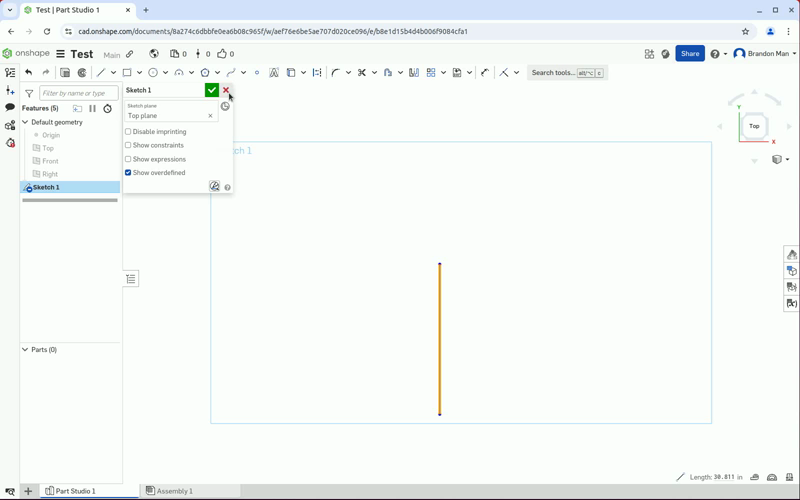
key(shift+h)
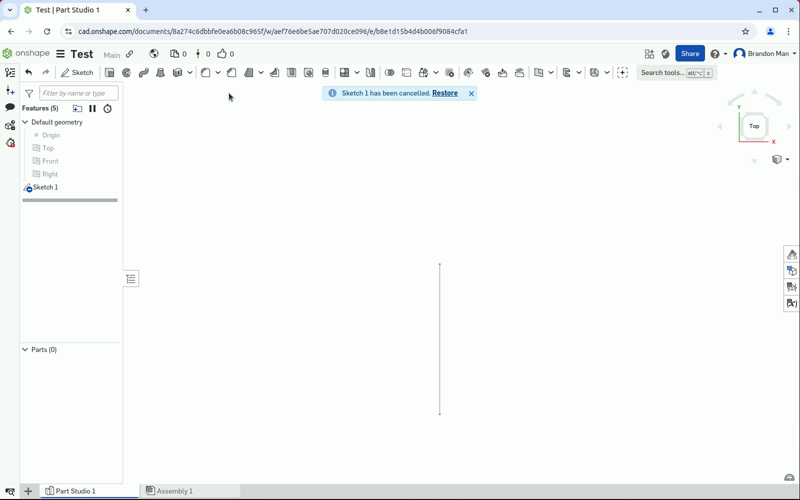
mouse_move(73, 352)
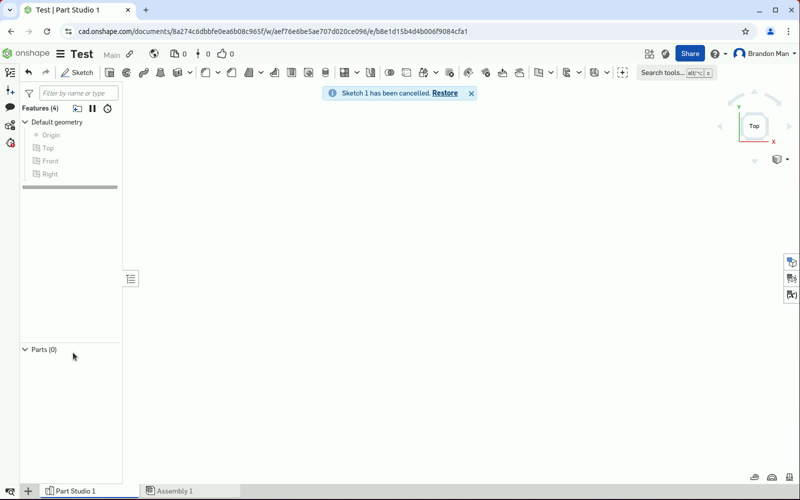
key(y)
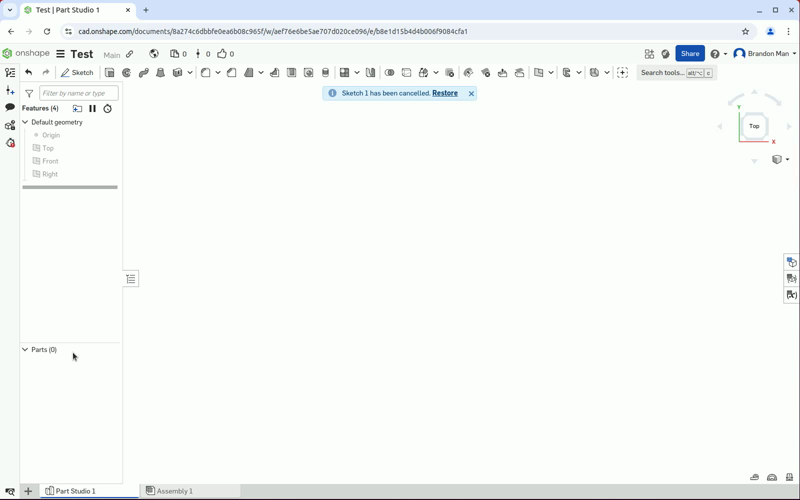
key(shift+p)
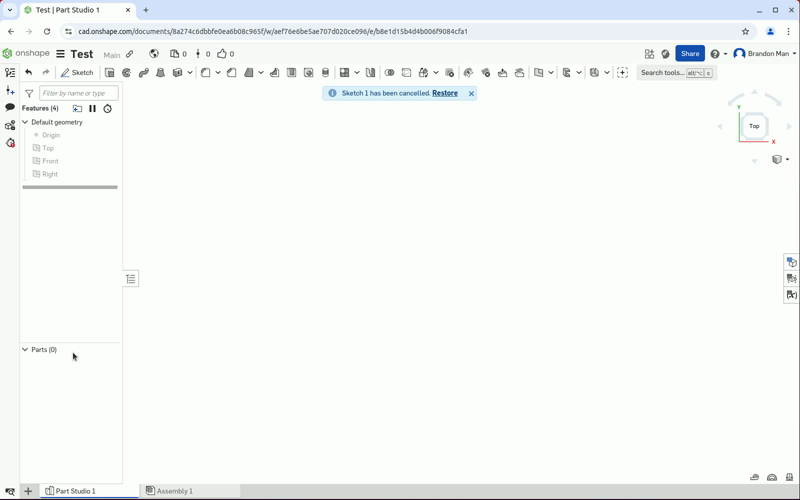
key(space)
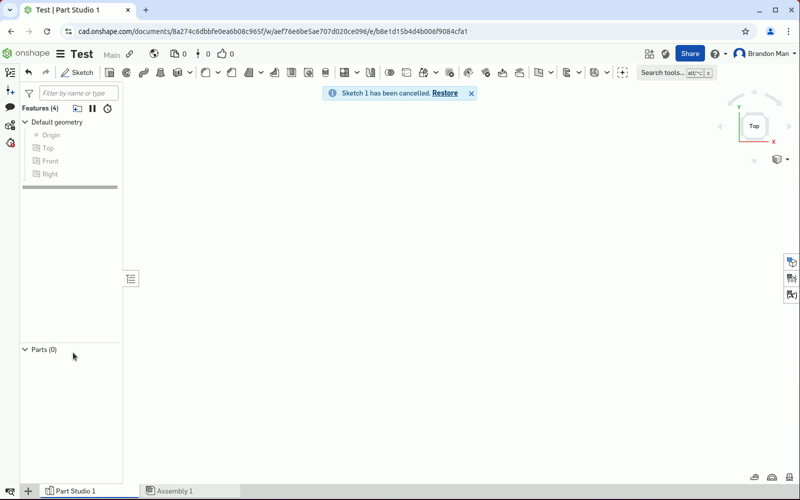
key_down(shift)
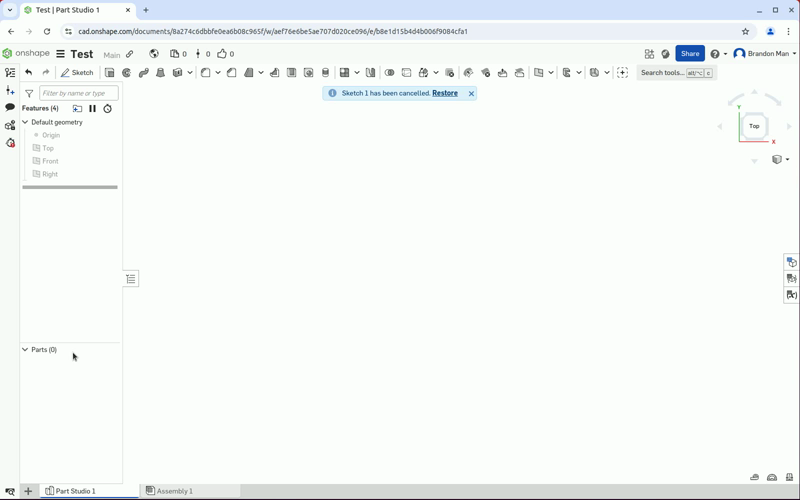
key(up)
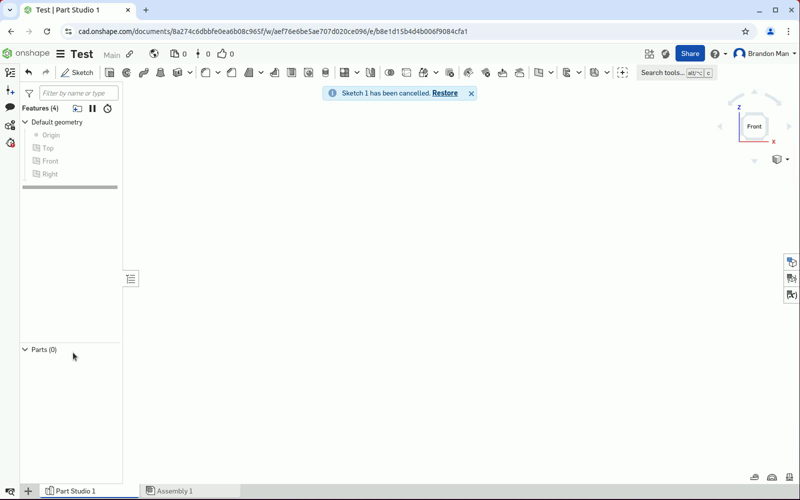
key_up(shift)
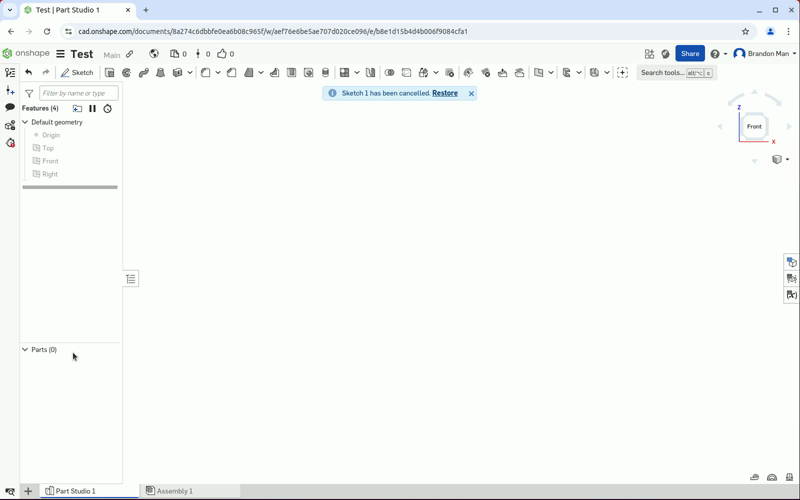
mouse_move(73, 352)
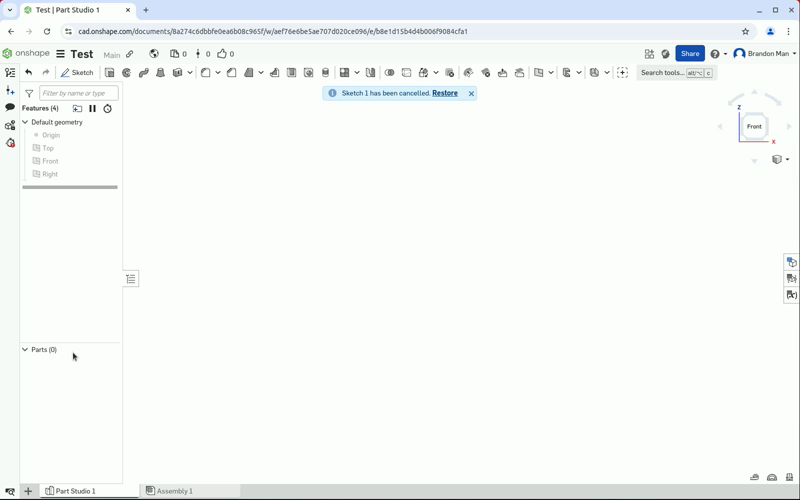
key(shift+y)
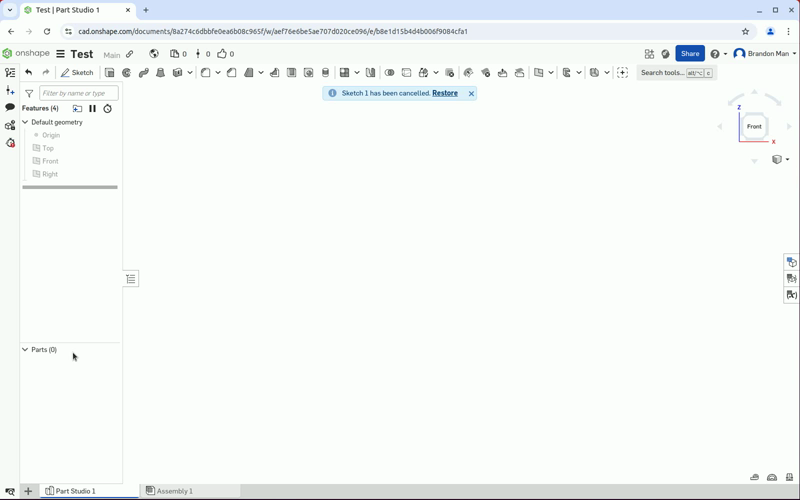
key(shift+s)
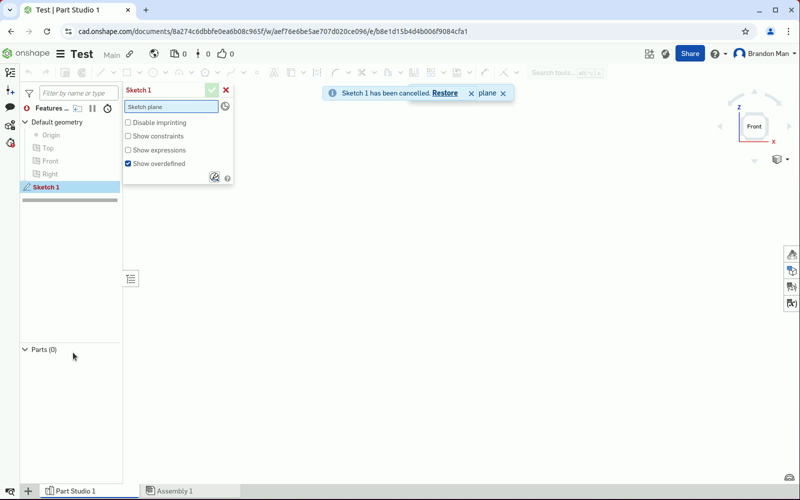
mouse_move(73, 163)
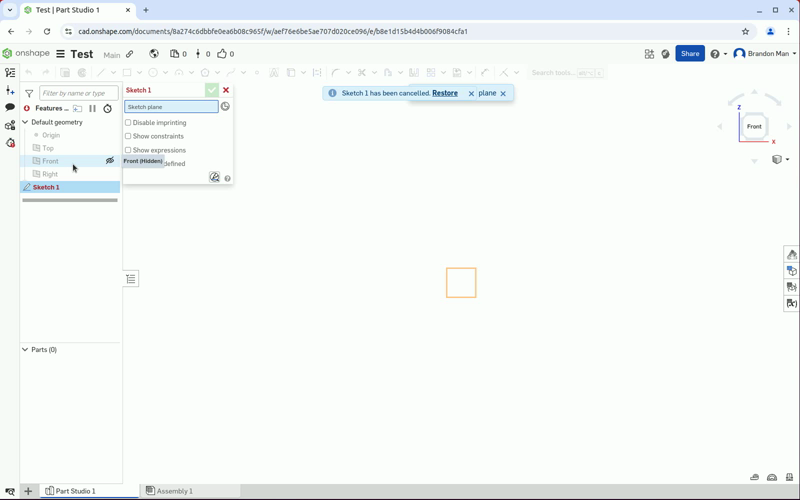
click(73, 163)
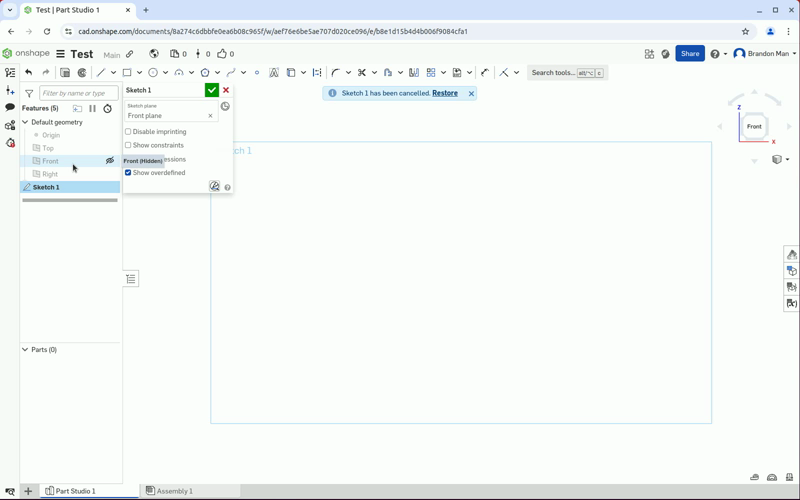
mouse_move(73, 352)
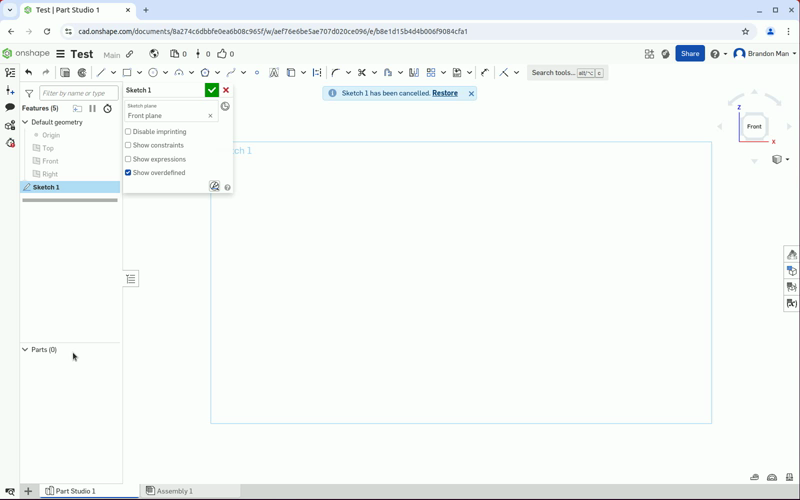
key(y)
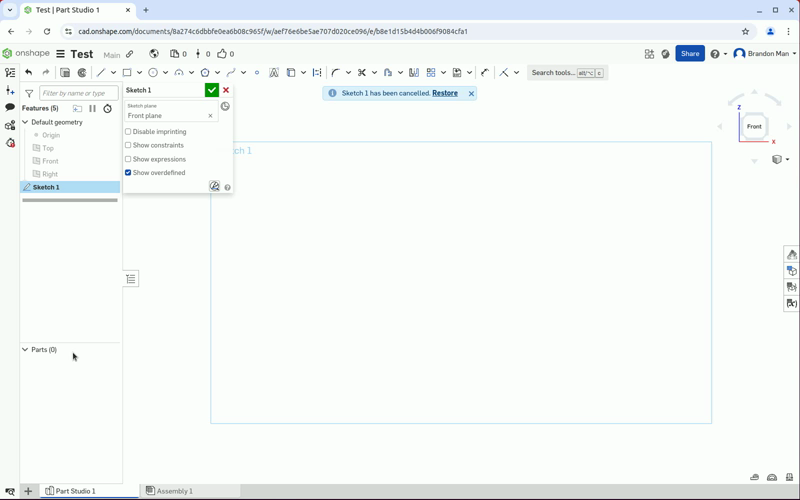
key(l)
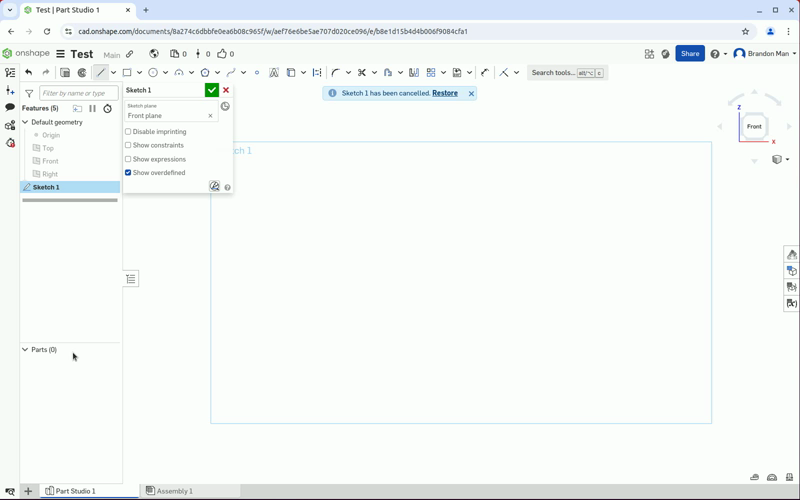
key_down(shift)
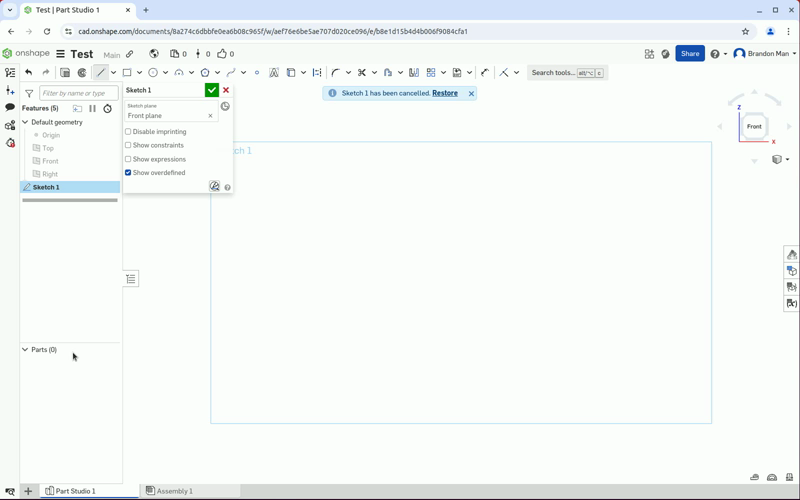
mouse_move(411, 336)
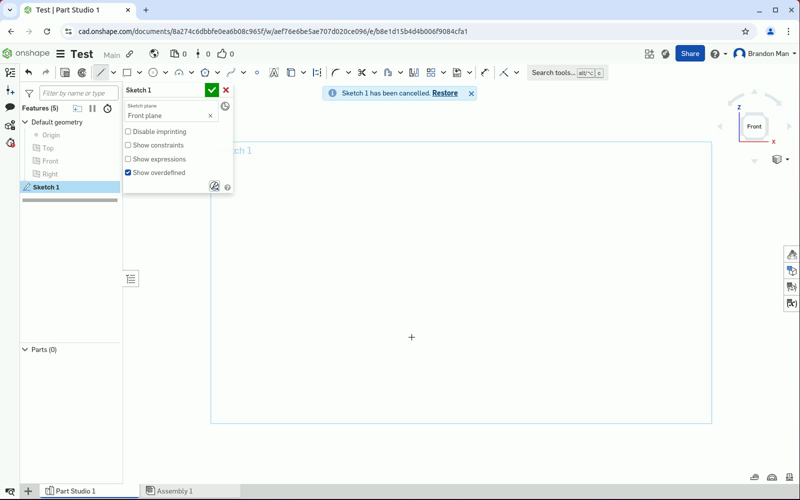
click(411, 336)
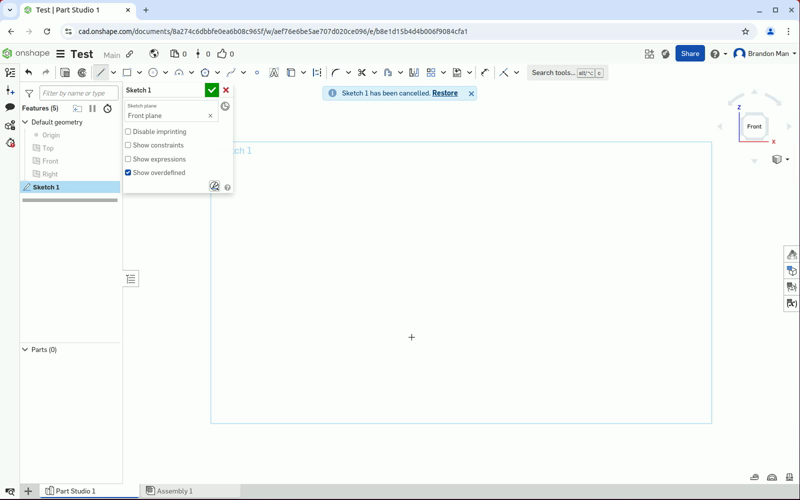
key_up(shift)
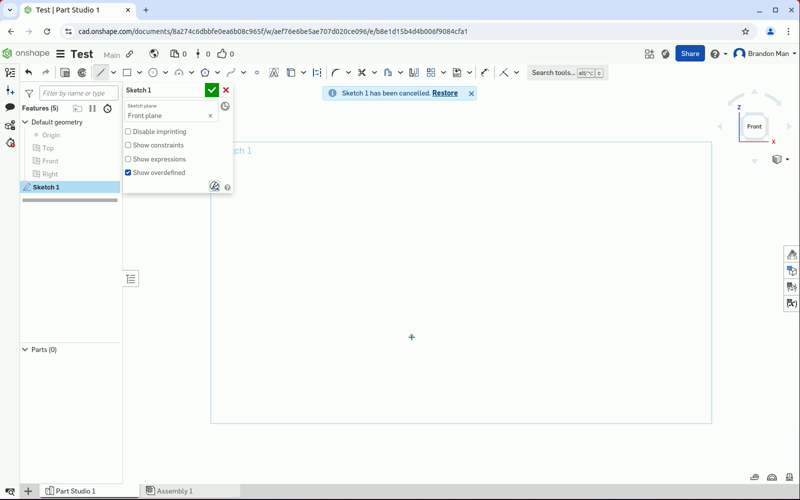
key_down(shift)
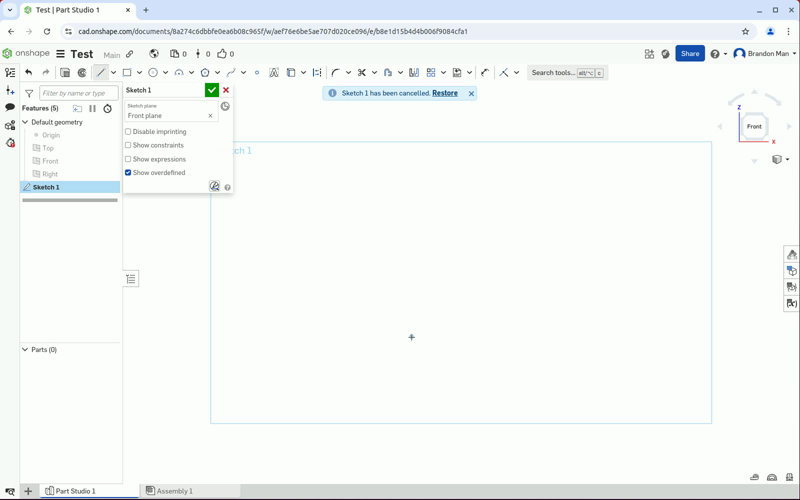
mouse_move(441, 336)
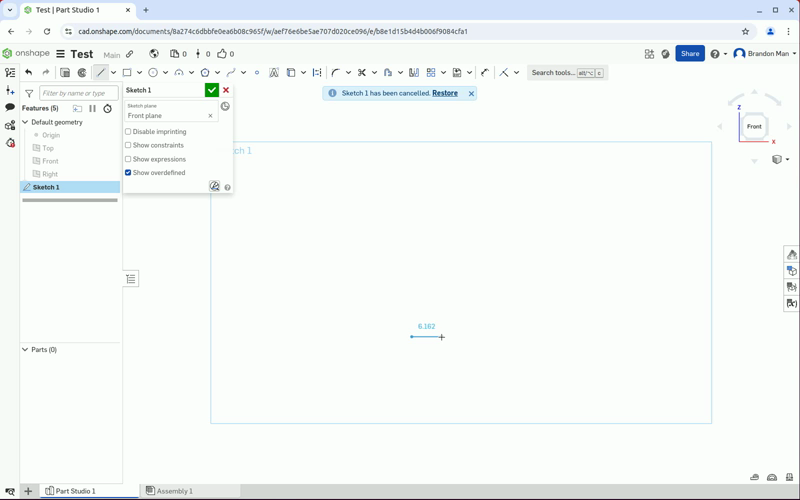
mouse_move(417, 336)
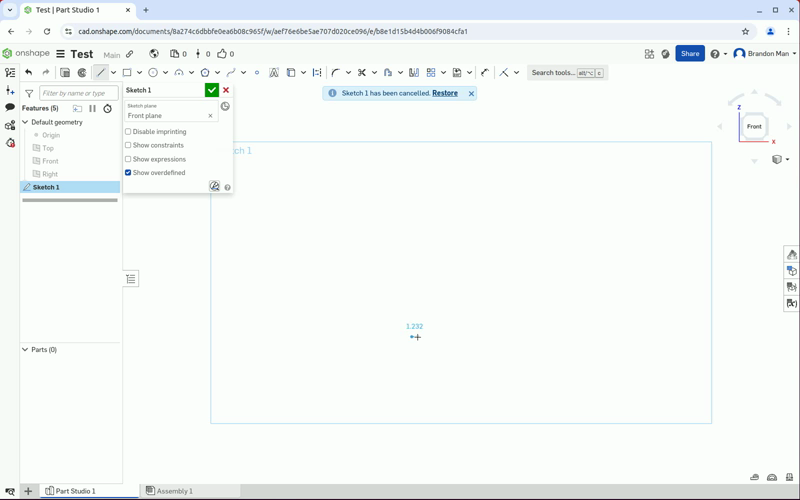
scroll(6)
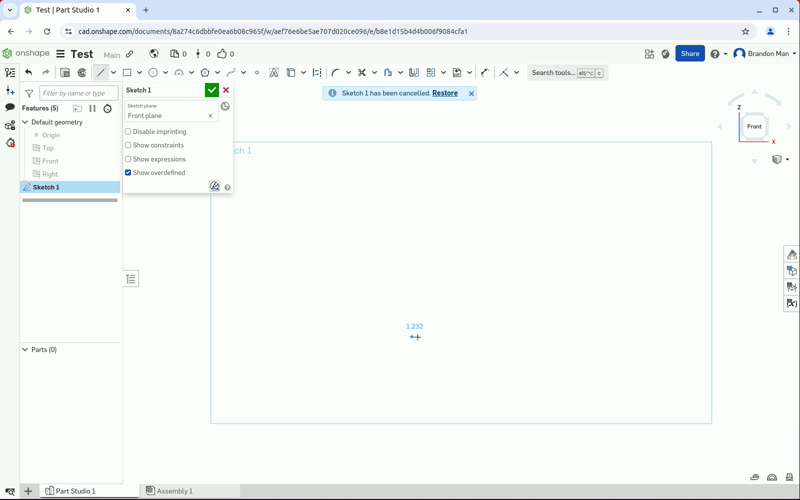
scroll(6)
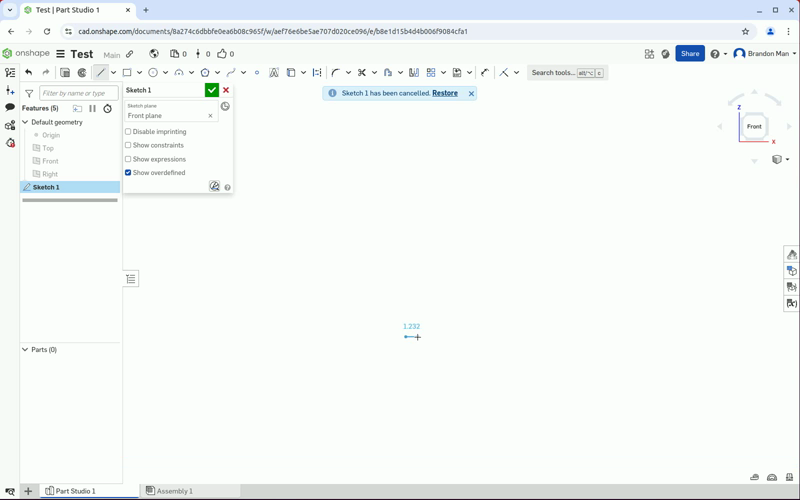
scroll(6)
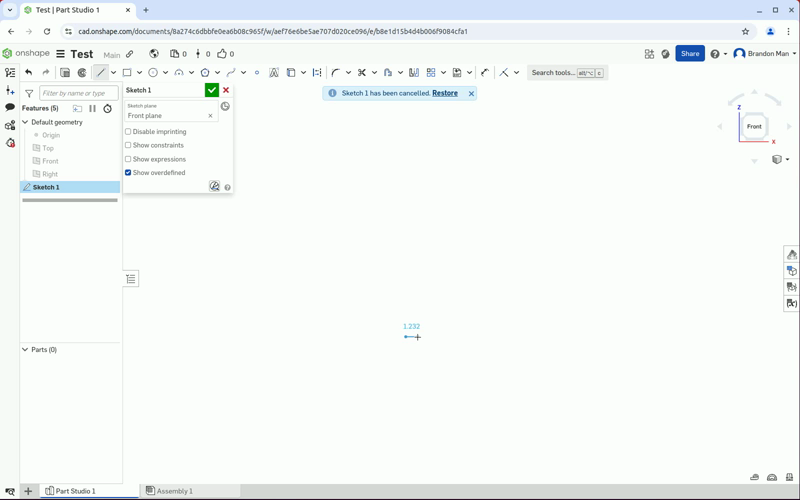
scroll(6)
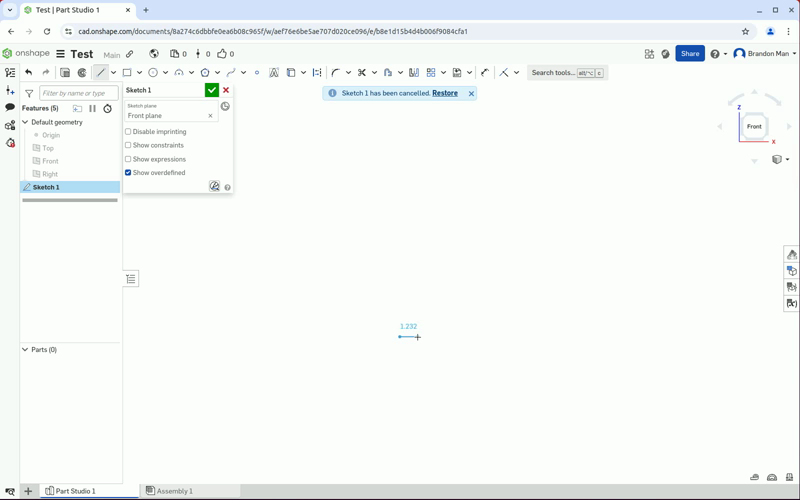
scroll(6)
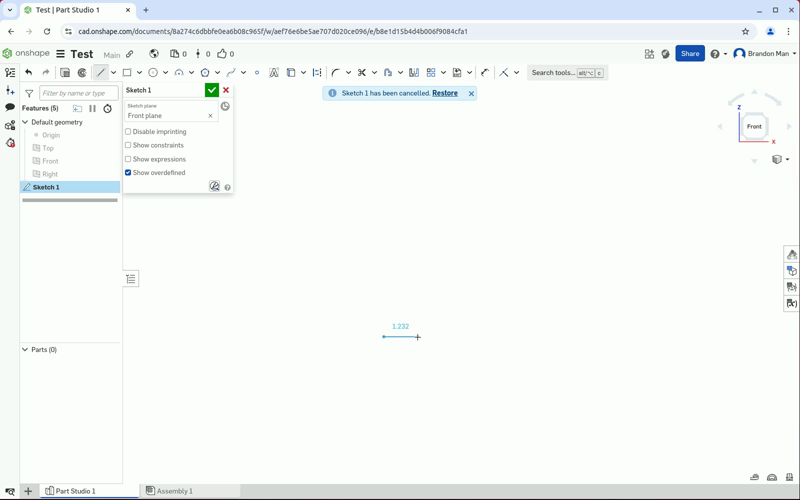
scroll(6)
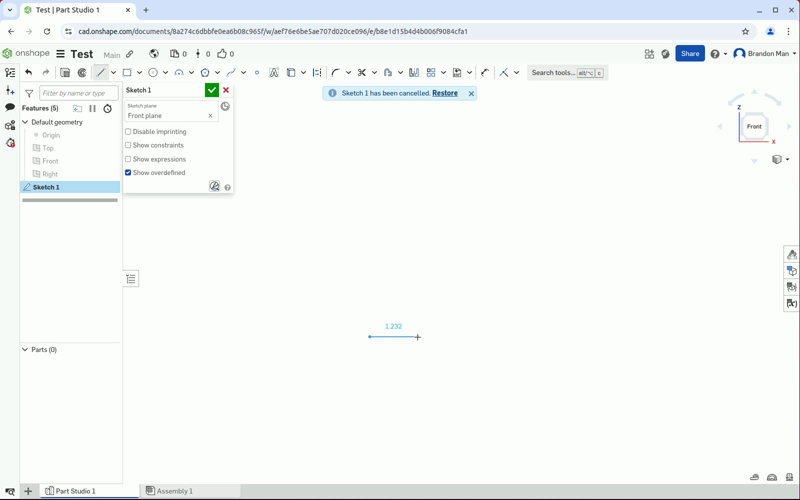
scroll(6)
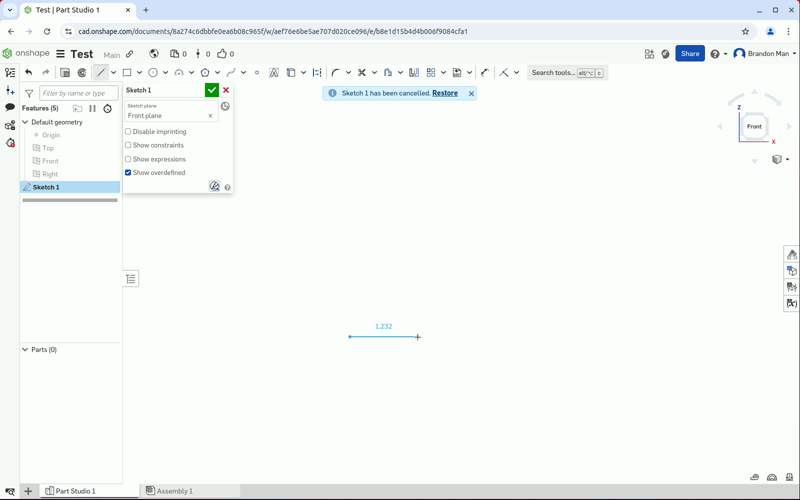
click(417, 336)
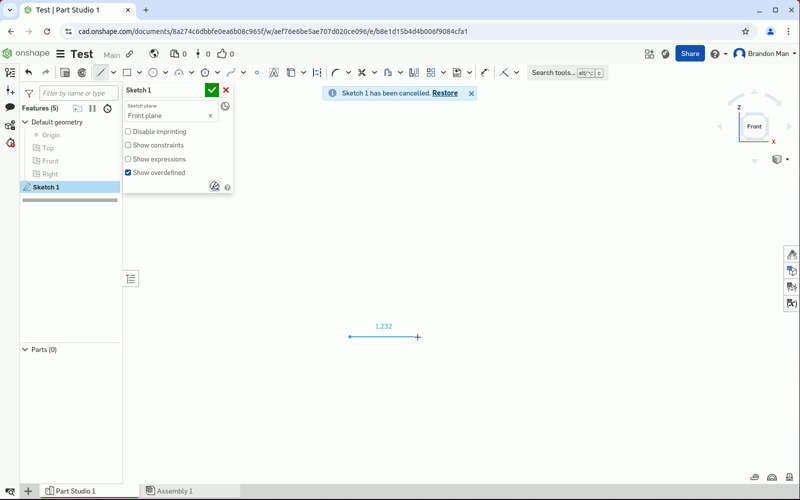
scroll(-6)
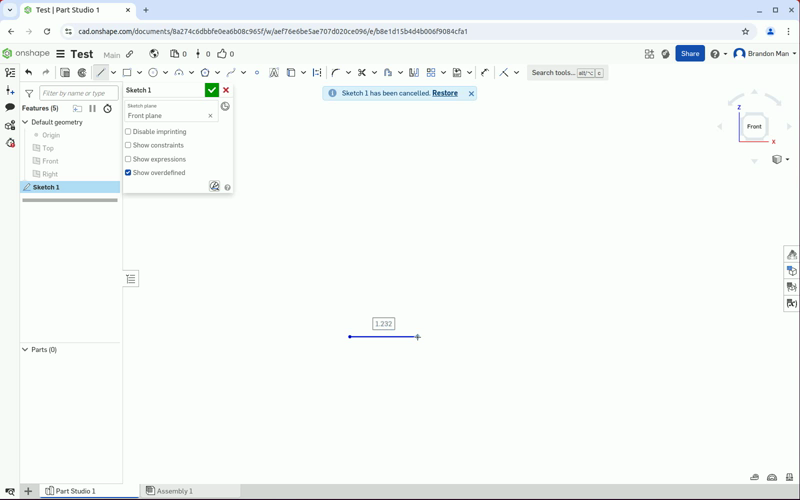
scroll(-6)
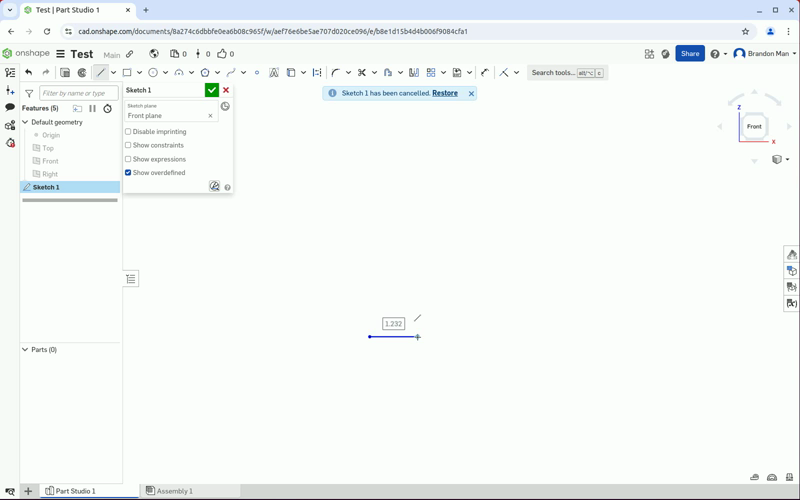
scroll(-6)
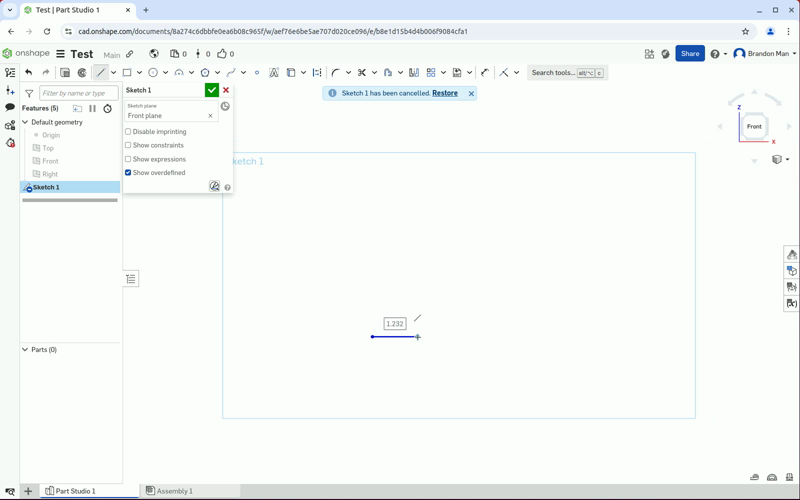
scroll(-6)
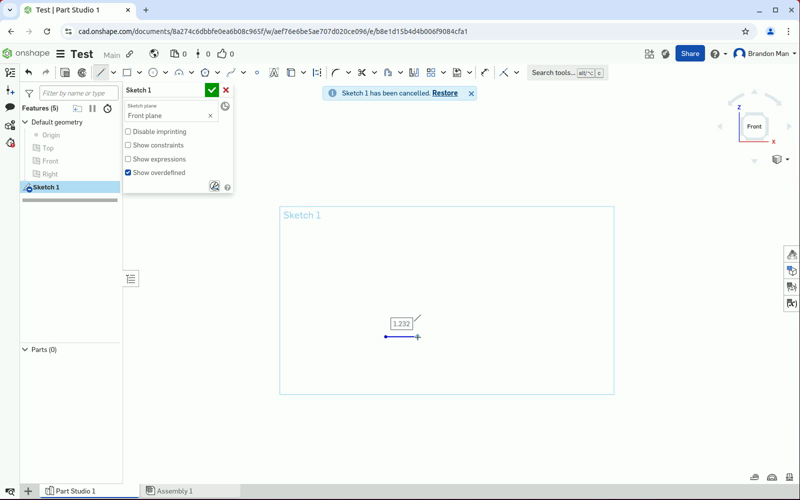
scroll(-6)
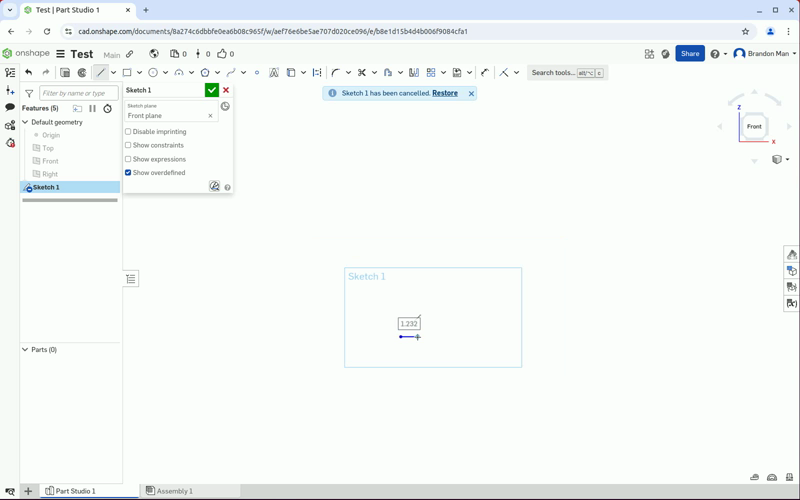
scroll(-6)
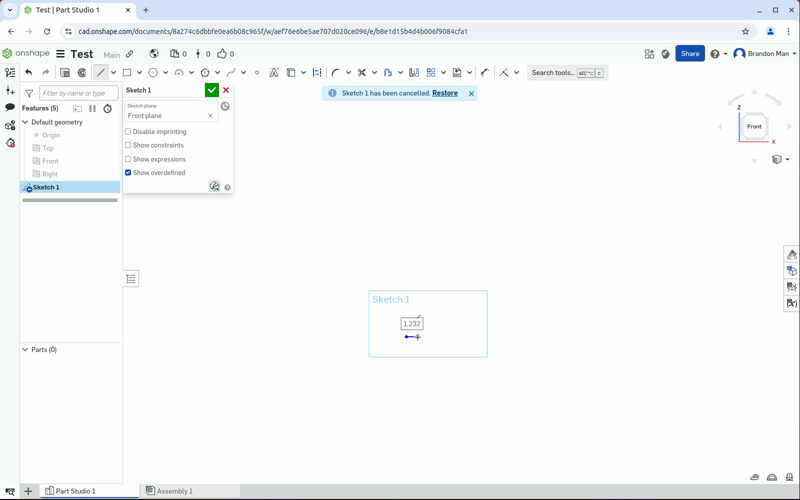
scroll(-6)
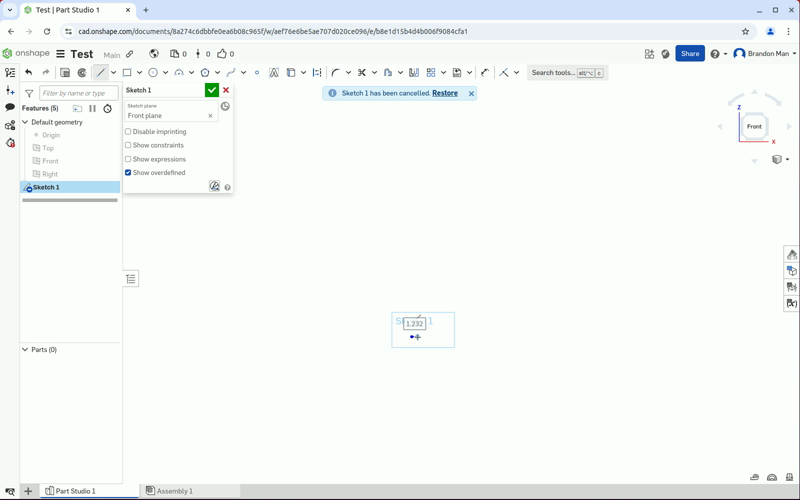
key_up(shift)
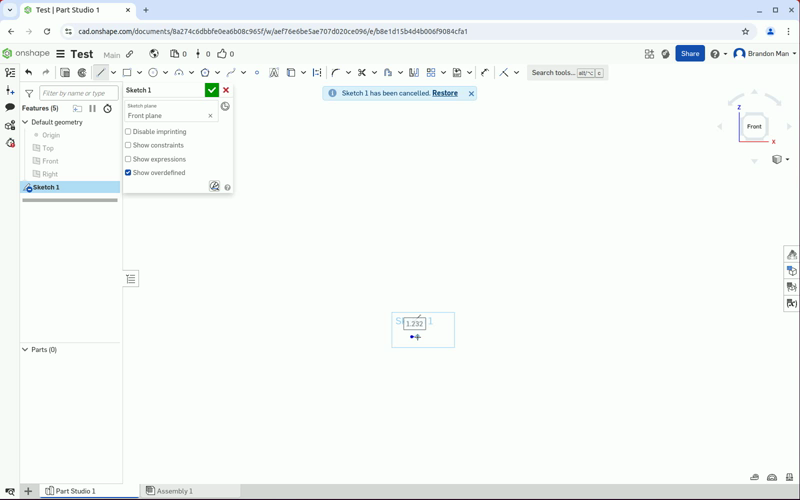
key_down(shift)
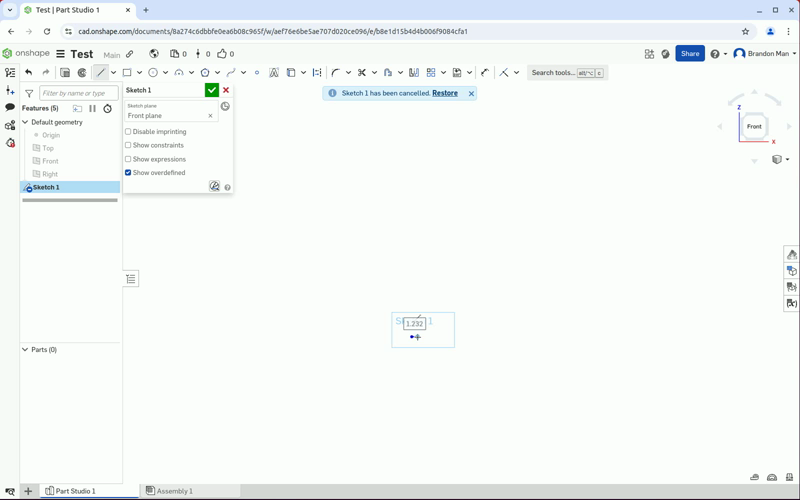
mouse_move(417, 219)
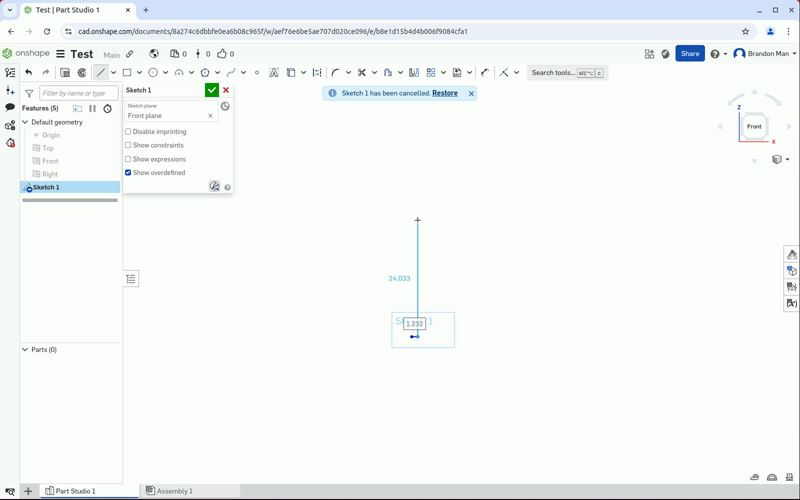
click(417, 219)
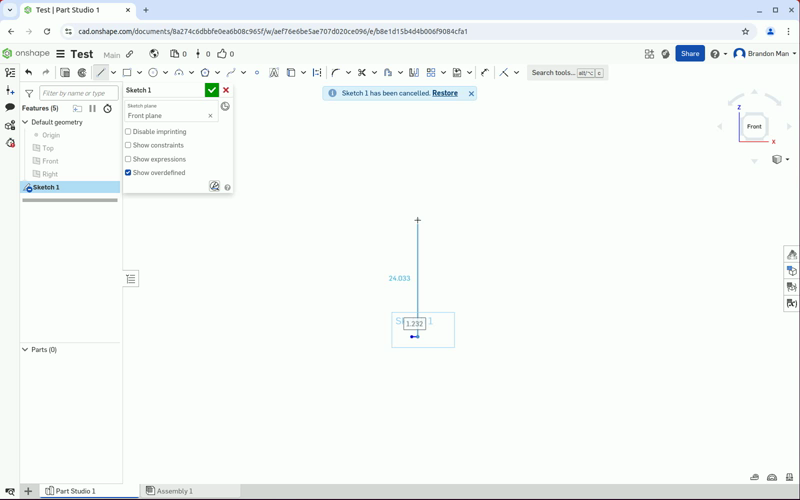
key_up(shift)
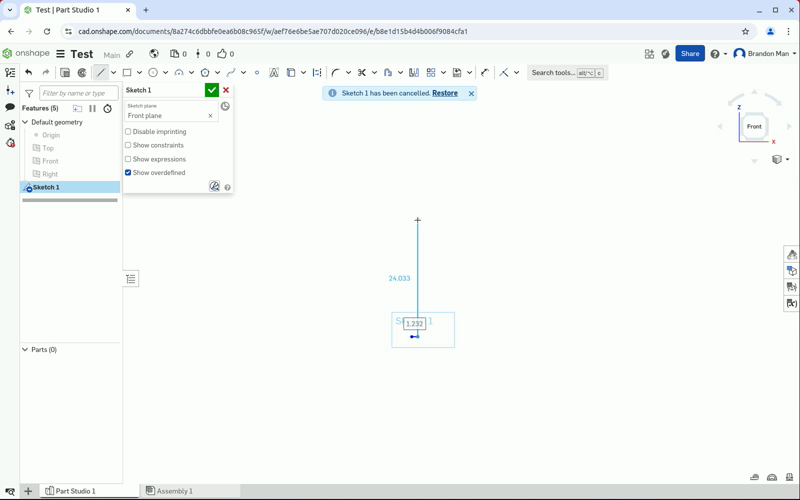
key_down(shift)
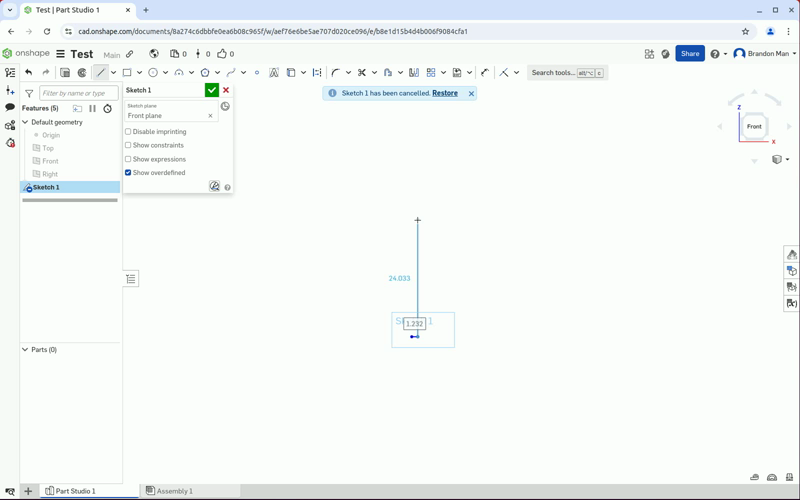
mouse_move(447, 219)
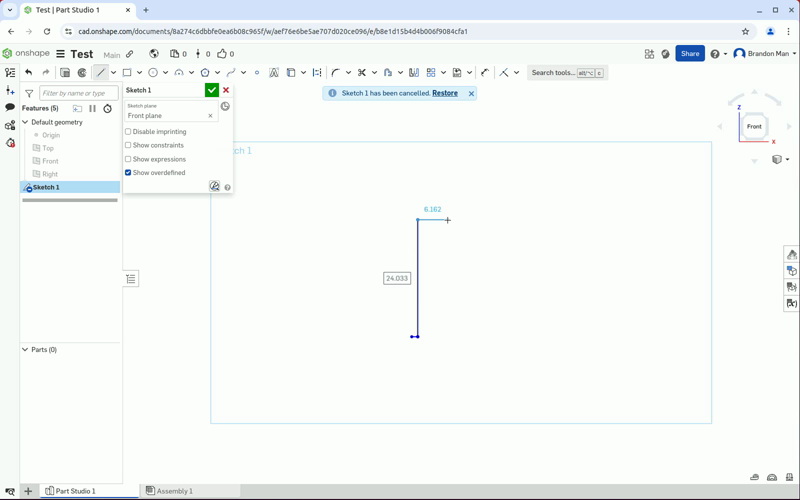
mouse_move(411, 219)
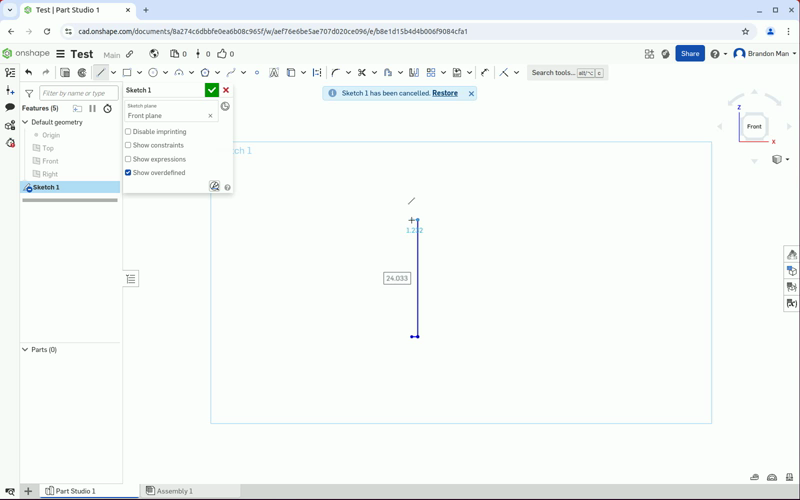
scroll(6)
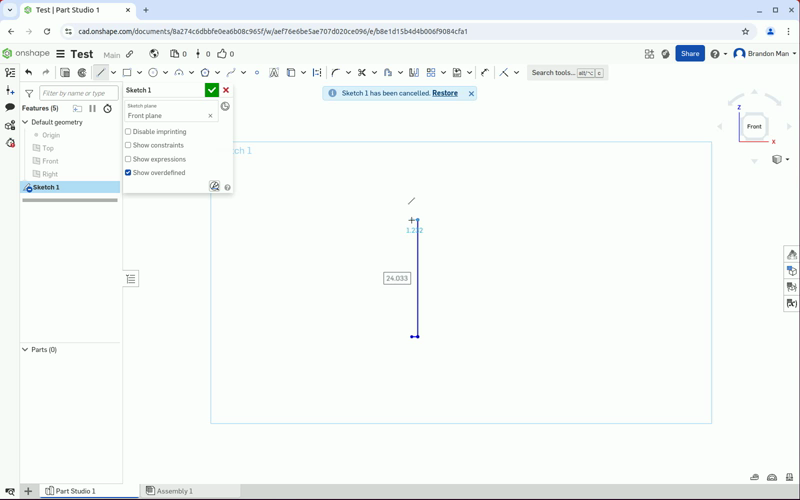
scroll(6)
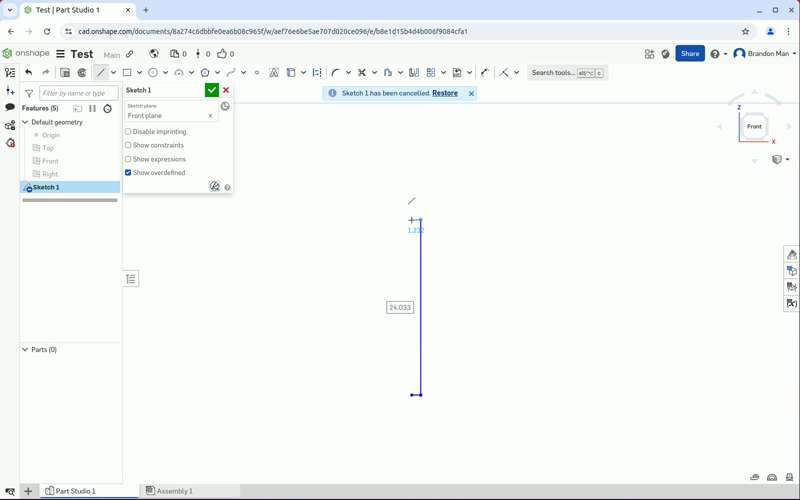
scroll(6)
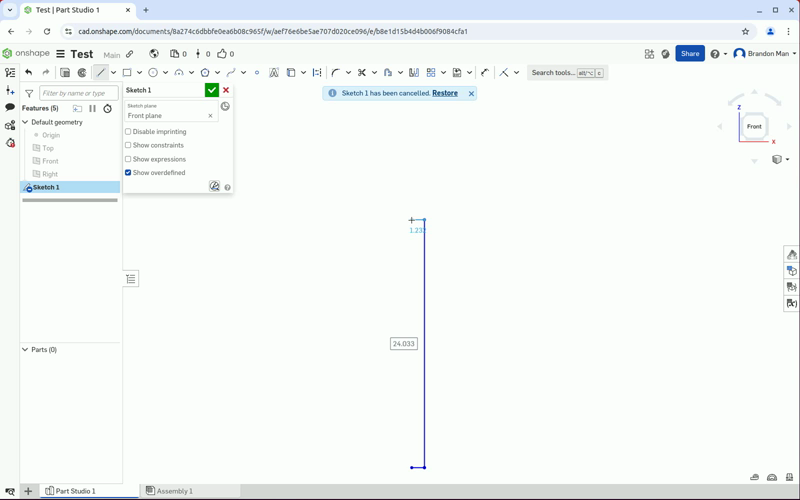
scroll(6)
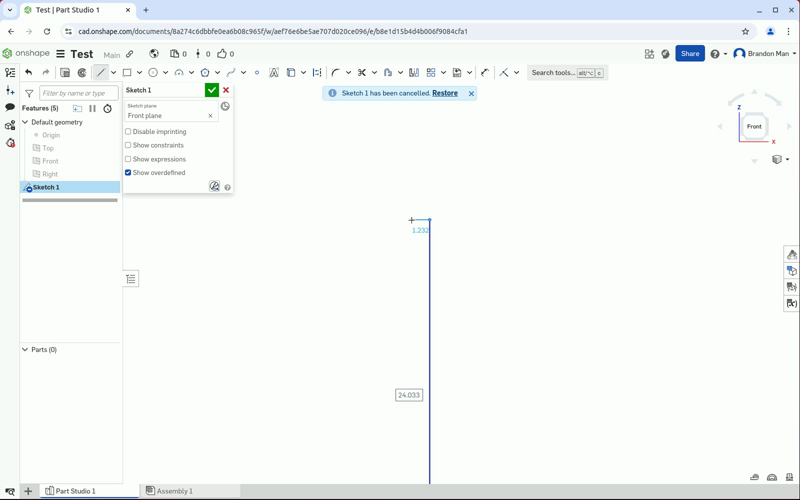
scroll(6)
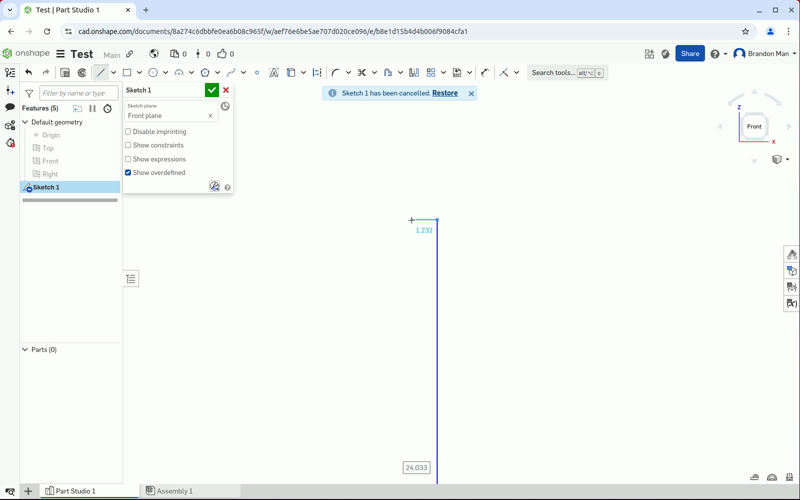
scroll(6)
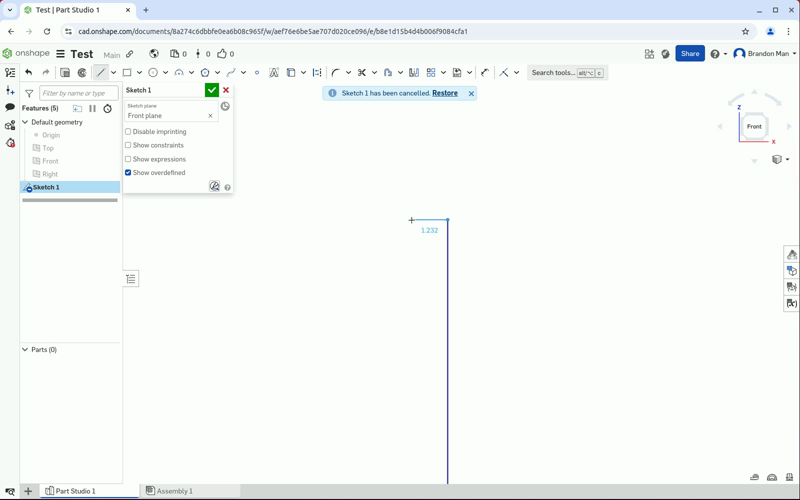
scroll(6)
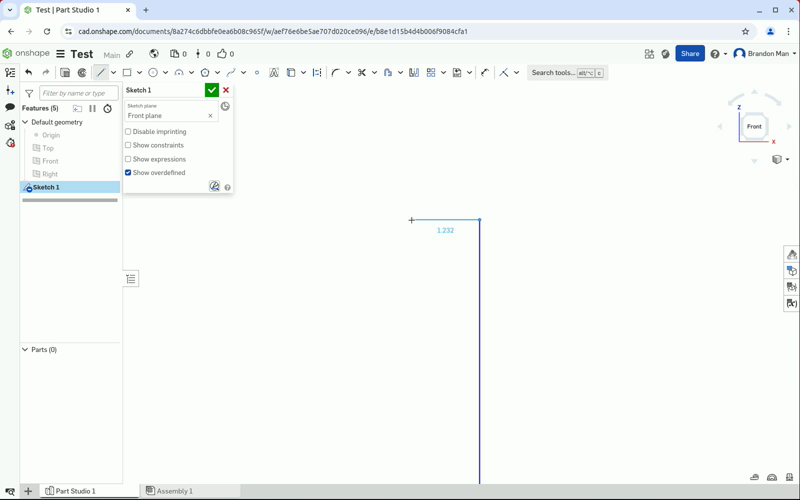
click(411, 219)
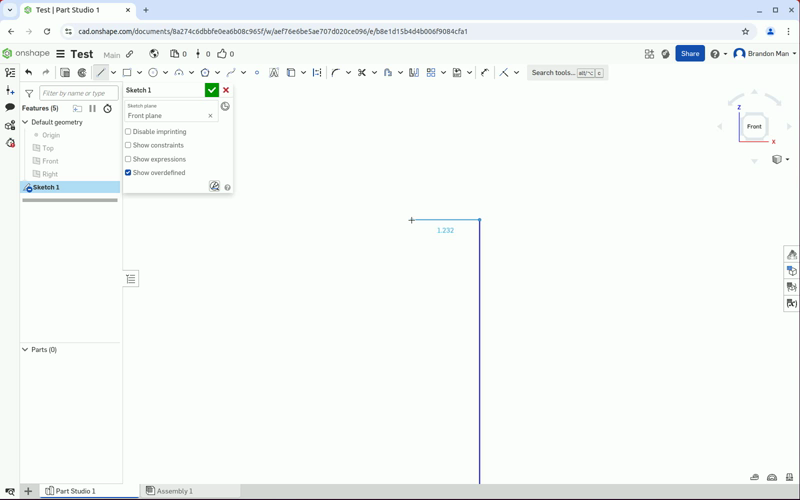
scroll(-6)
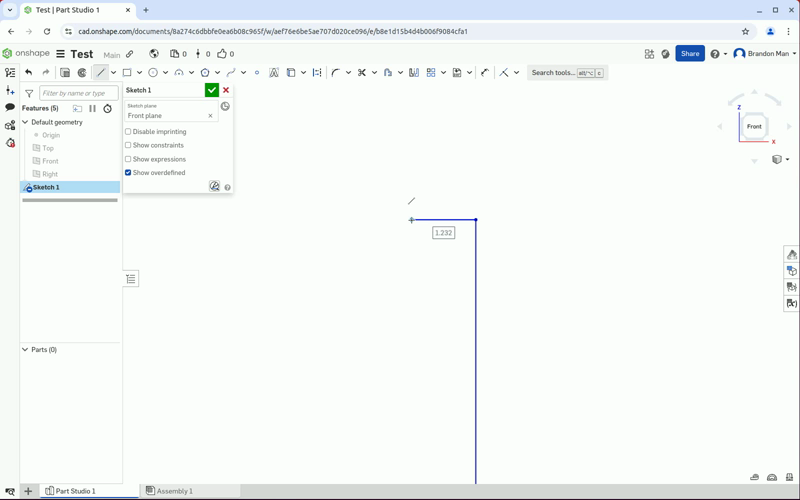
scroll(-6)
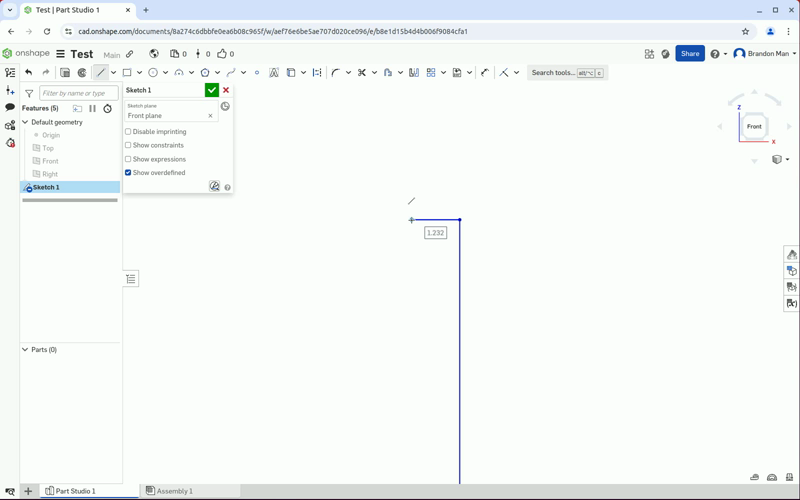
scroll(-6)
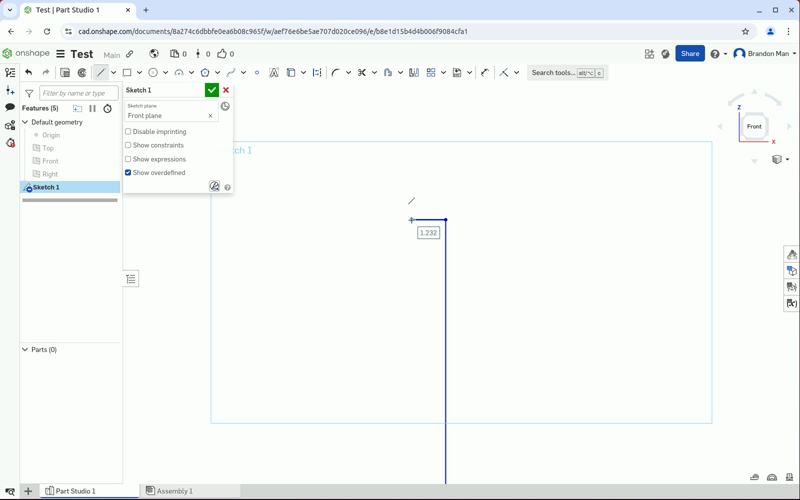
scroll(-6)
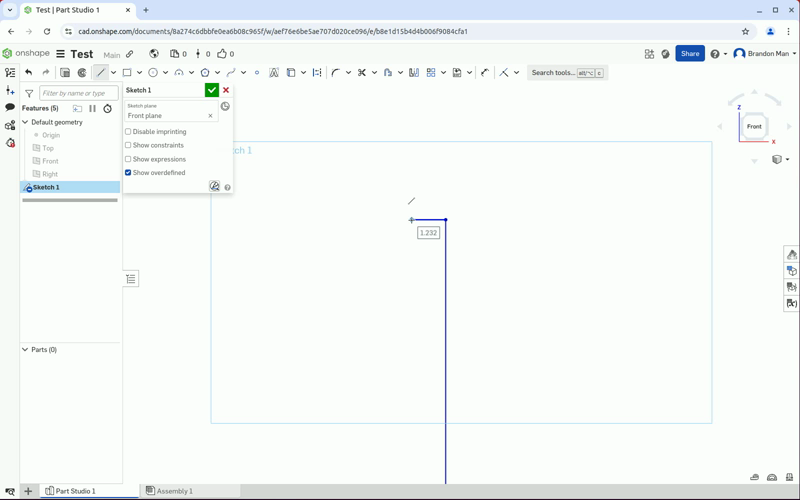
scroll(-6)
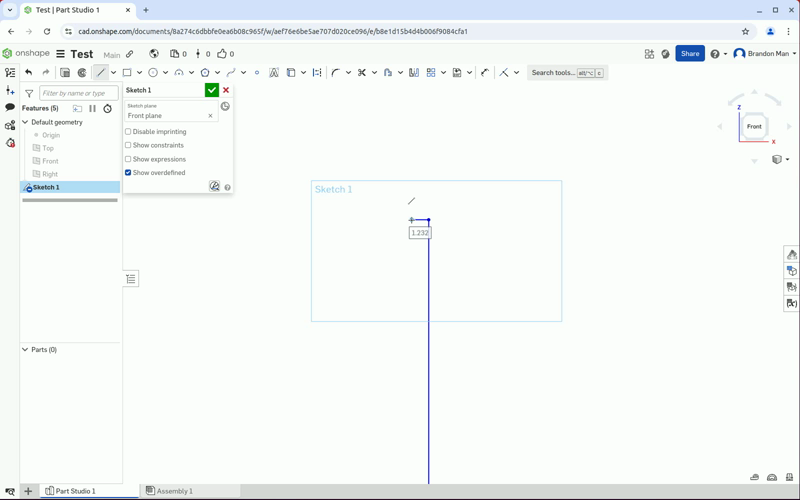
scroll(-6)
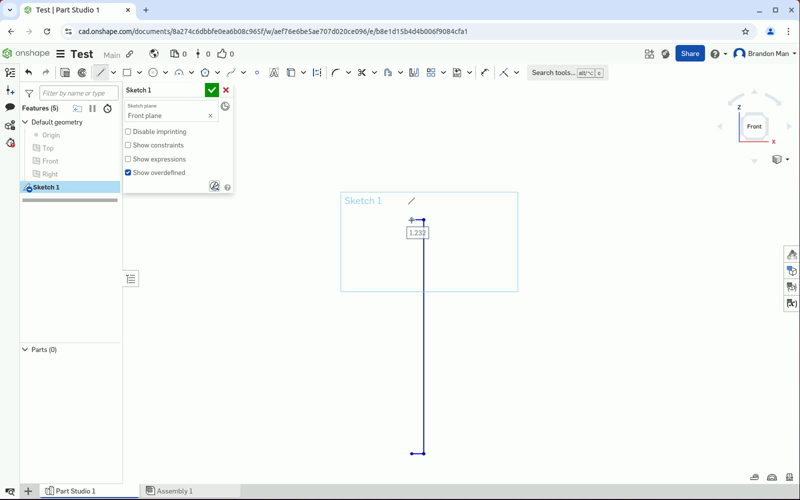
scroll(-6)
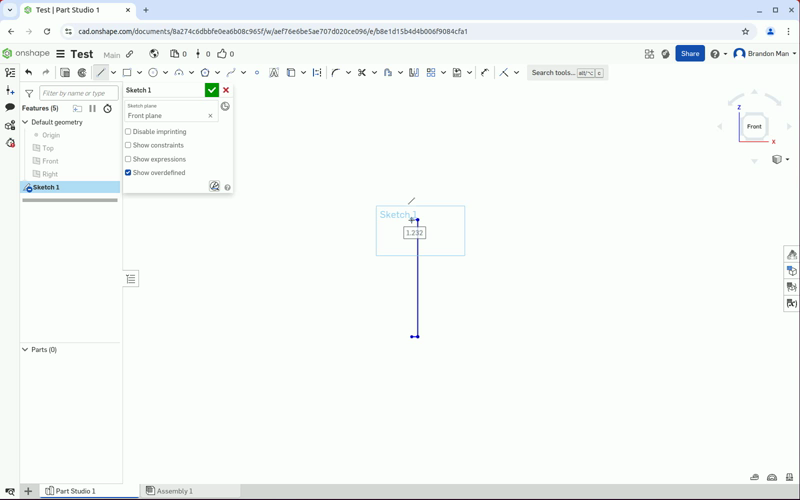
key_up(shift)
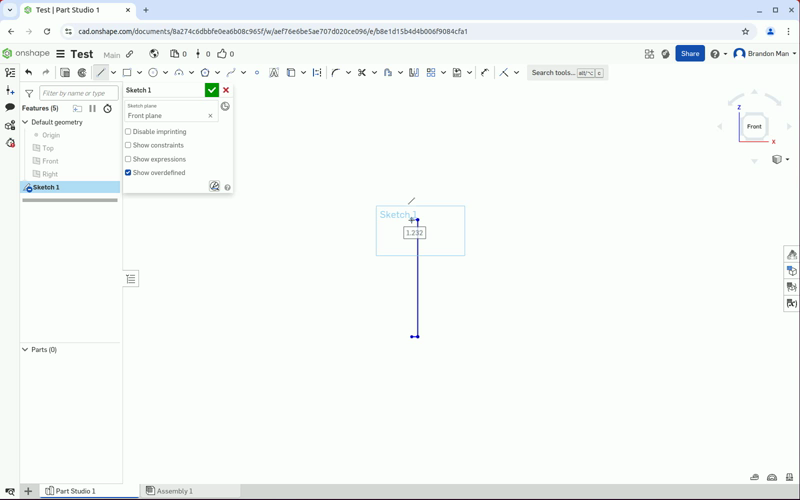
key_down(shift)
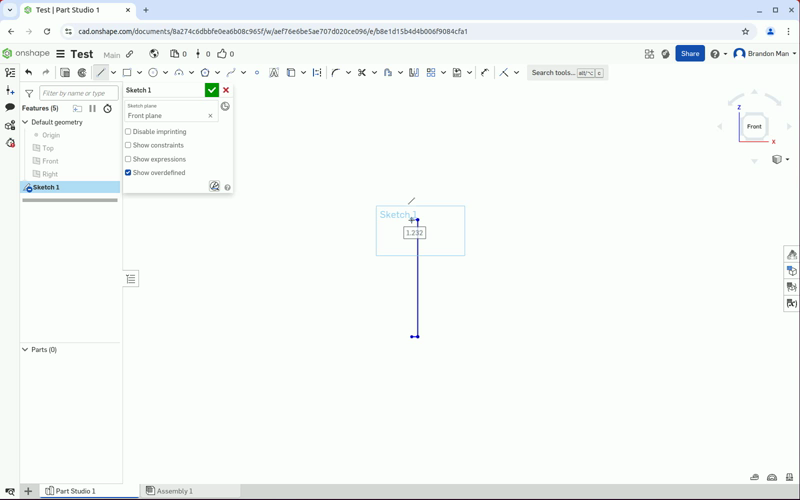
mouse_move(411, 336)
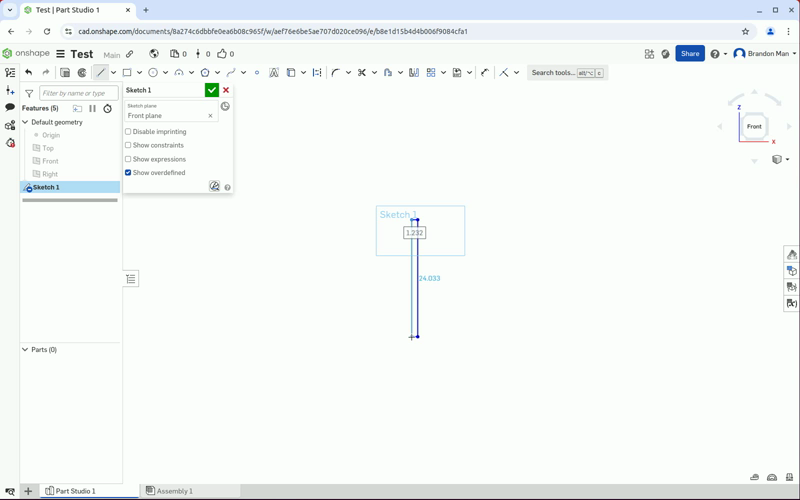
key_up(shift)
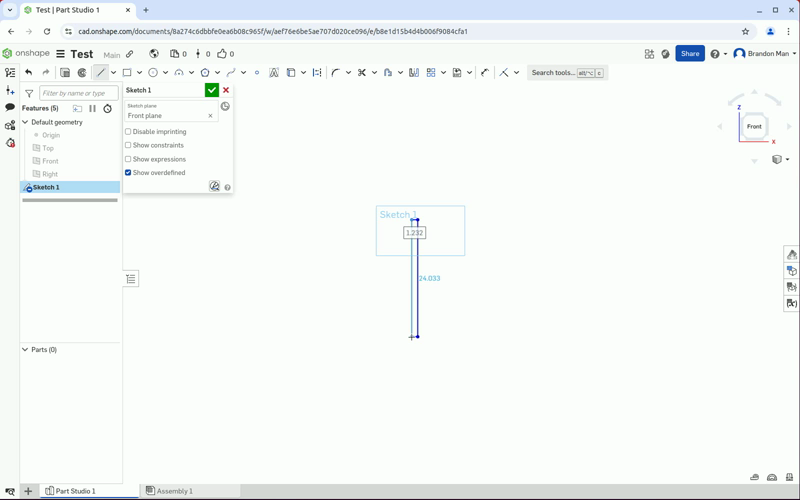
click(411, 336)
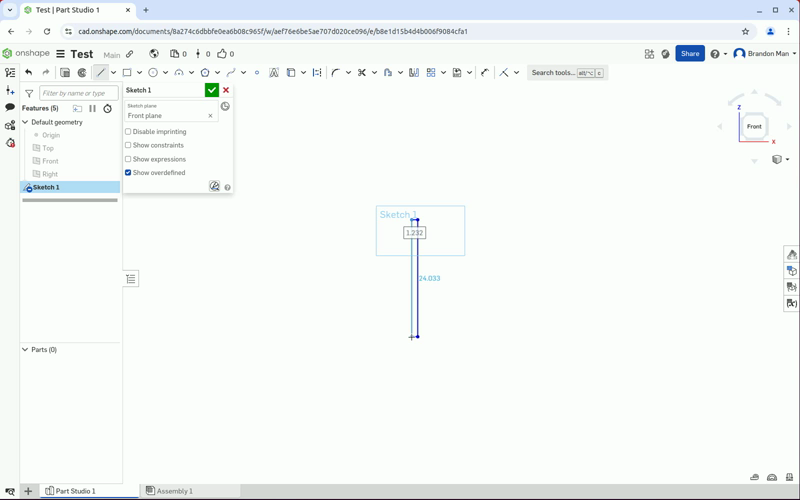
key(esc)
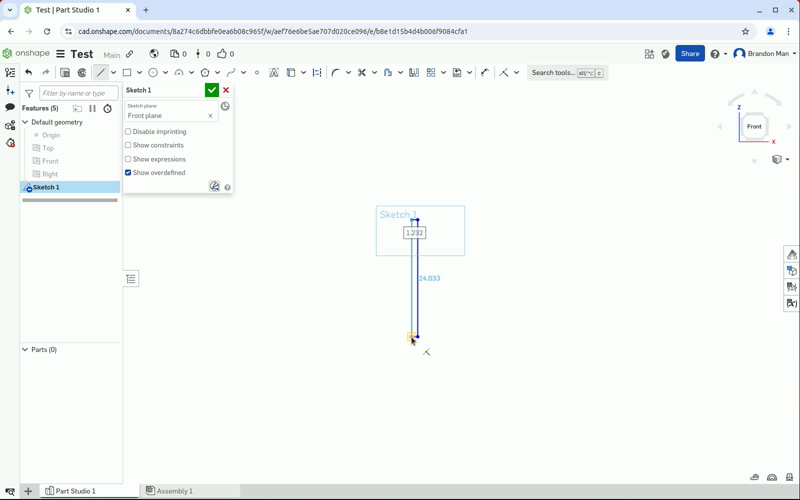
mouse_move(414, 249)
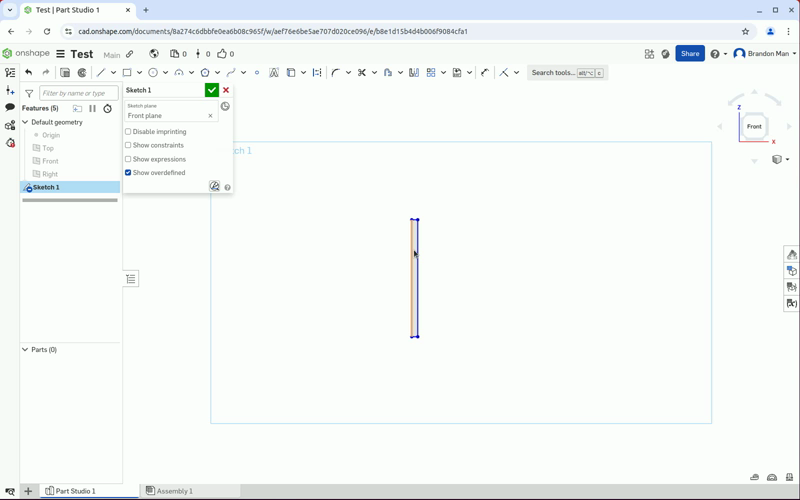
scroll(6)
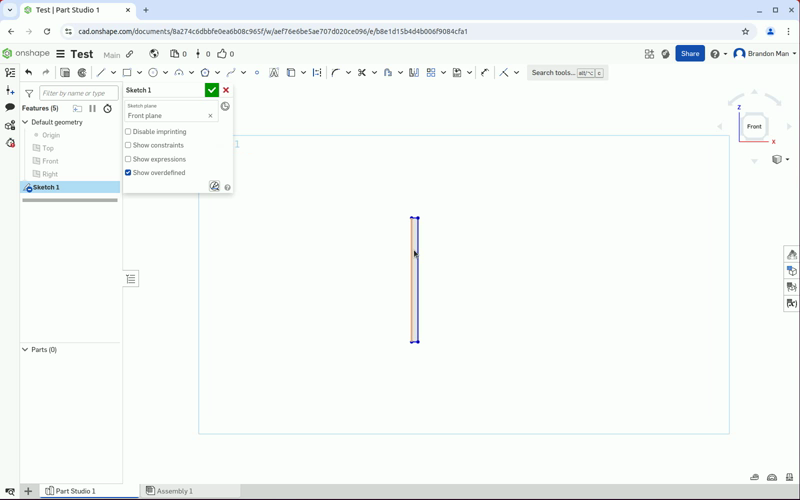
scroll(6)
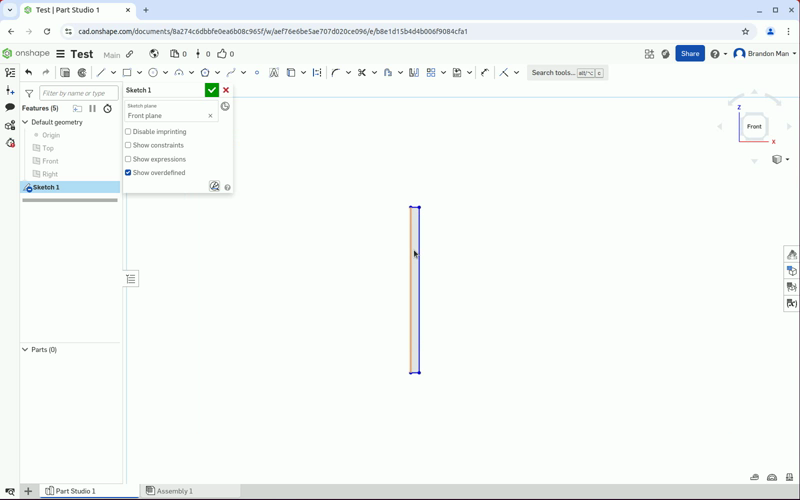
scroll(6)
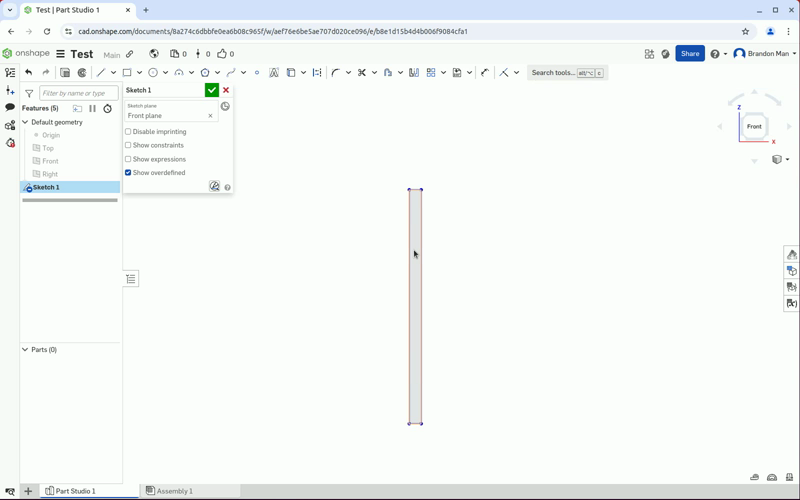
scroll(6)
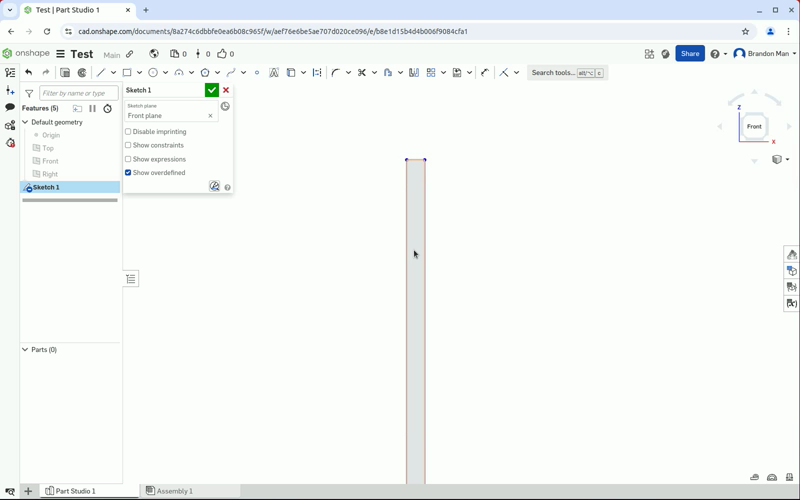
scroll(6)
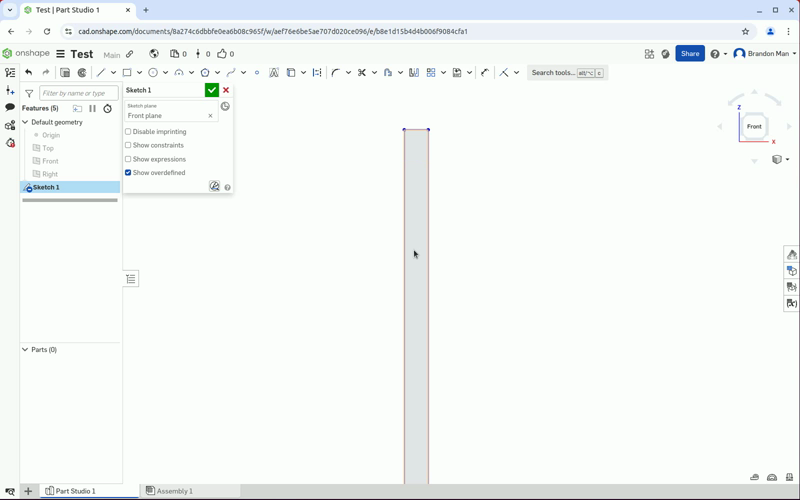
scroll(6)
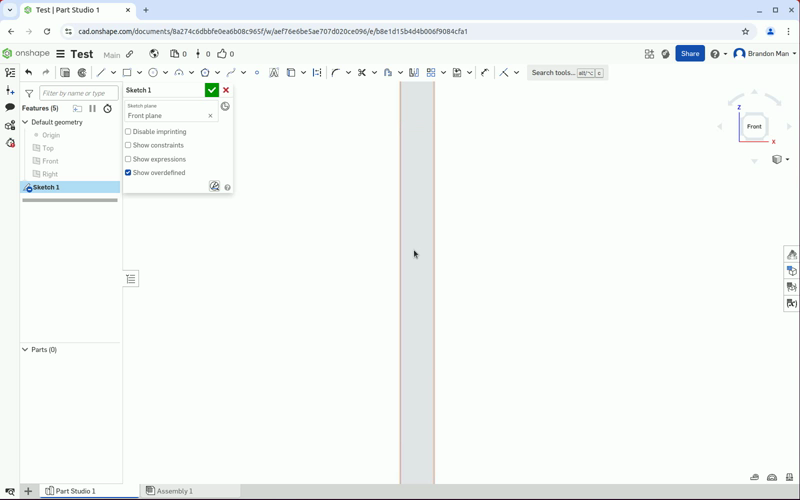
scroll(6)
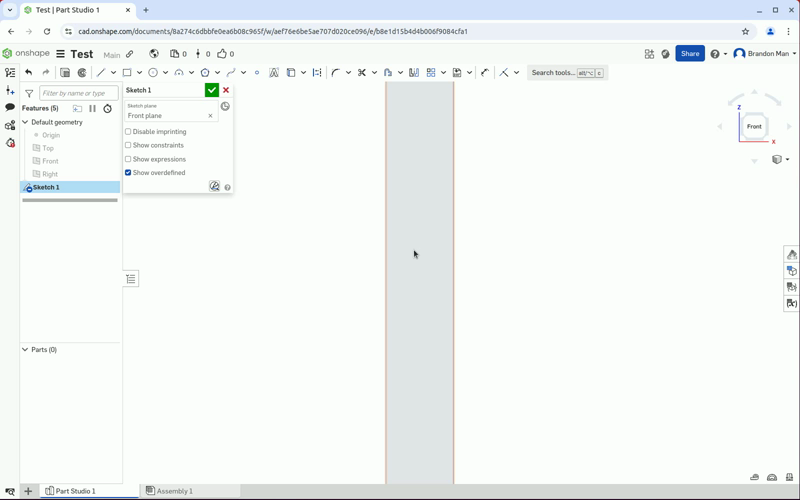
click(414, 249)
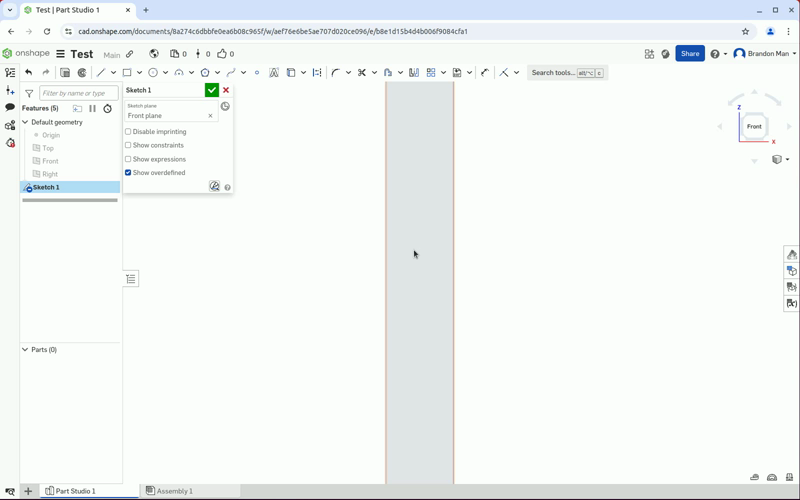
scroll(-6)
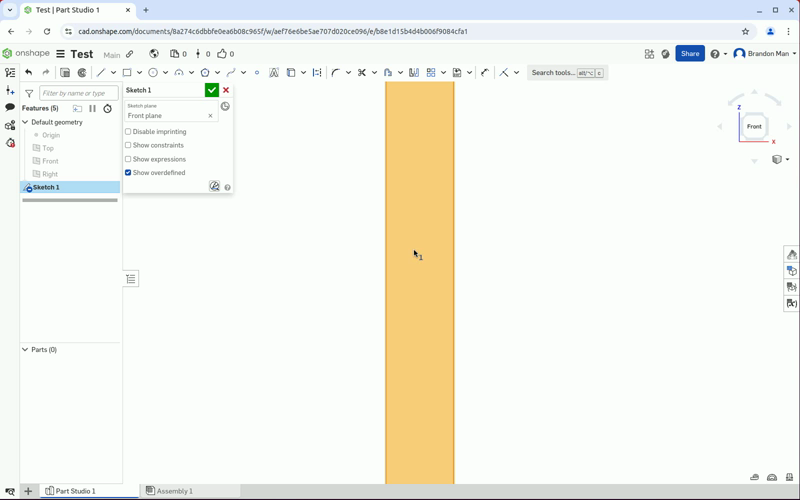
scroll(-6)
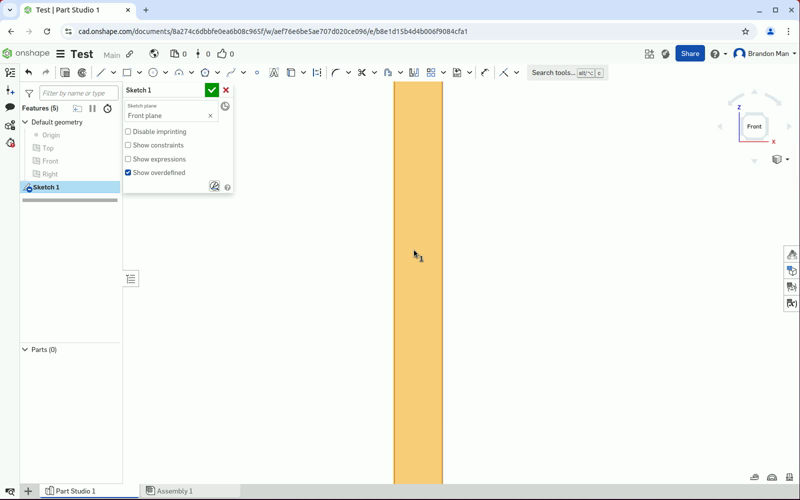
scroll(-6)
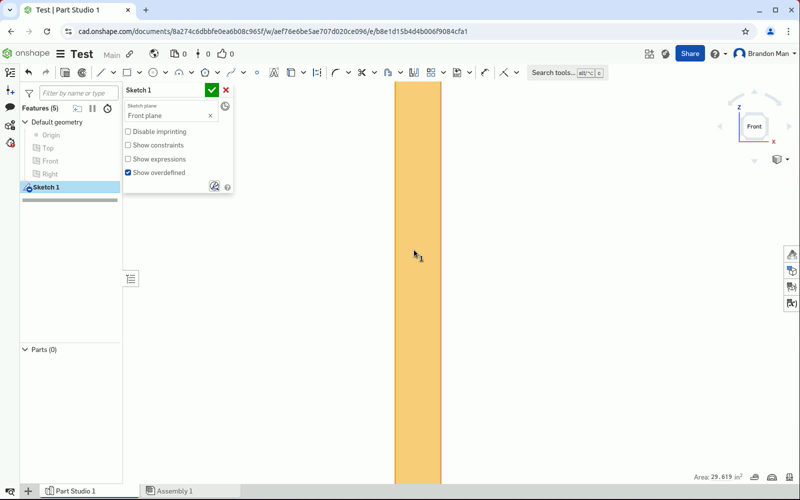
scroll(-6)
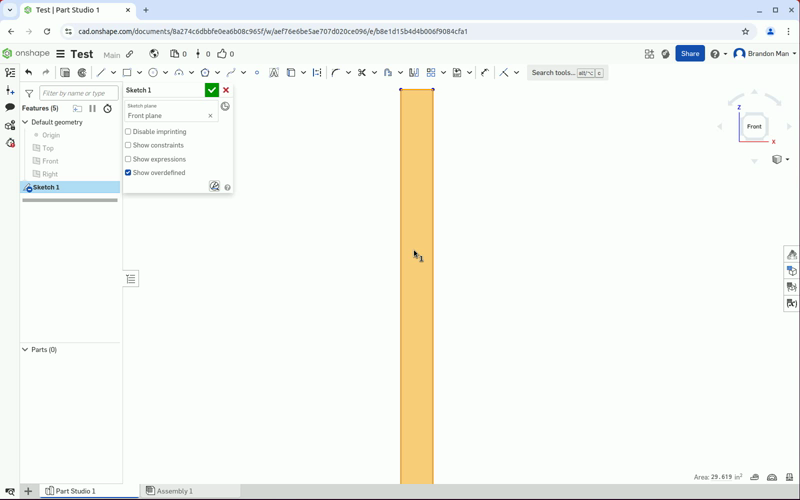
scroll(-6)
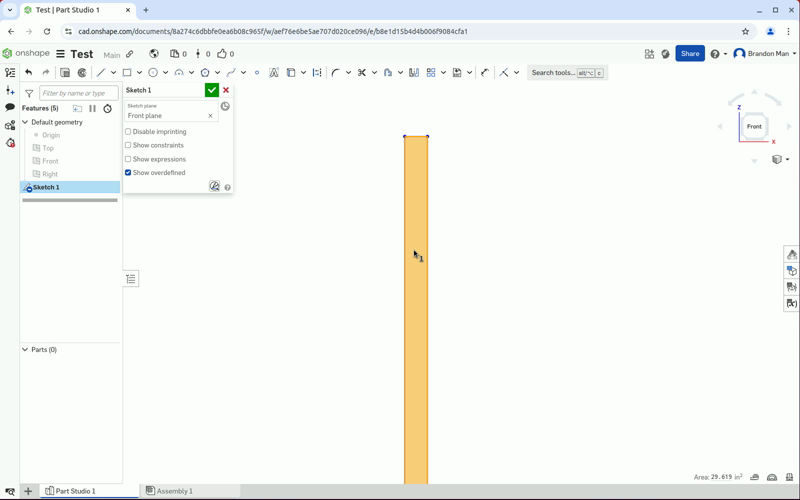
scroll(-6)
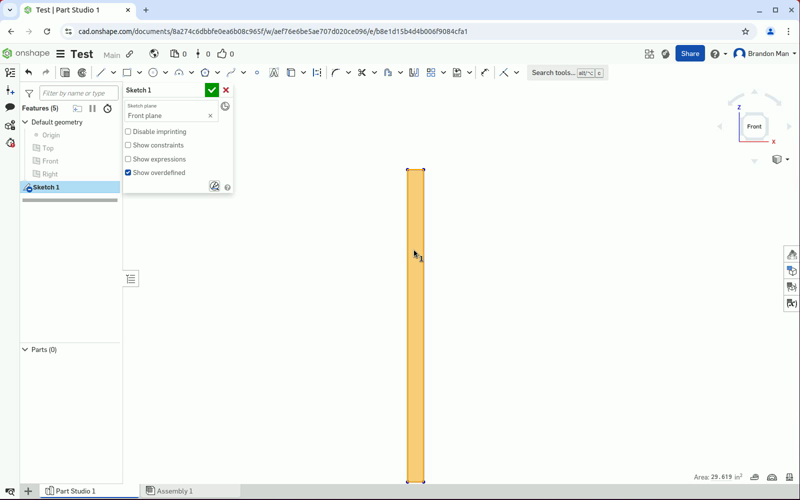
scroll(-6)
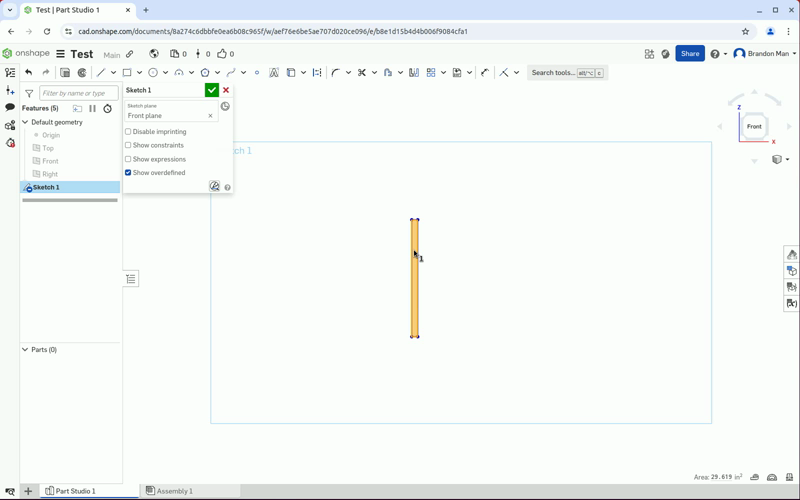
mouse_move(73, 352)
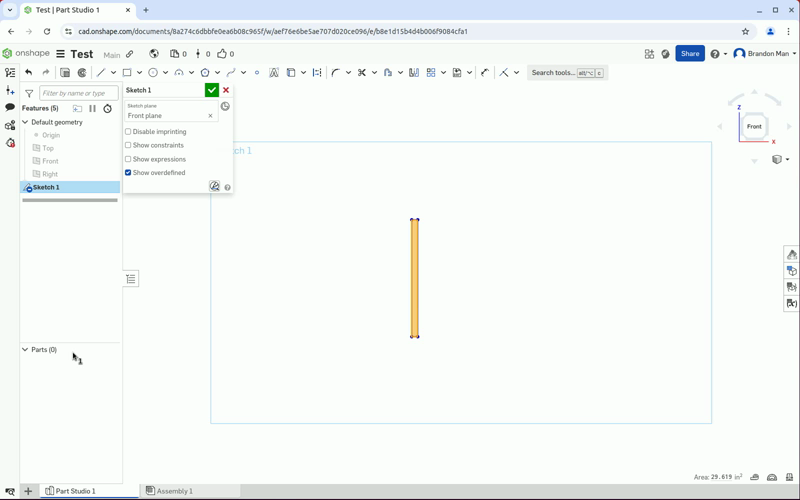
key(shift+y)
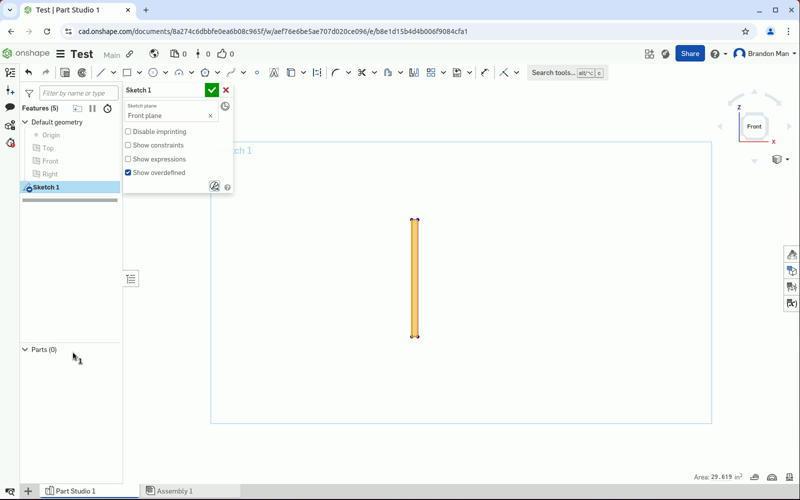
key(shift+e)
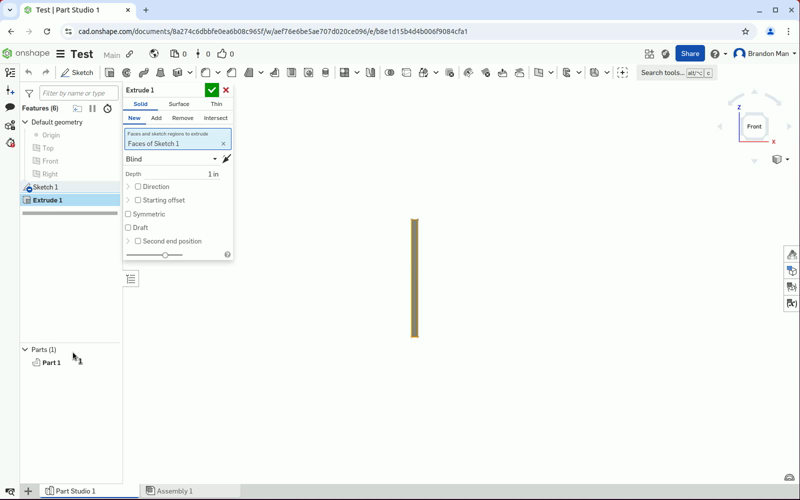
mouse_move(143, 106)
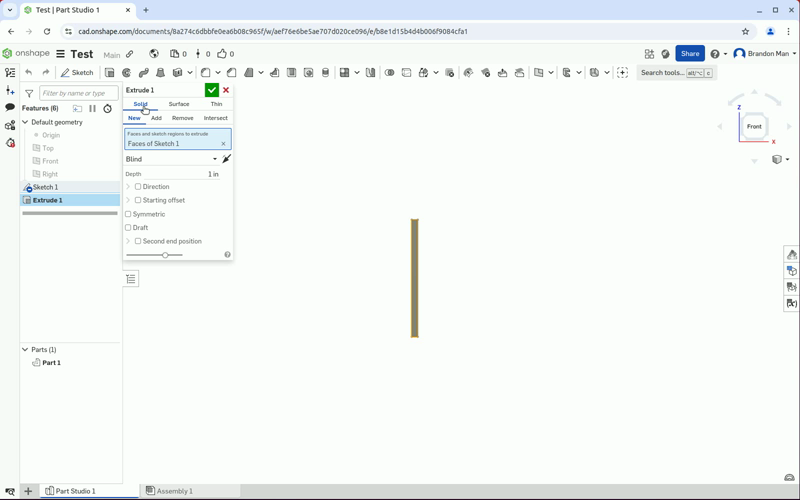
click(143, 106)
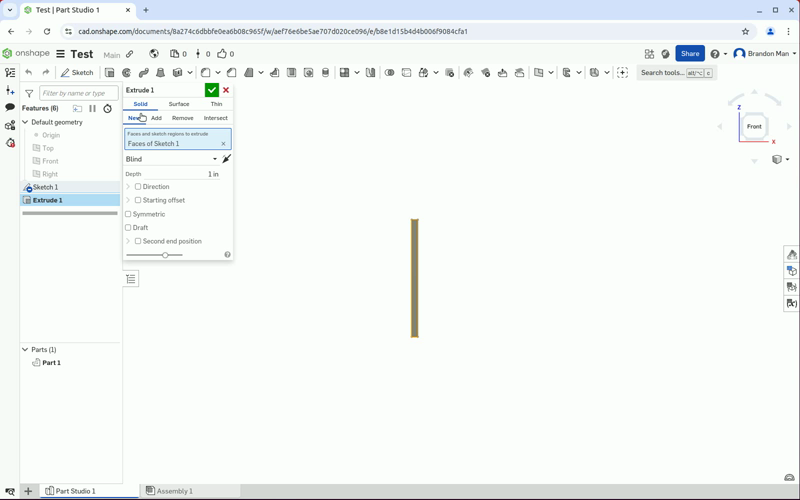
mouse_move(137, 120)
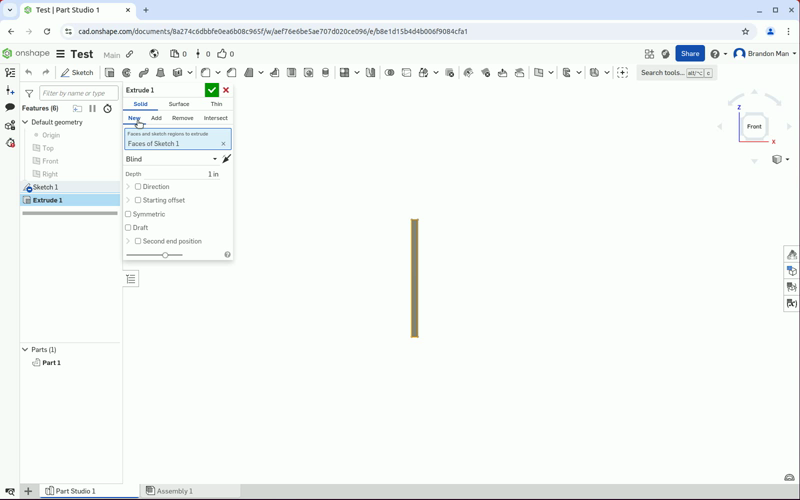
click(137, 120)
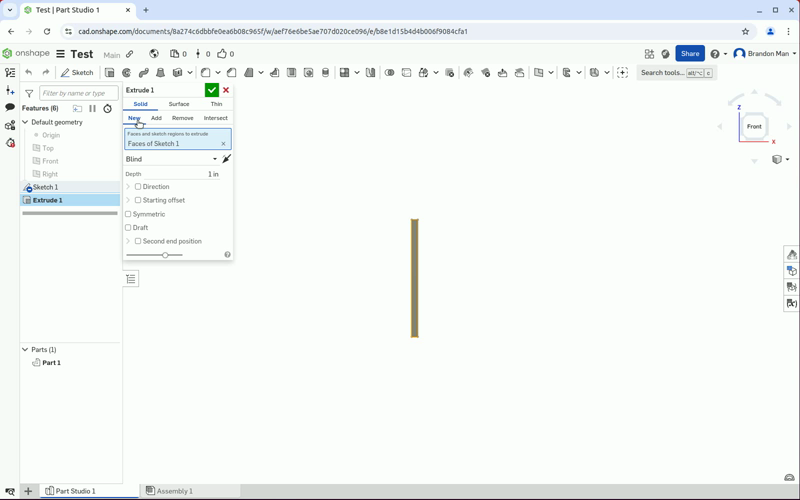
key(tab, 4)
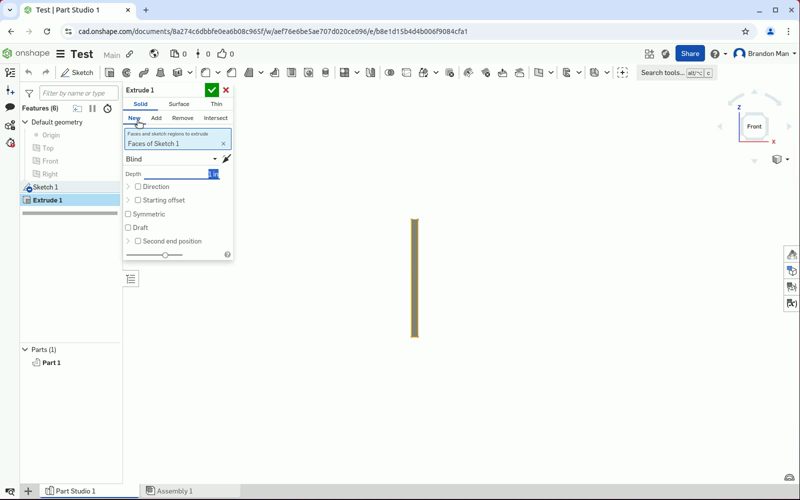
text(0.722)
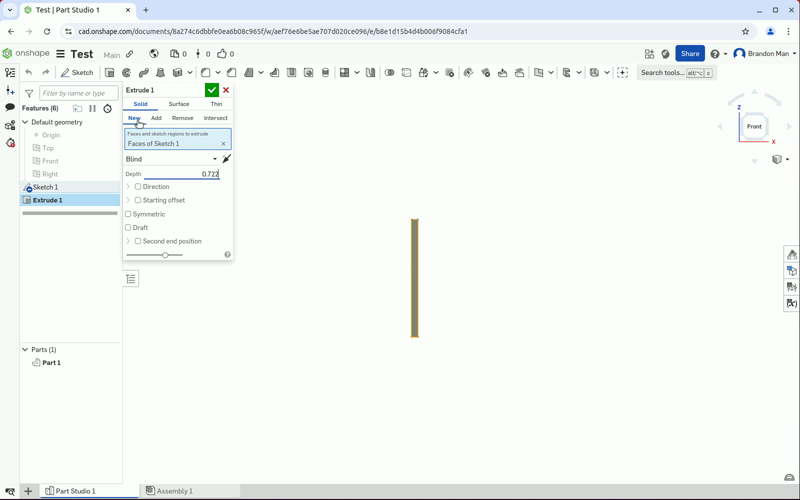
key(enter)
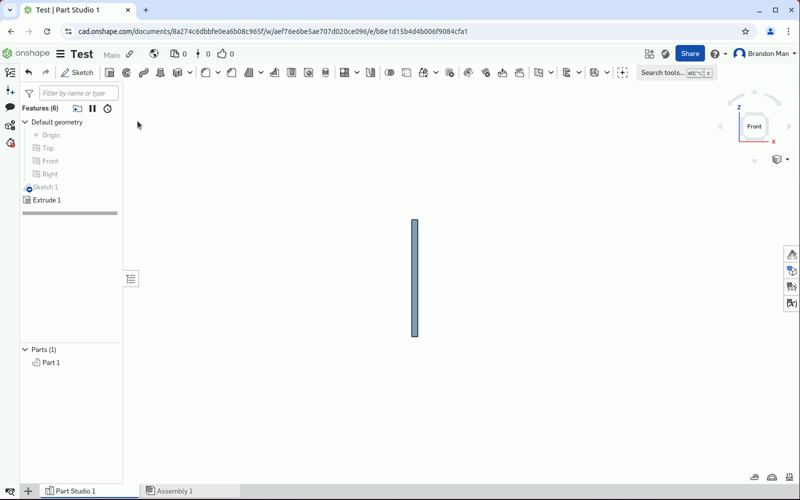
key(shift+h)
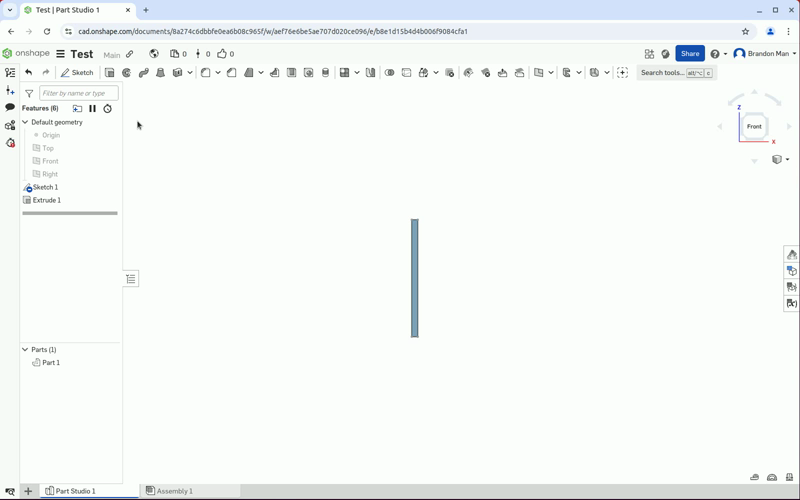
key(shift+h)
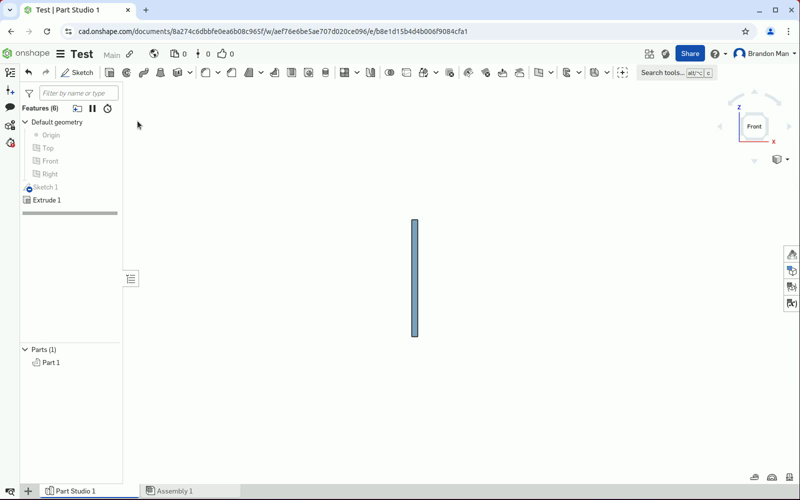
mouse_move(73, 189)
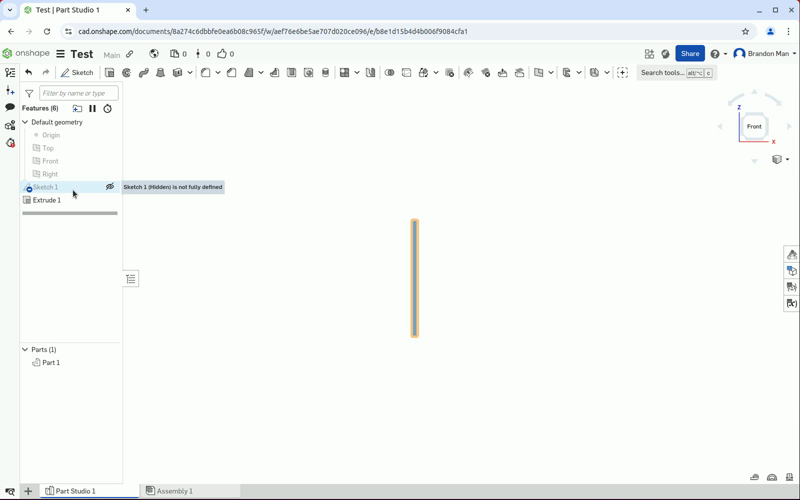
click(73, 189)
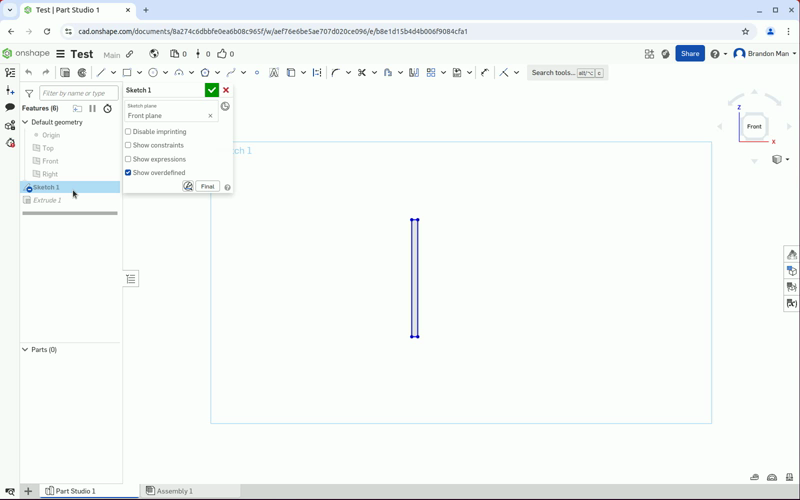
mouse_move(229, 92)
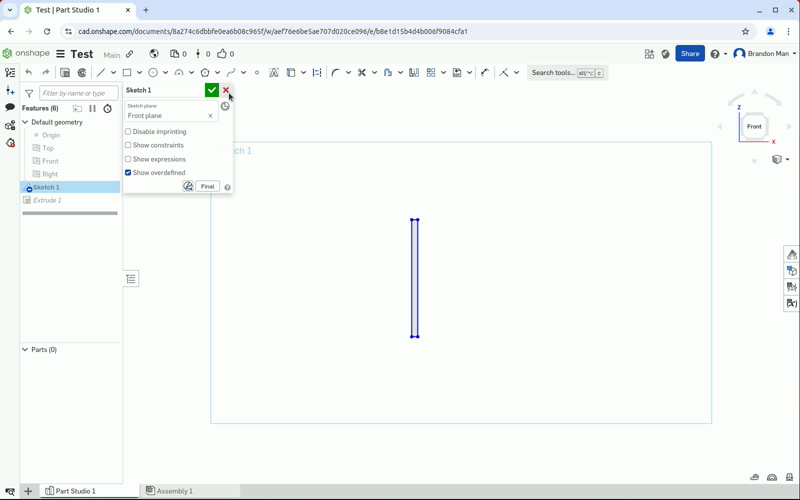
click(229, 92)
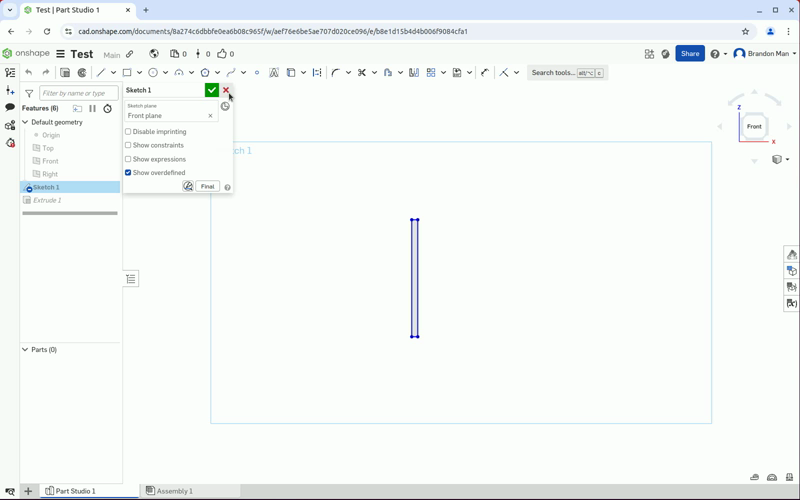
key(shift+s)
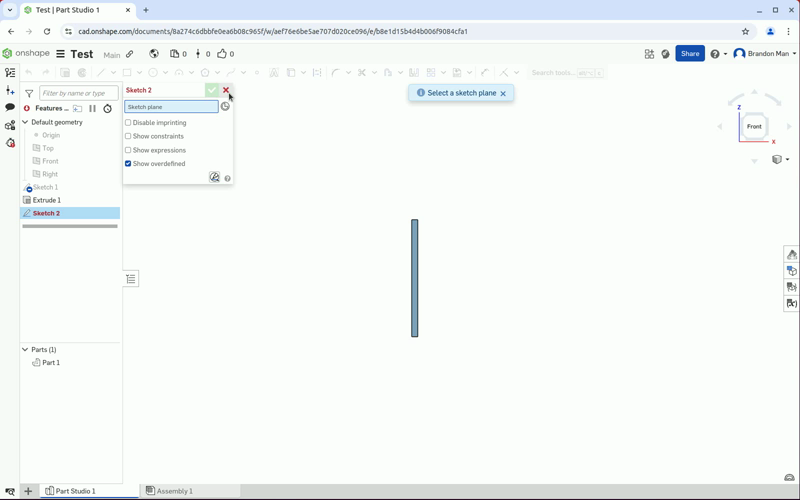
mouse_move(73, 163)
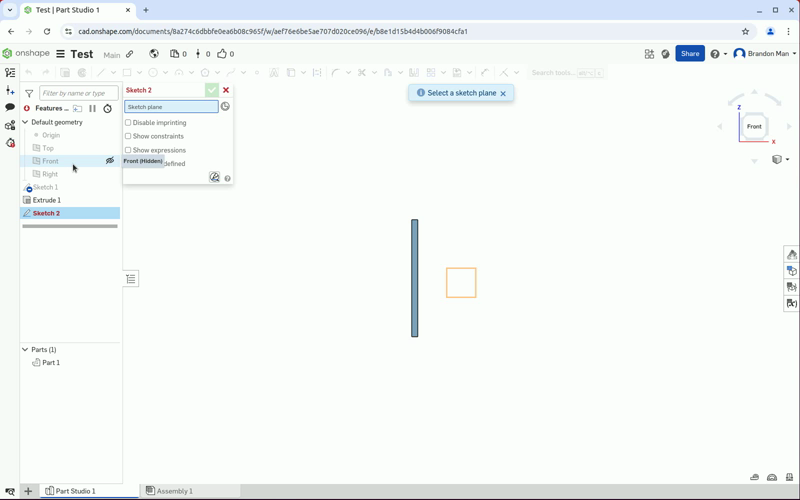
click(73, 163)
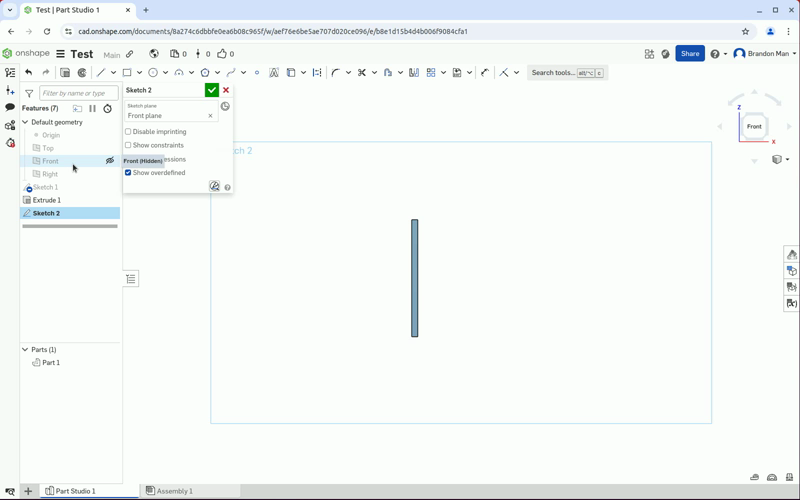
mouse_move(73, 352)
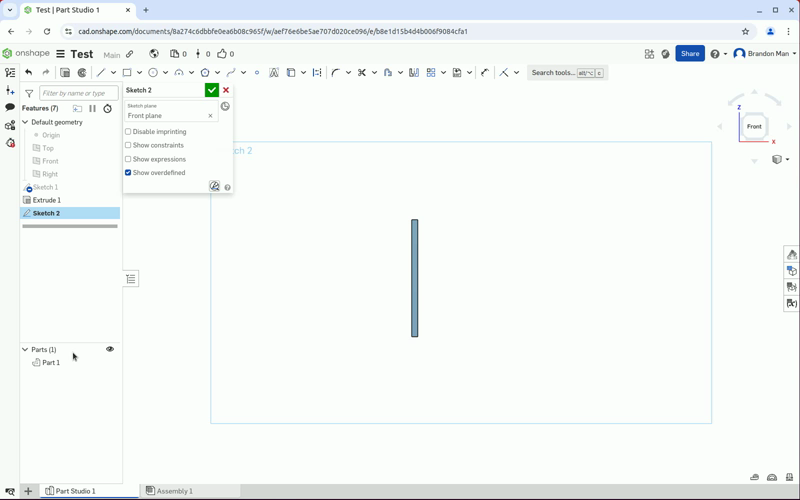
key(y)
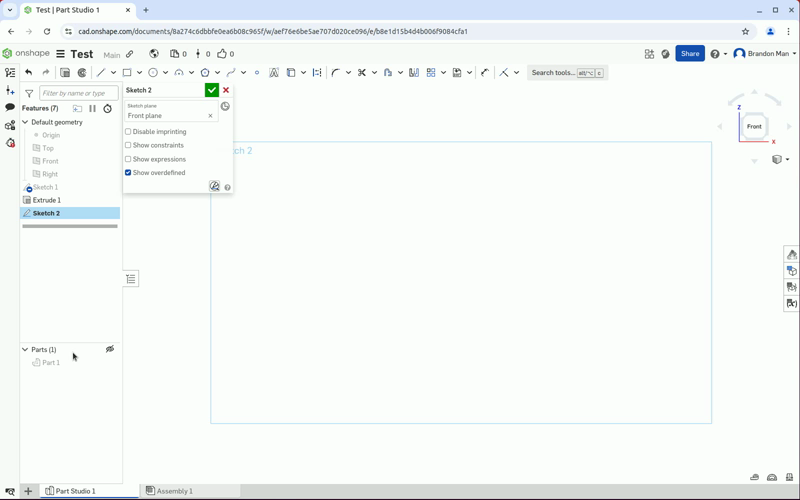
key(l)
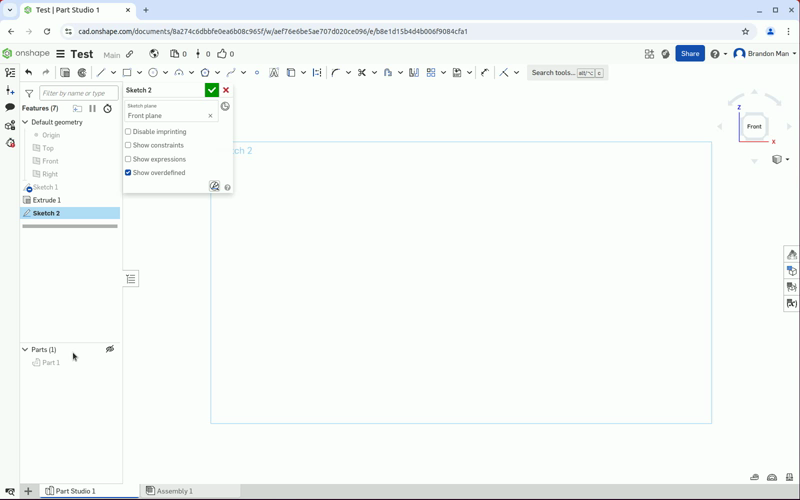
key_down(shift)
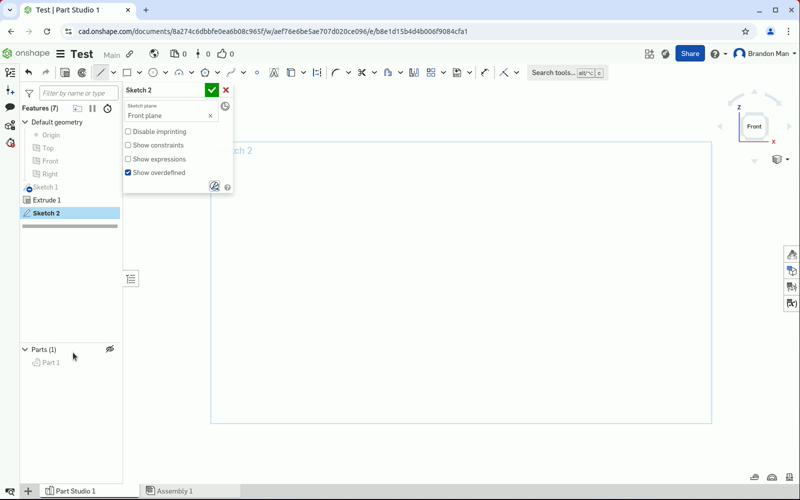
mouse_move(485, 335)
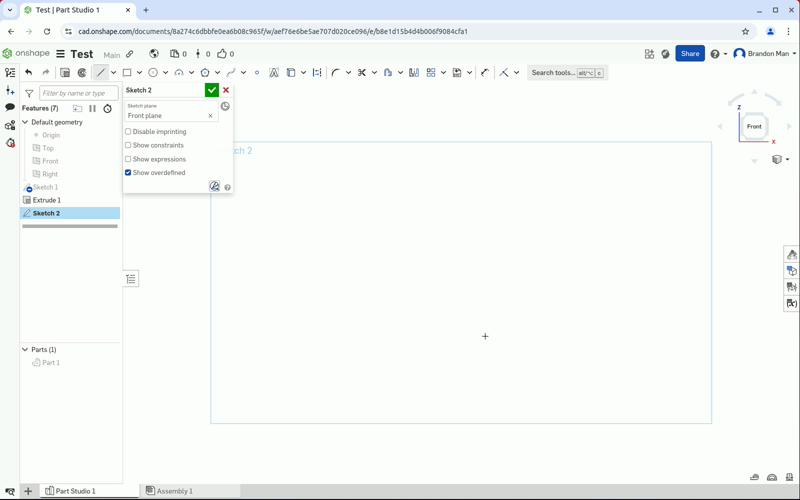
click(485, 335)
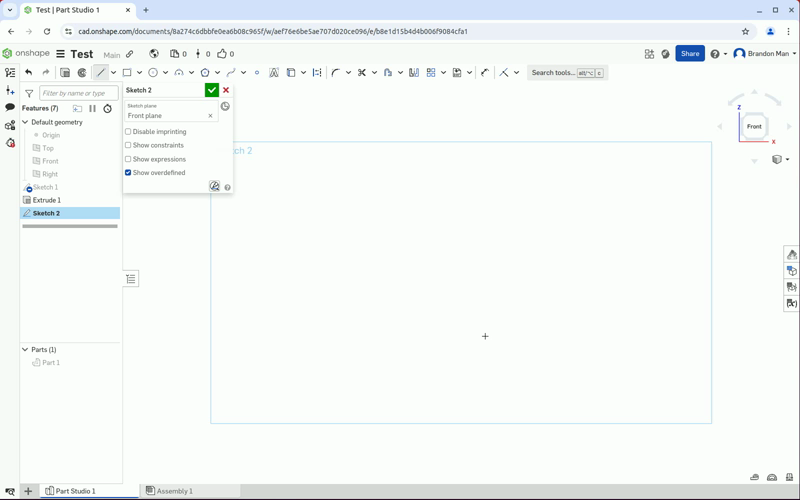
key_up(shift)
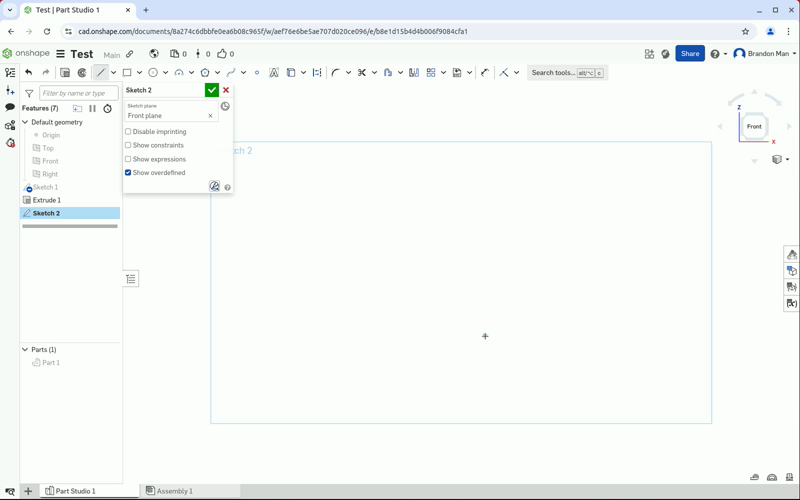
key_down(shift)
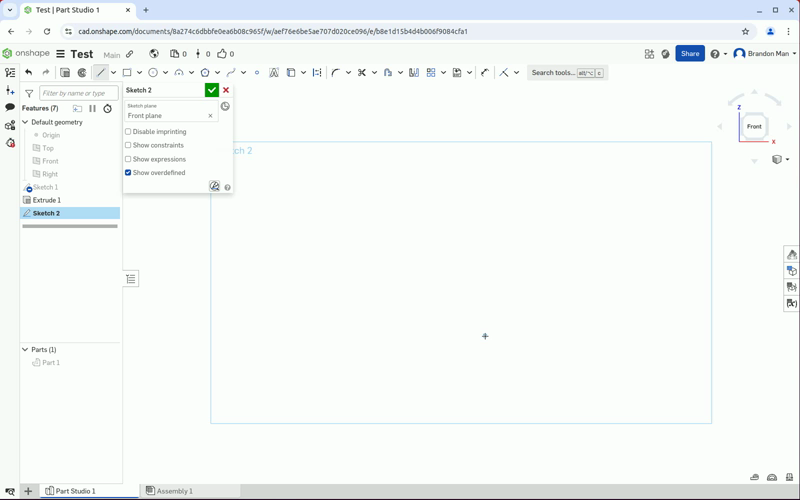
mouse_move(515, 335)
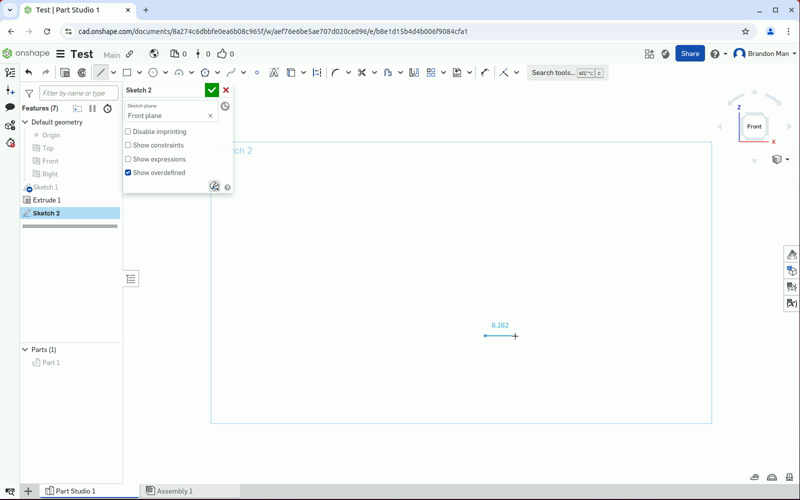
mouse_move(492, 335)
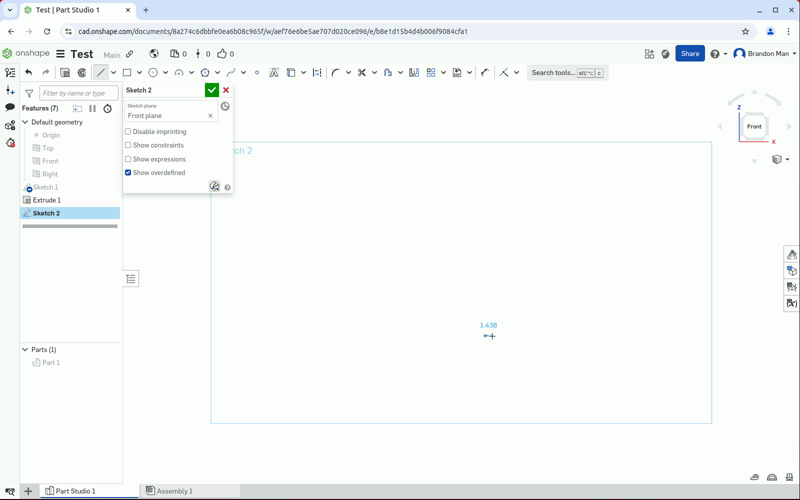
scroll(6)
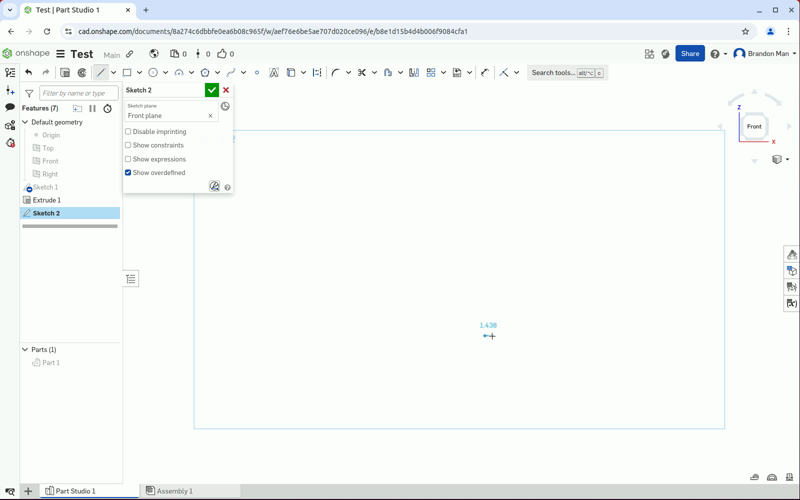
scroll(6)
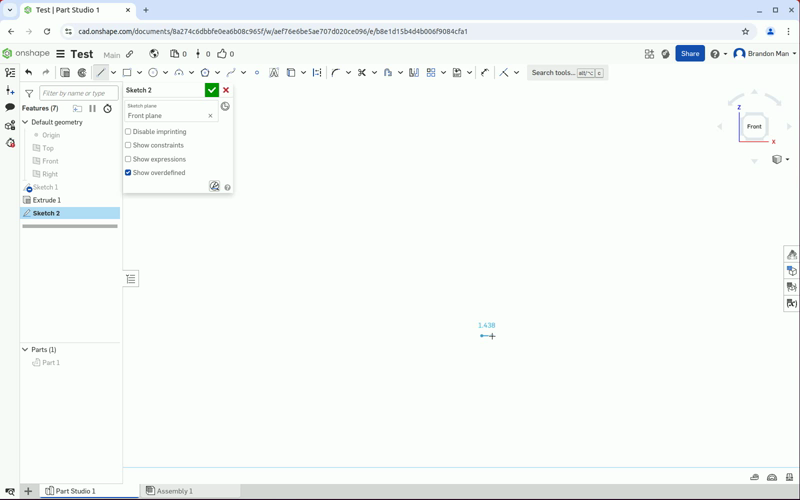
scroll(6)
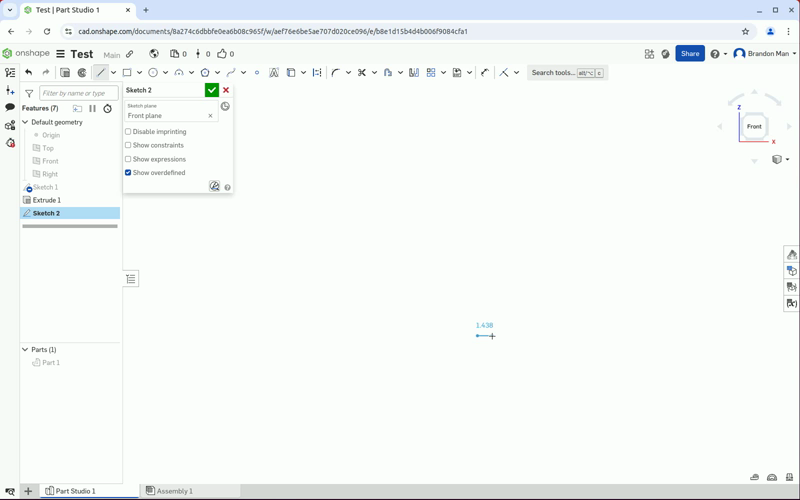
scroll(6)
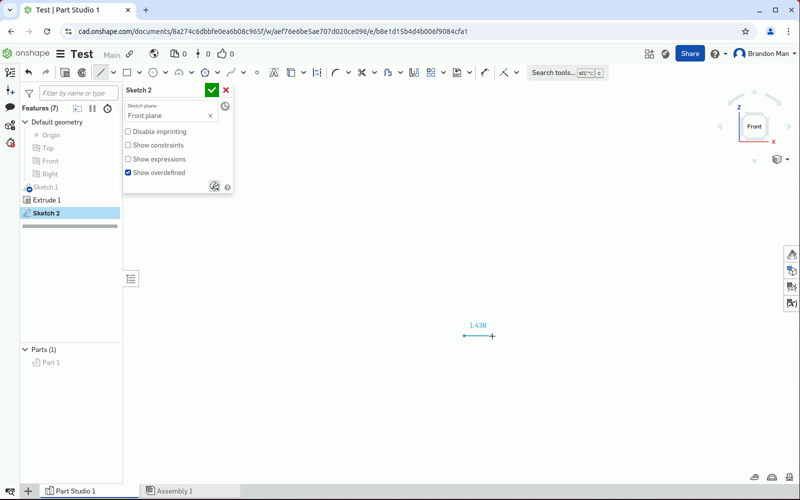
scroll(6)
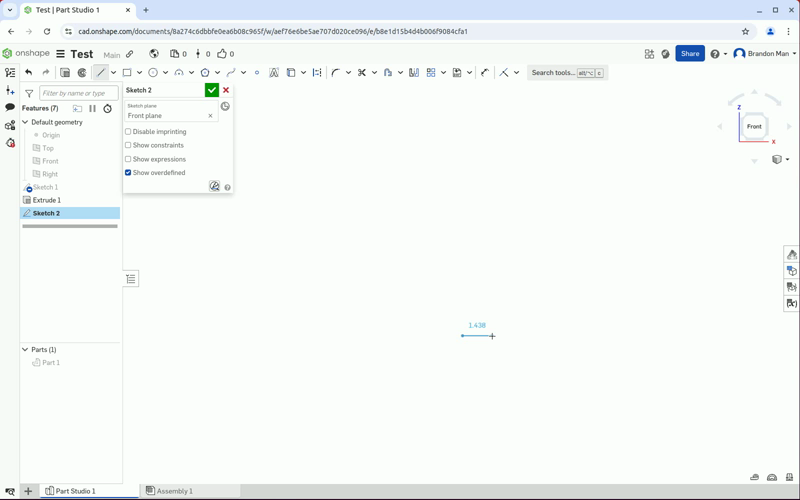
scroll(6)
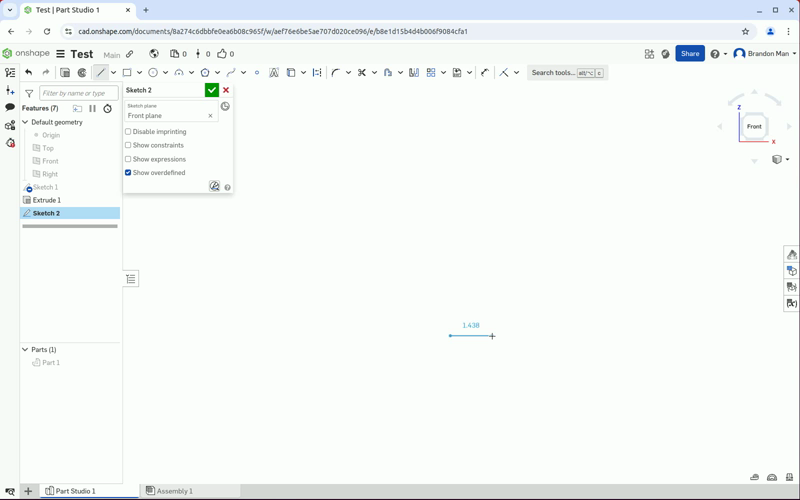
scroll(6)
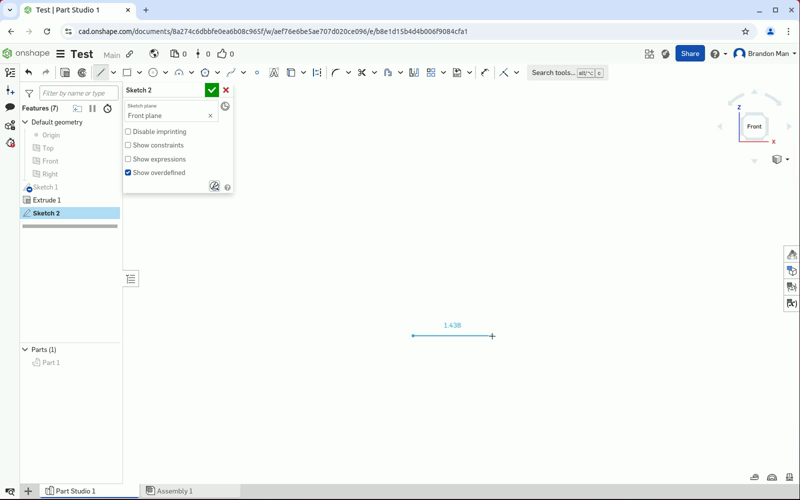
click(492, 335)
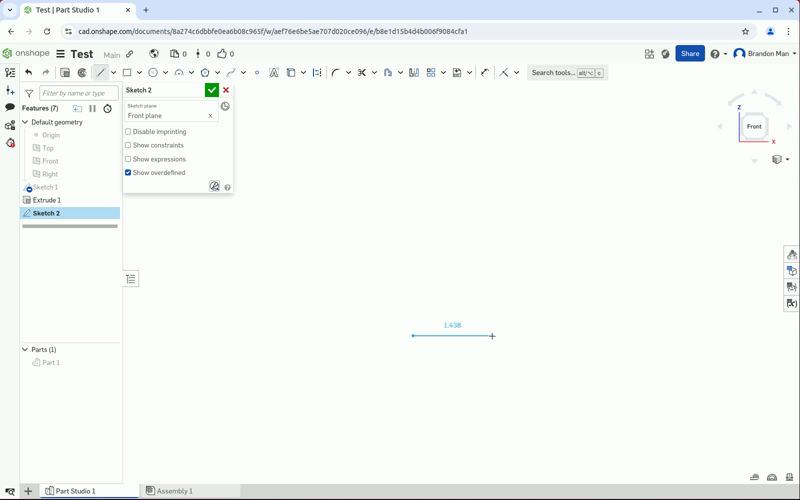
scroll(-6)
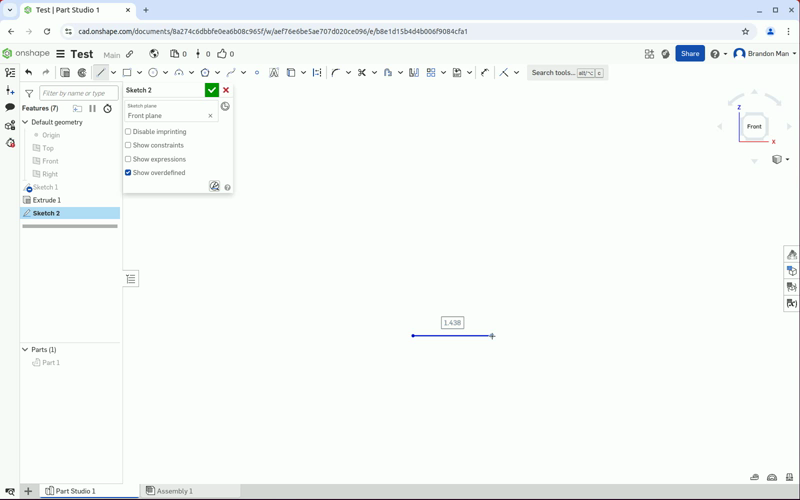
scroll(-6)
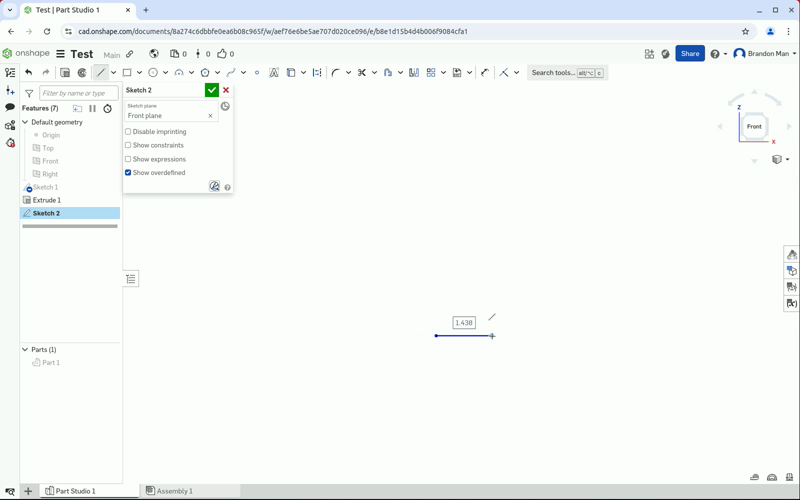
scroll(-6)
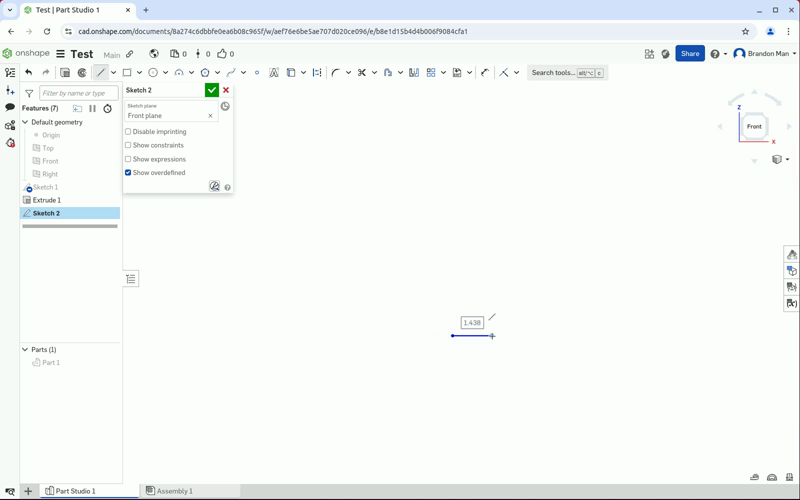
scroll(-6)
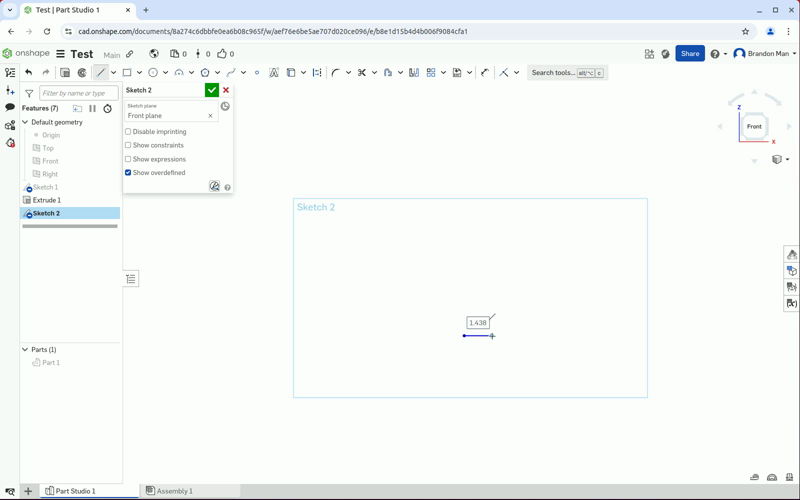
scroll(-6)
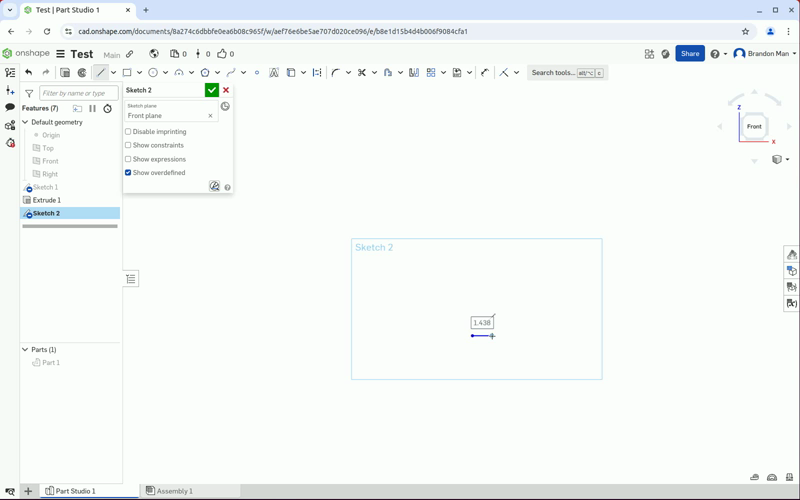
scroll(-6)
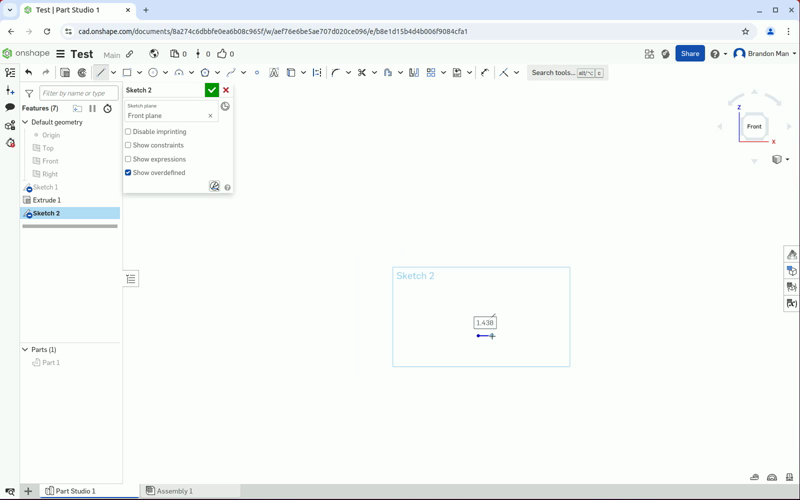
scroll(-6)
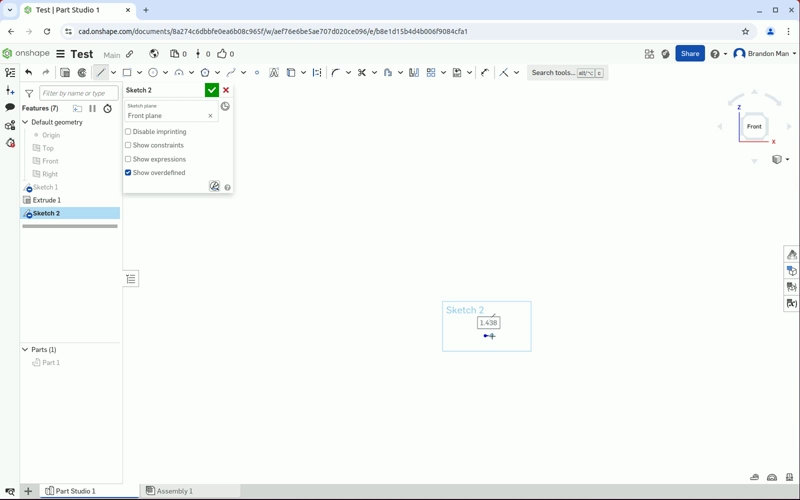
key_up(shift)
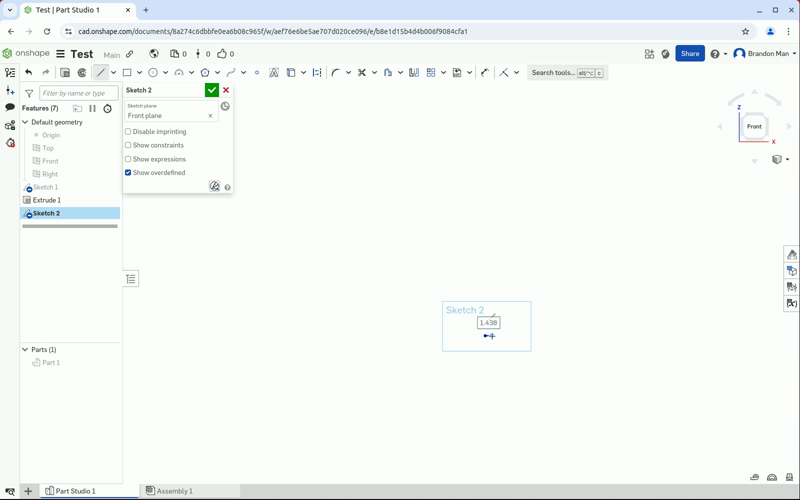
key_down(shift)
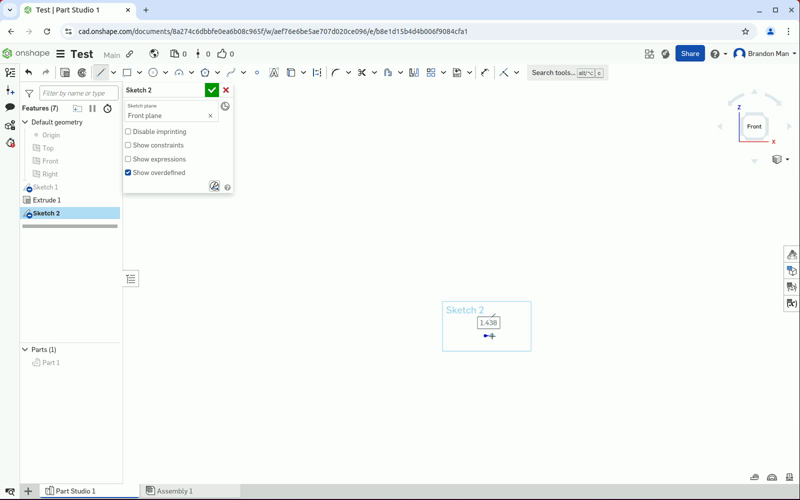
mouse_move(492, 180)
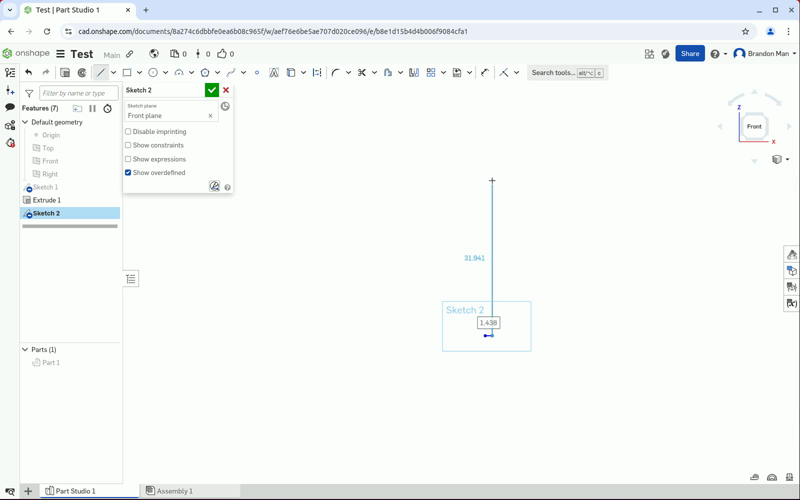
click(492, 180)
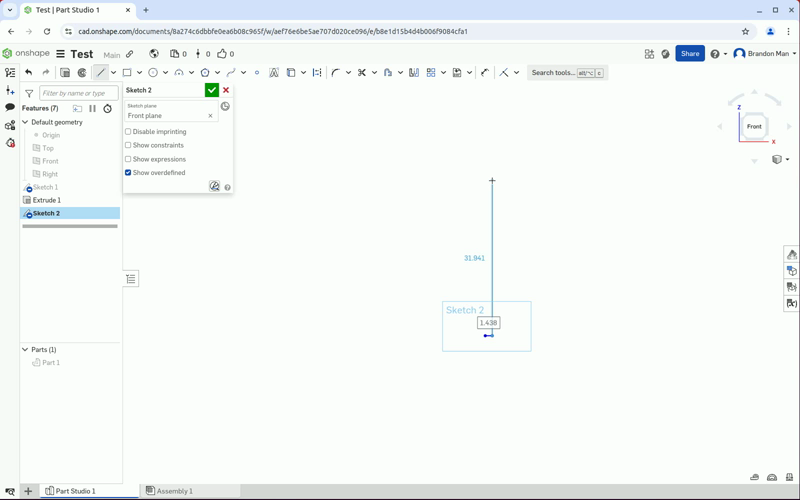
key_up(shift)
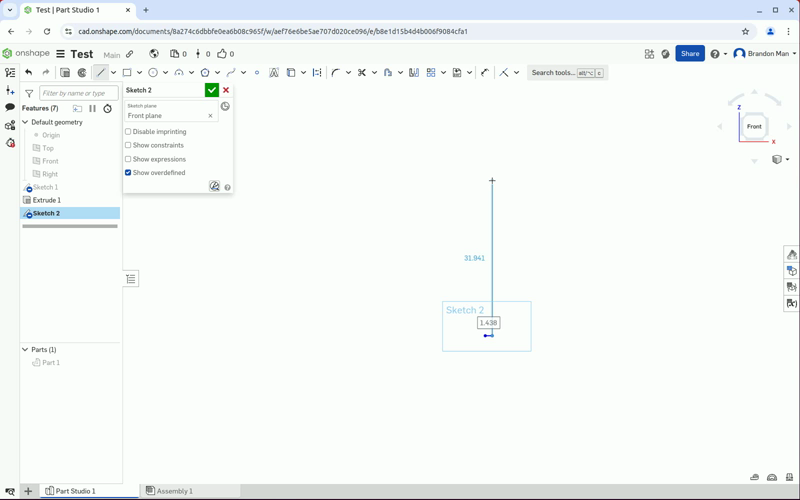
key_down(shift)
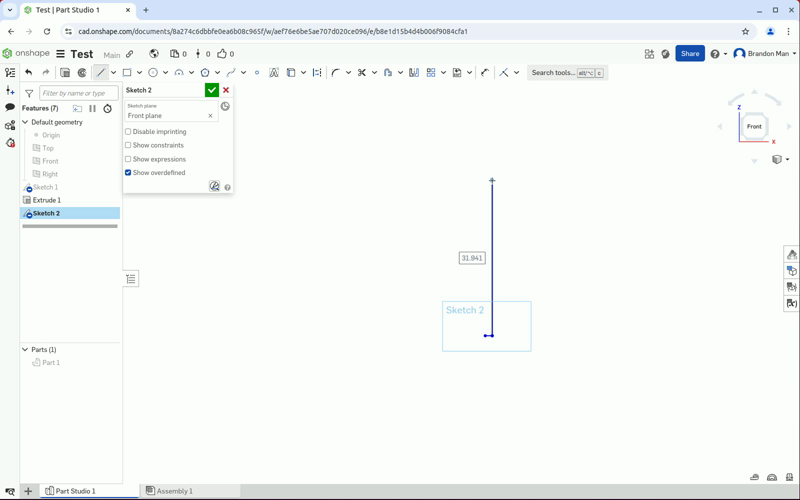
mouse_move(522, 180)
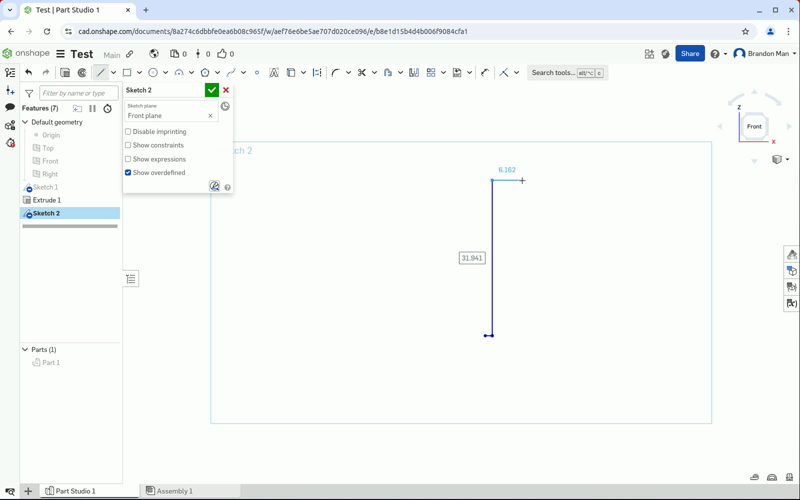
mouse_move(485, 180)
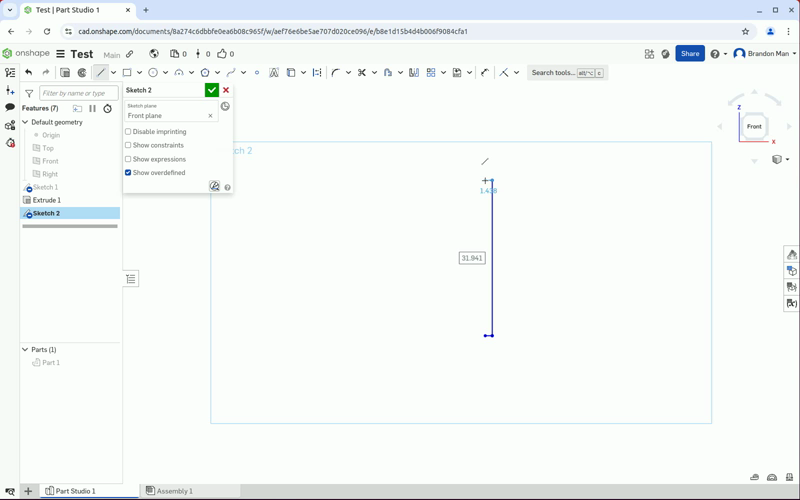
scroll(6)
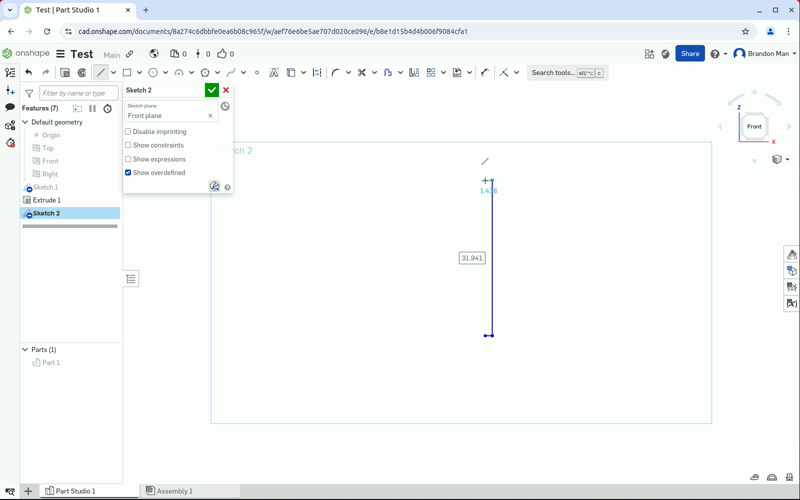
scroll(6)
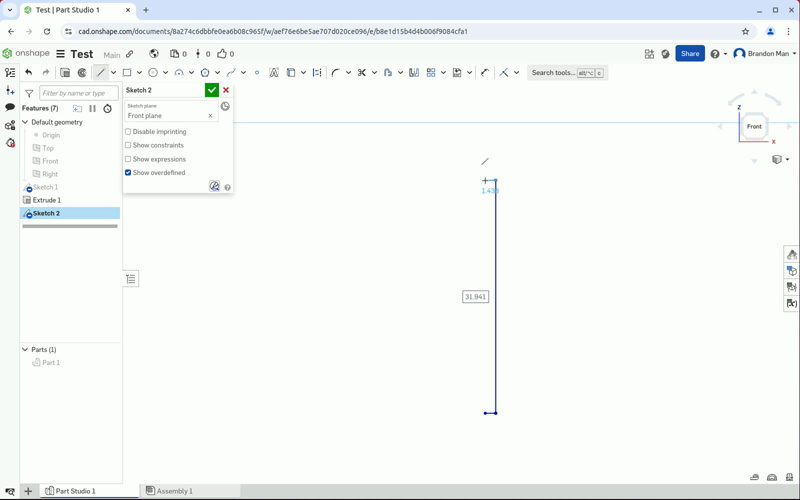
scroll(6)
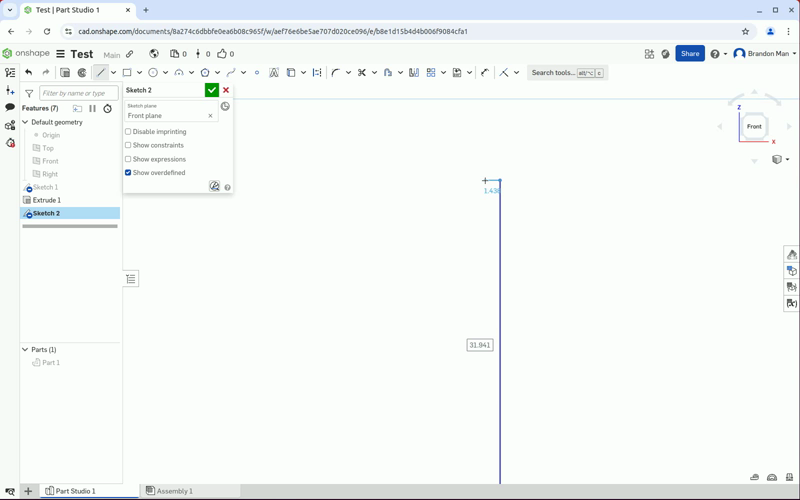
scroll(6)
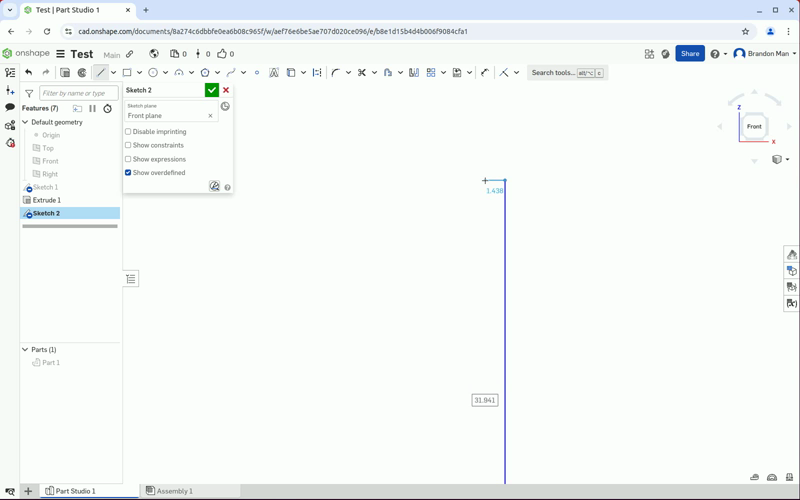
scroll(6)
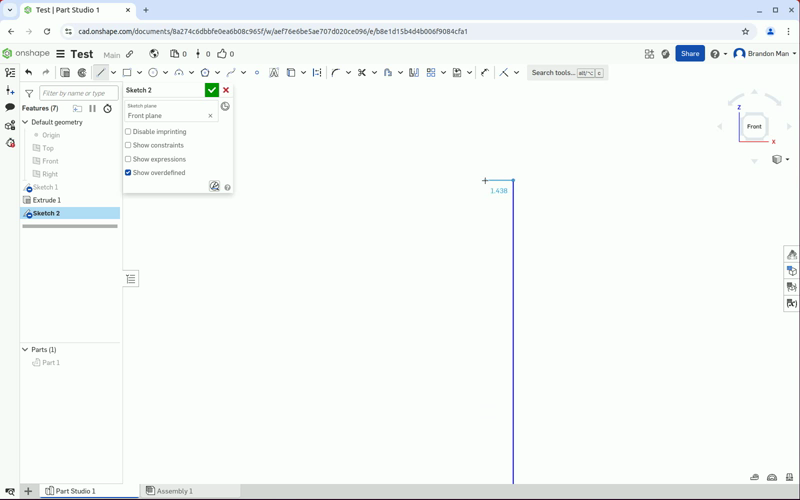
scroll(6)
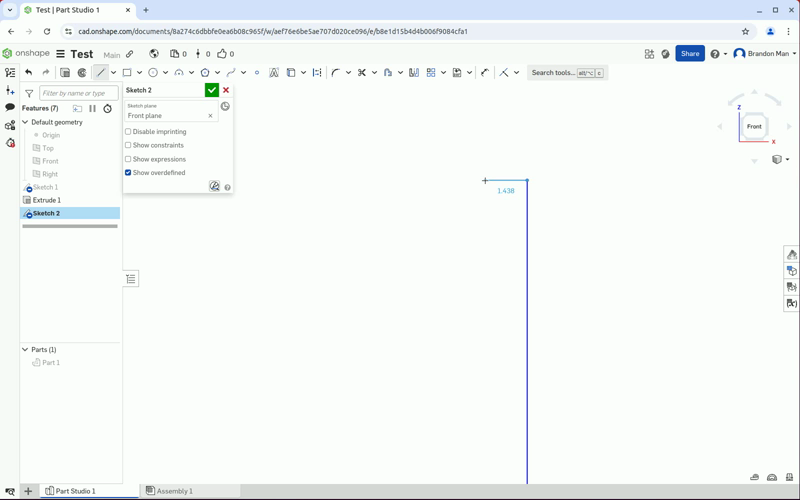
scroll(6)
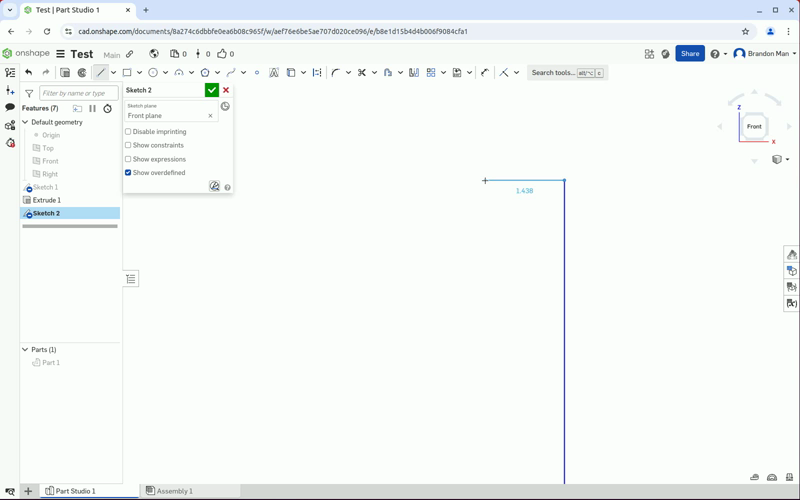
click(485, 180)
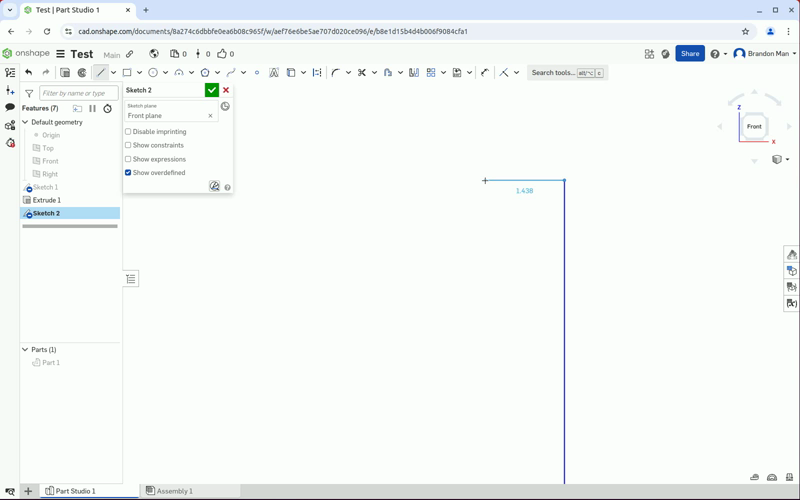
scroll(-6)
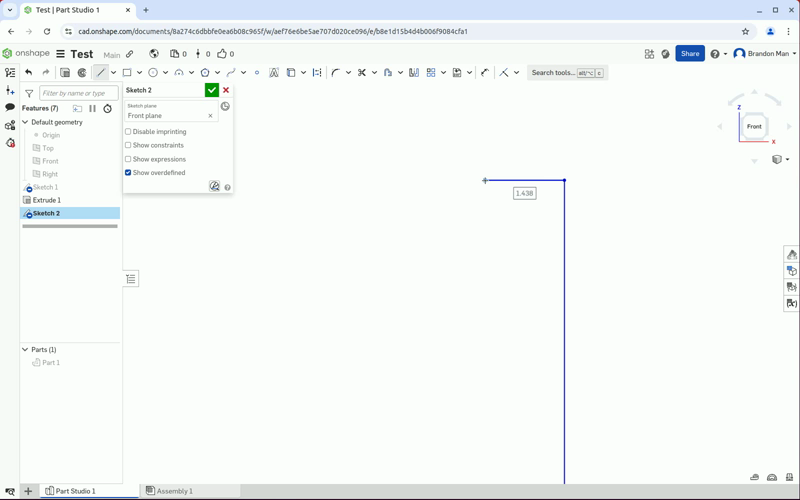
scroll(-6)
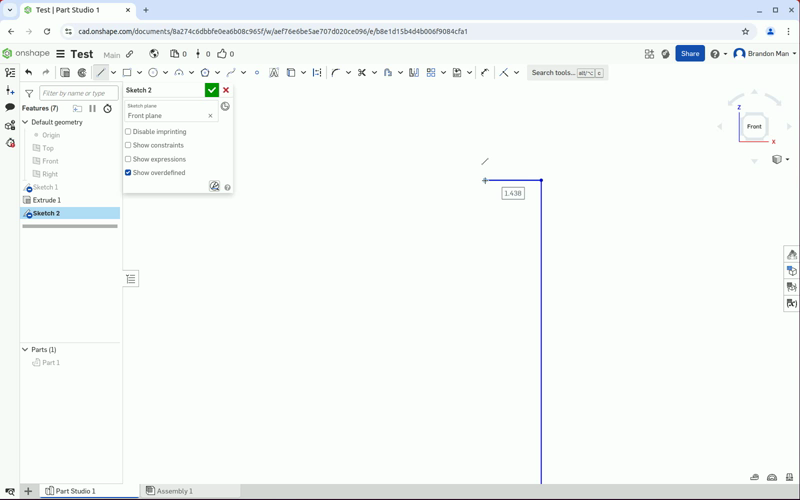
scroll(-6)
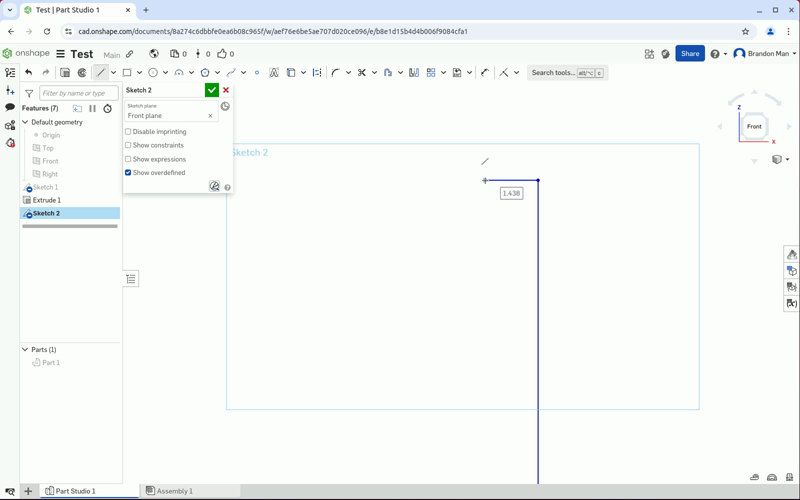
scroll(-6)
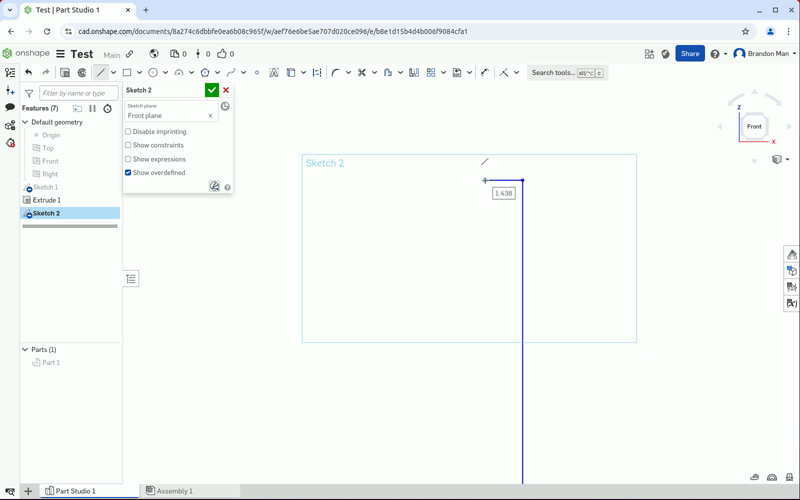
scroll(-6)
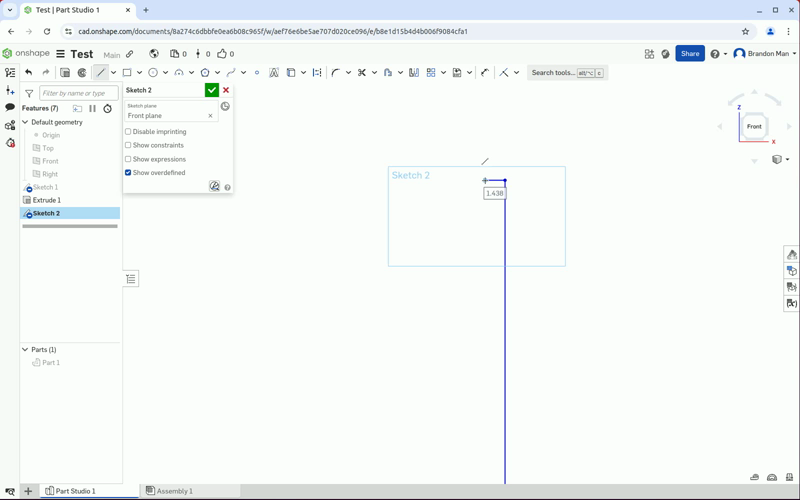
scroll(-6)
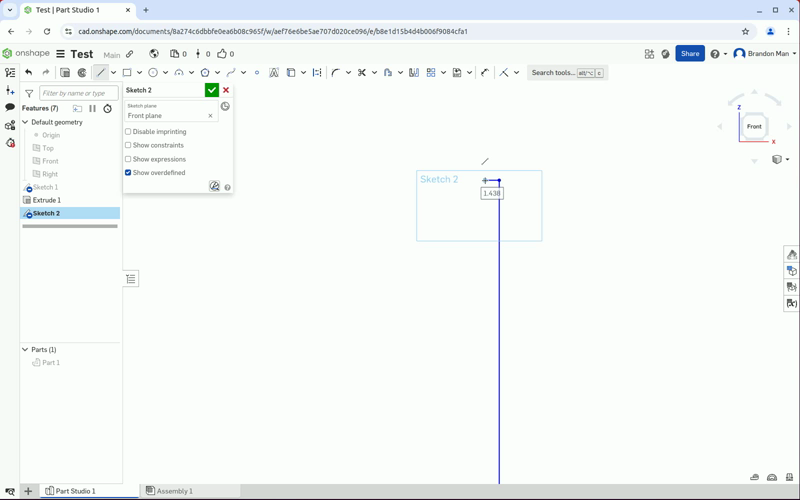
scroll(-6)
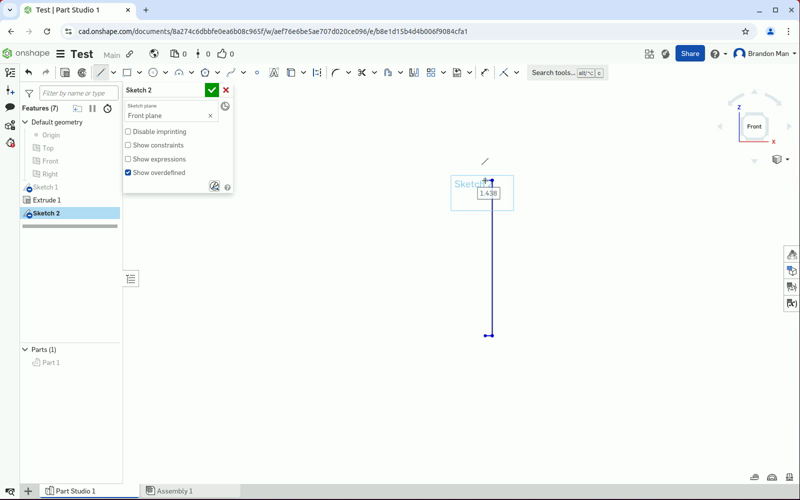
key_up(shift)
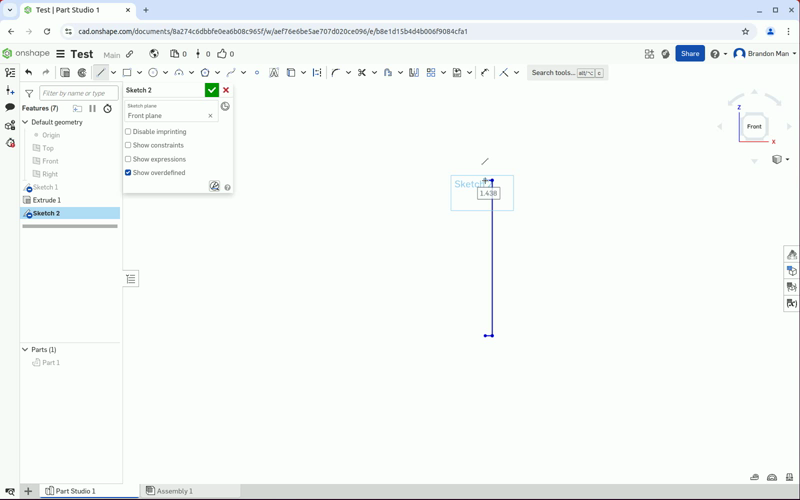
key_down(shift)
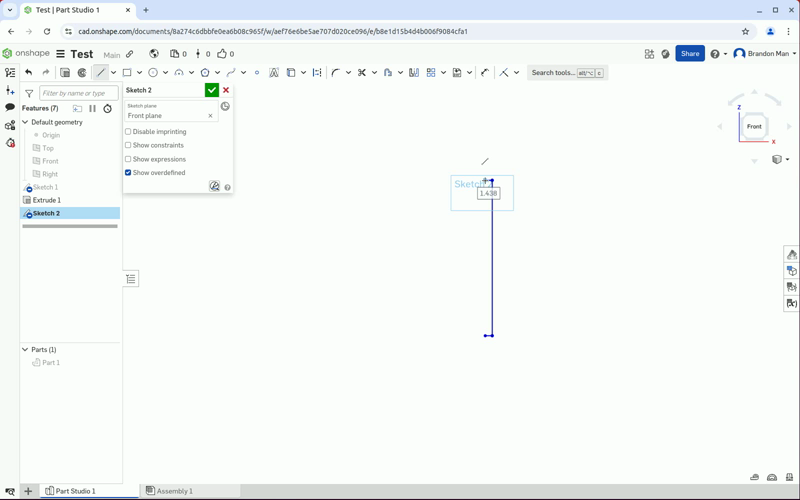
mouse_move(485, 335)
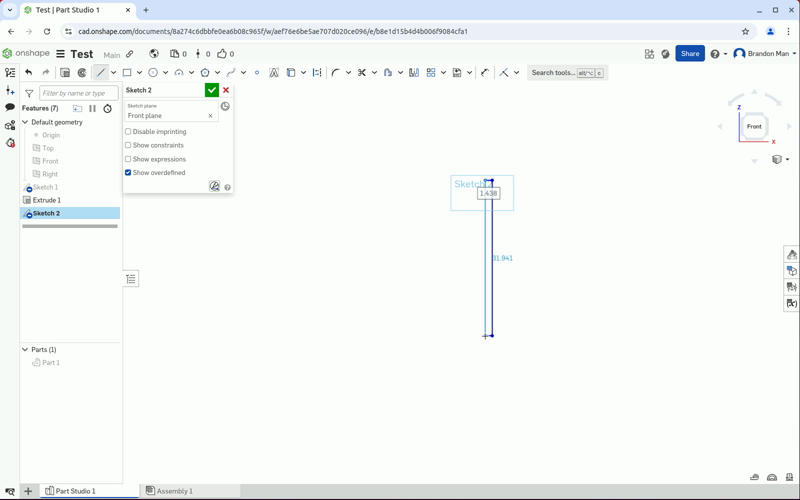
key_up(shift)
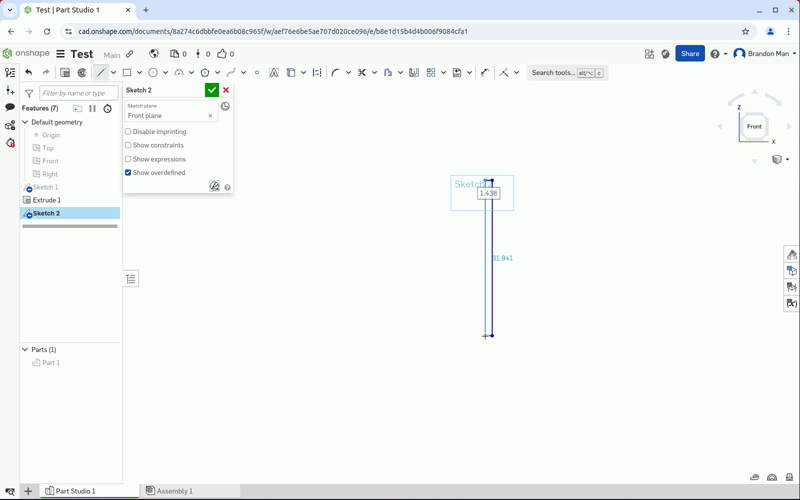
click(485, 335)
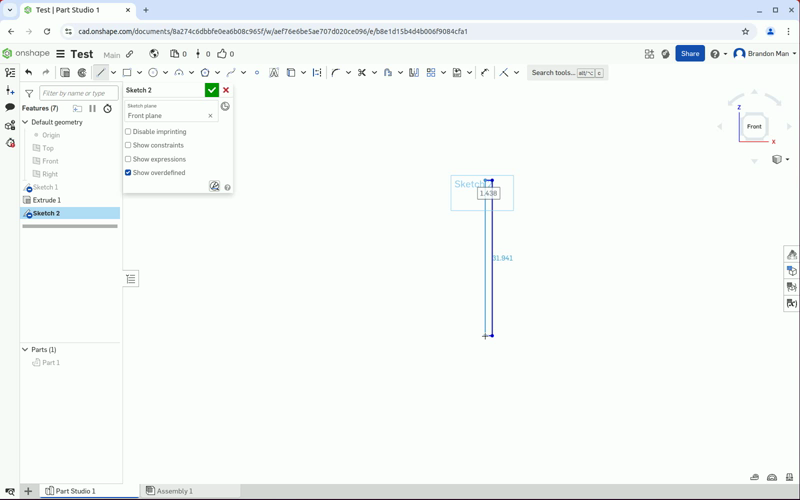
key(esc)
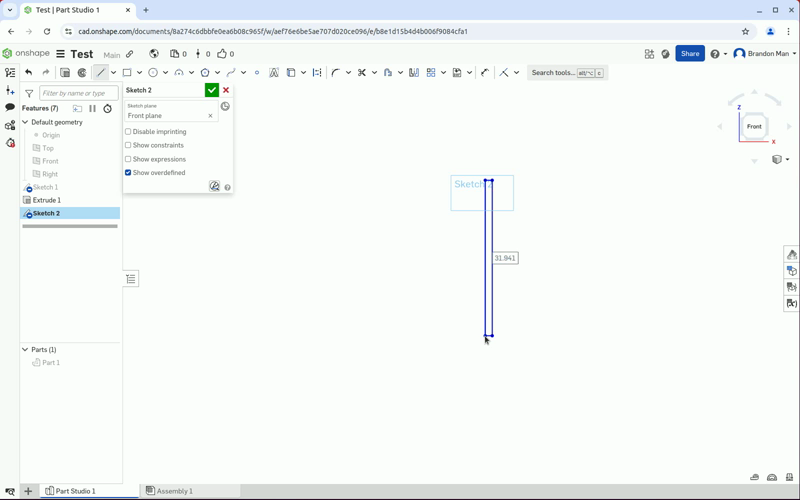
mouse_move(488, 256)
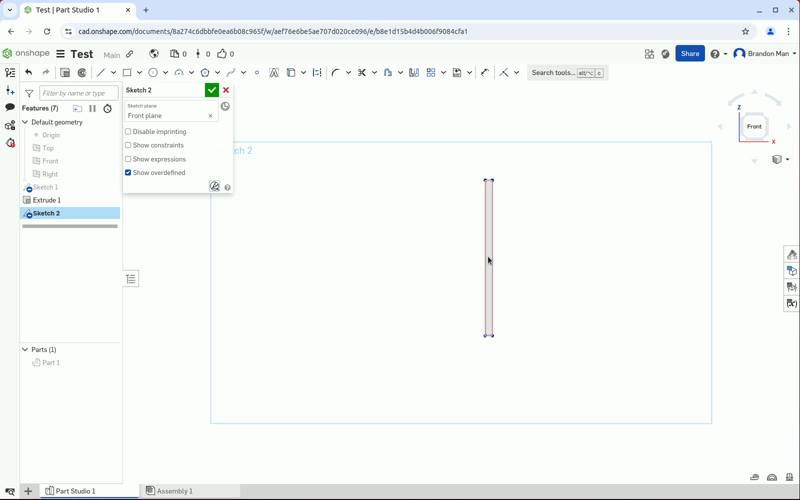
scroll(6)
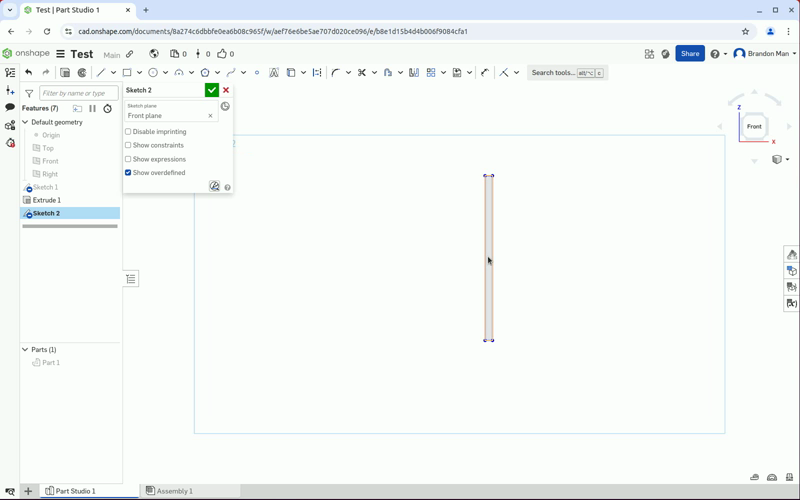
scroll(6)
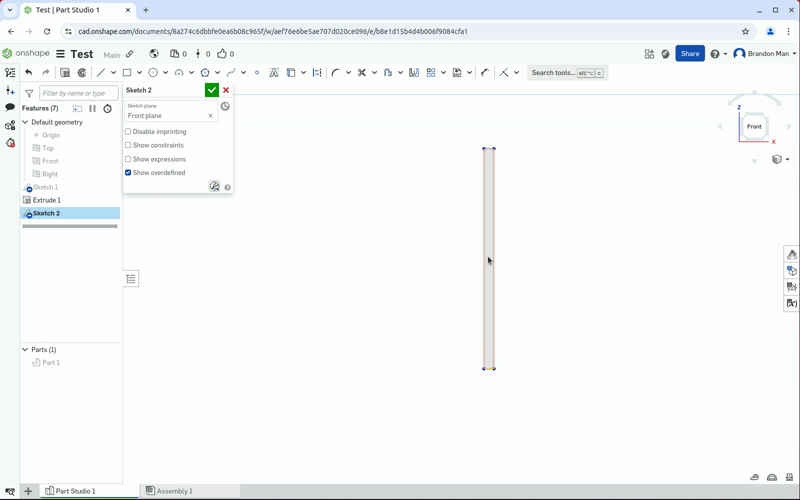
scroll(6)
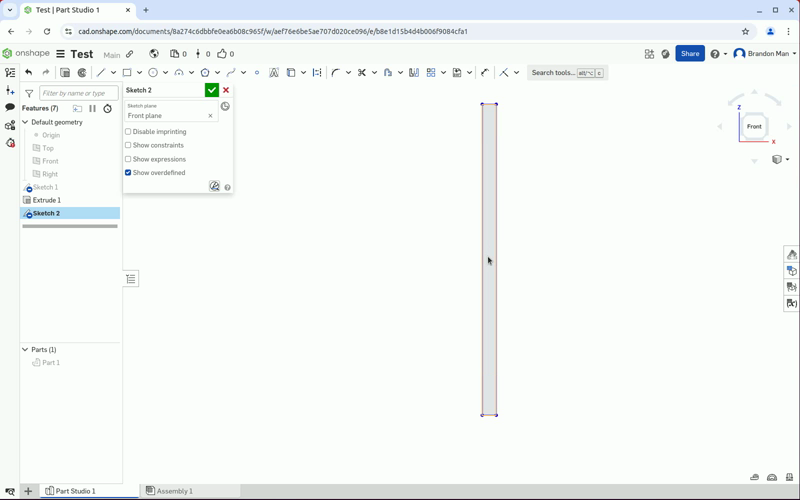
scroll(6)
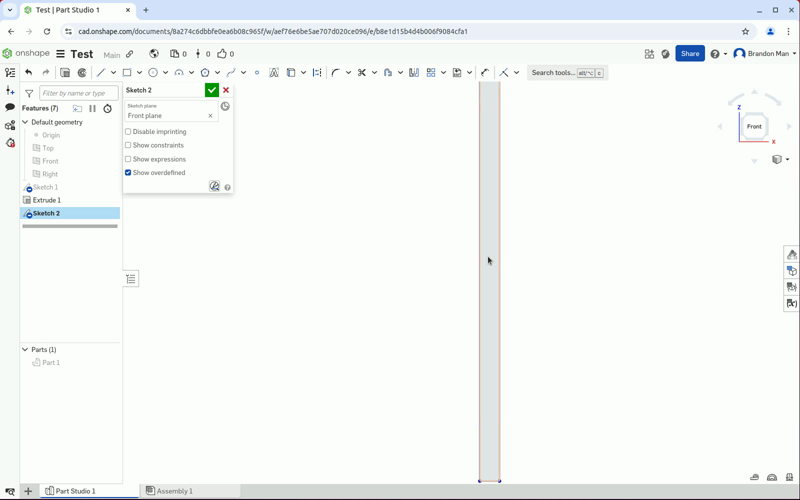
scroll(6)
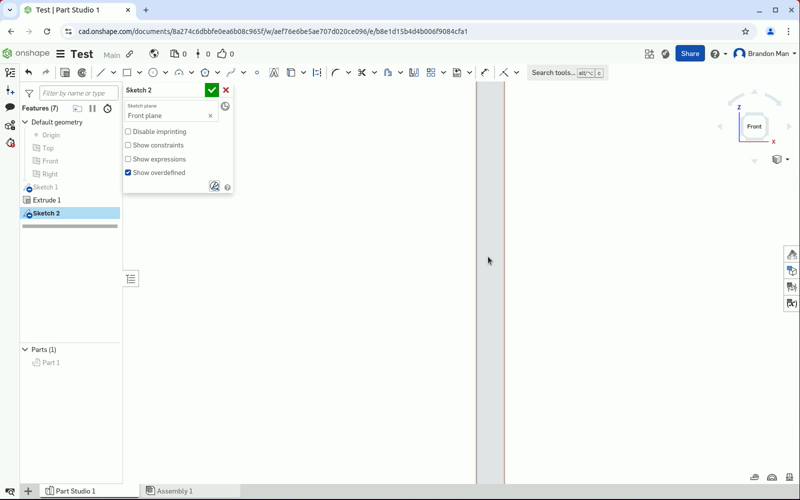
scroll(6)
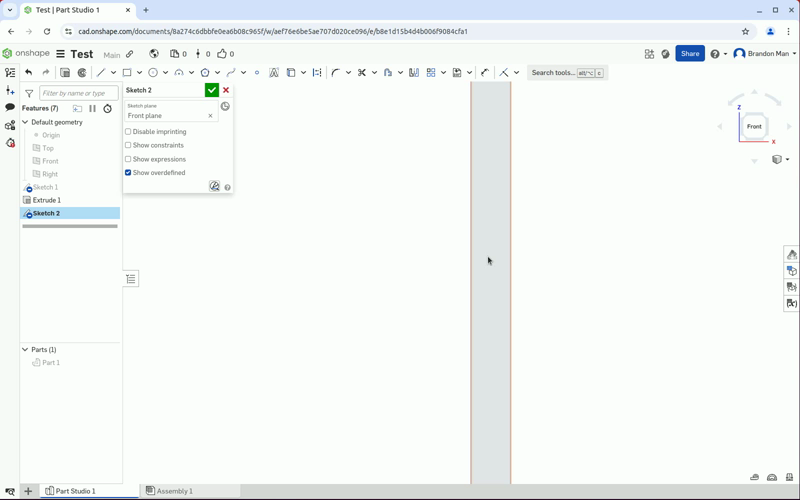
scroll(6)
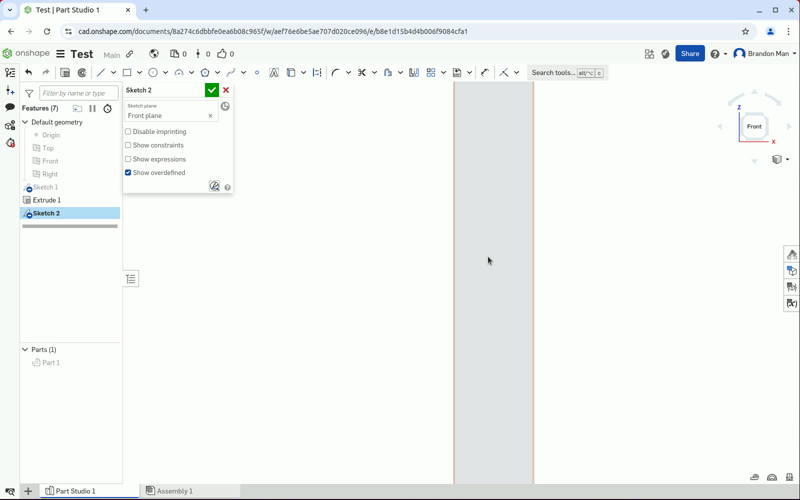
click(488, 256)
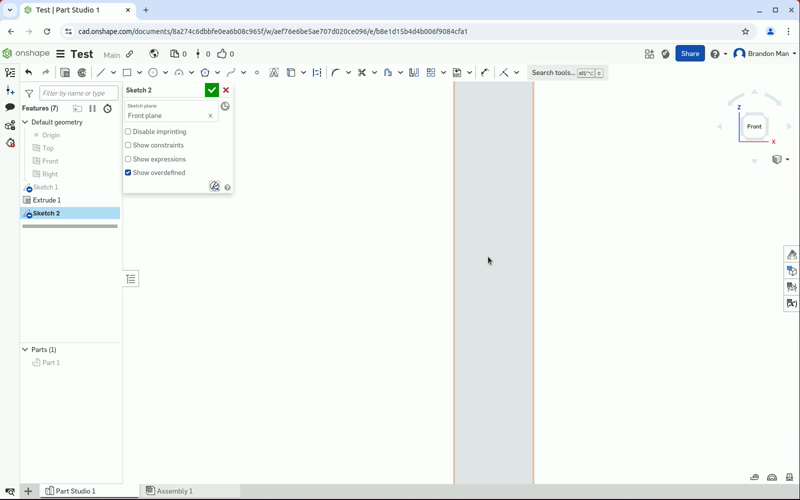
scroll(-6)
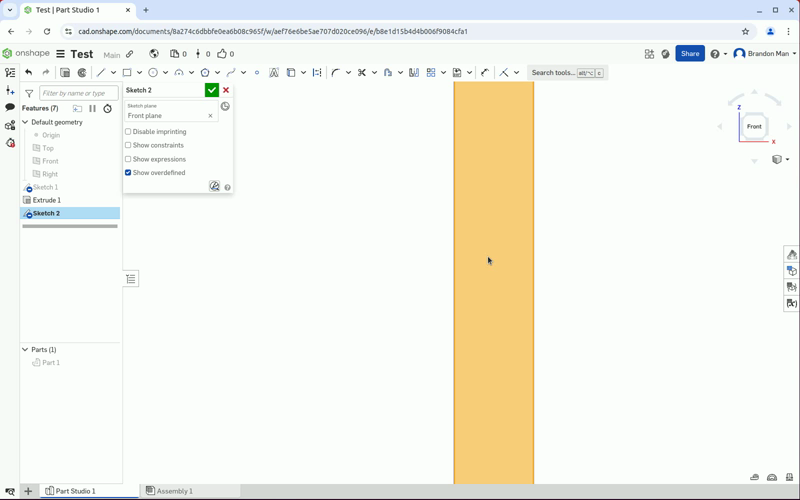
scroll(-6)
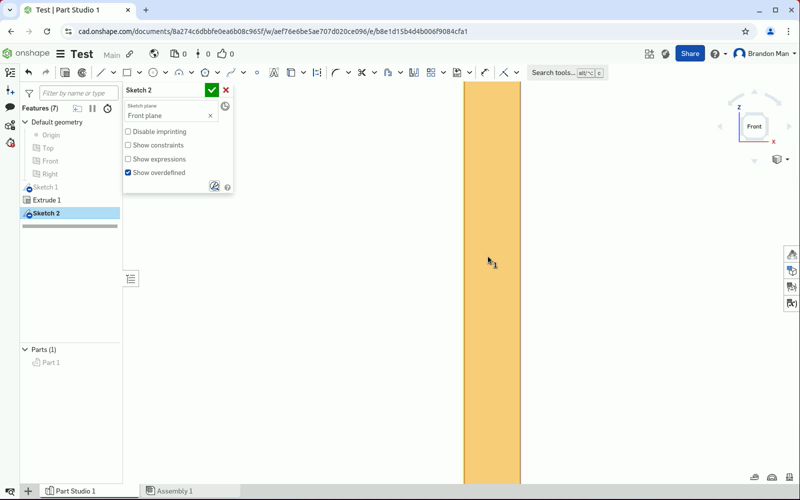
scroll(-6)
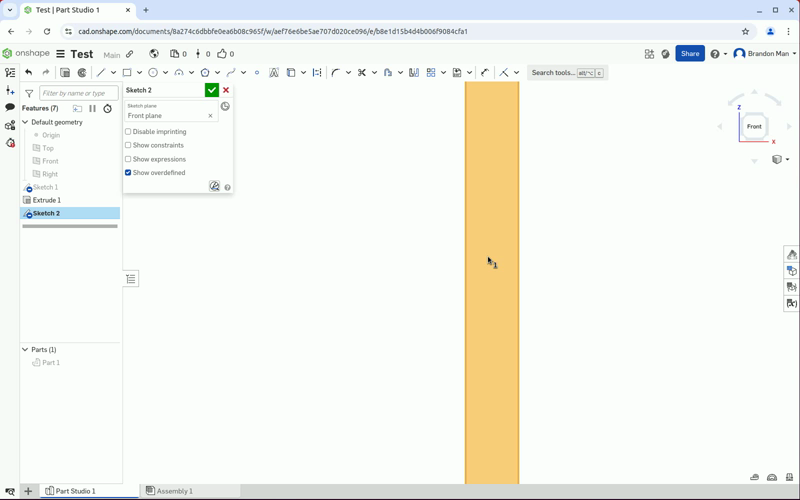
scroll(-6)
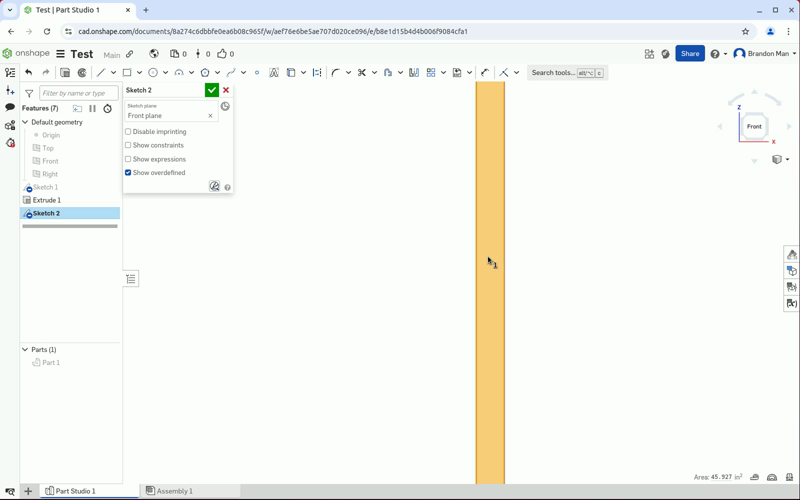
scroll(-6)
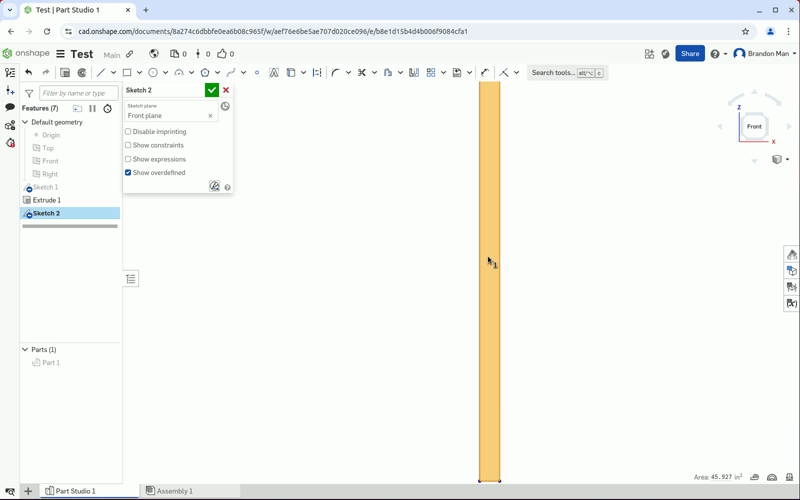
scroll(-6)
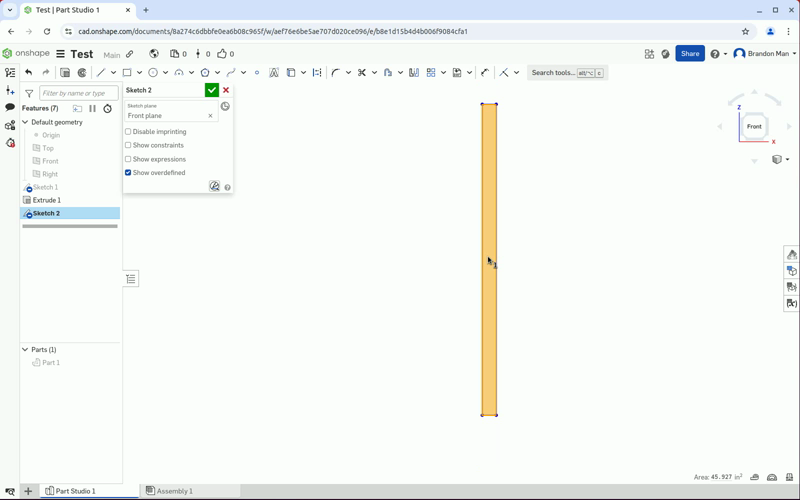
scroll(-6)
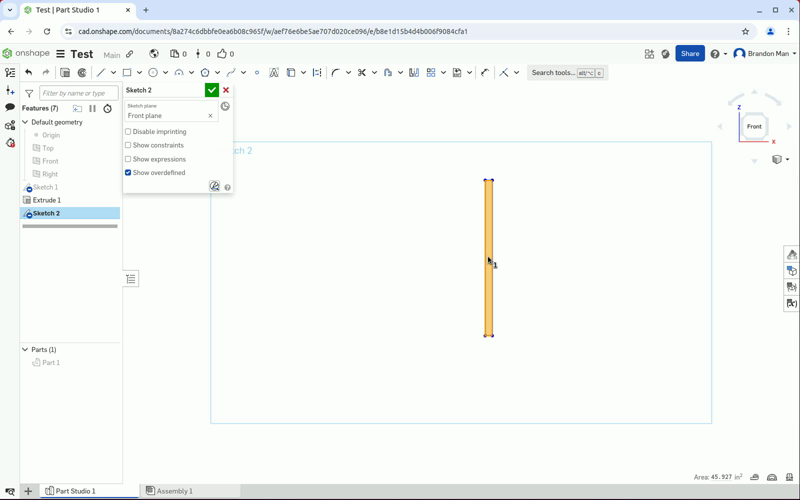
mouse_move(73, 352)
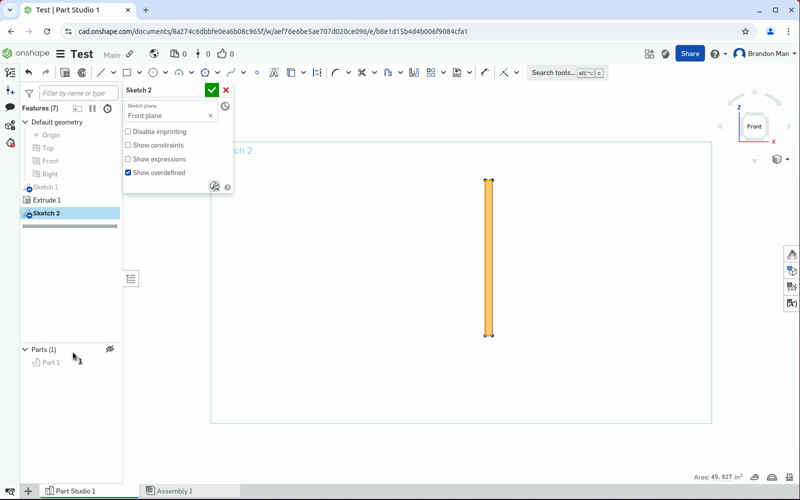
key(shift+y)
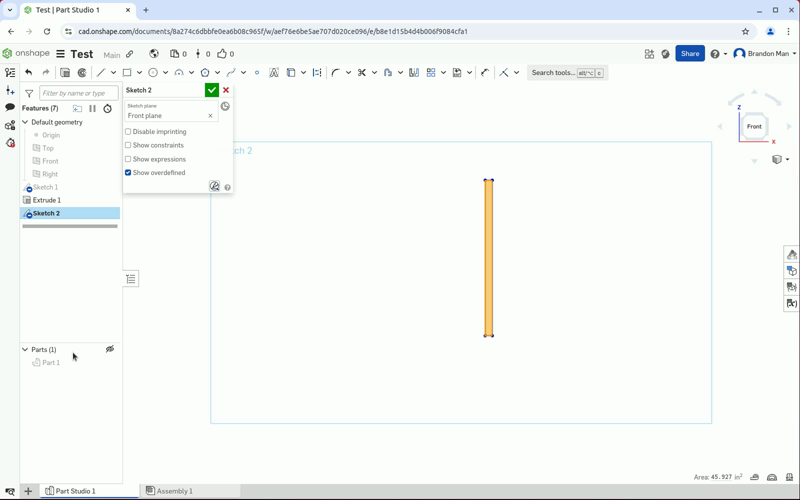
key(shift+e)
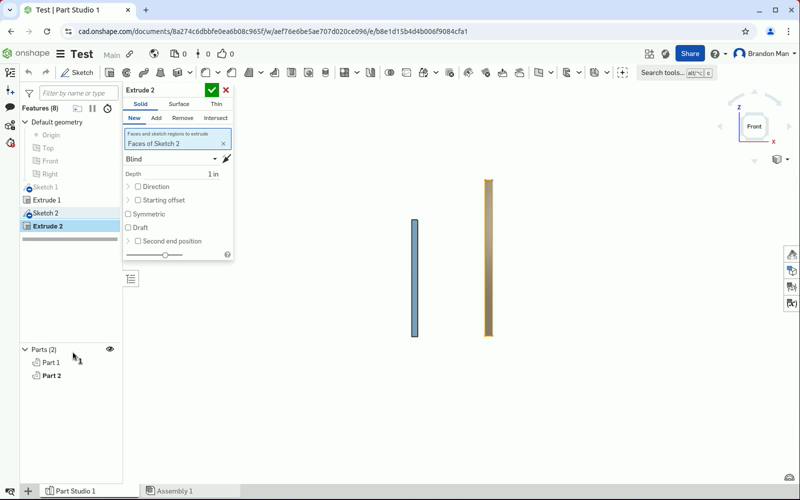
mouse_move(143, 106)
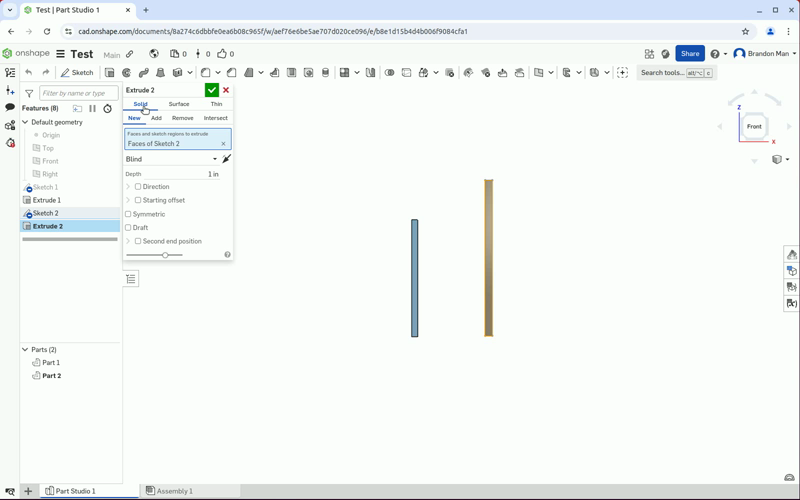
click(143, 106)
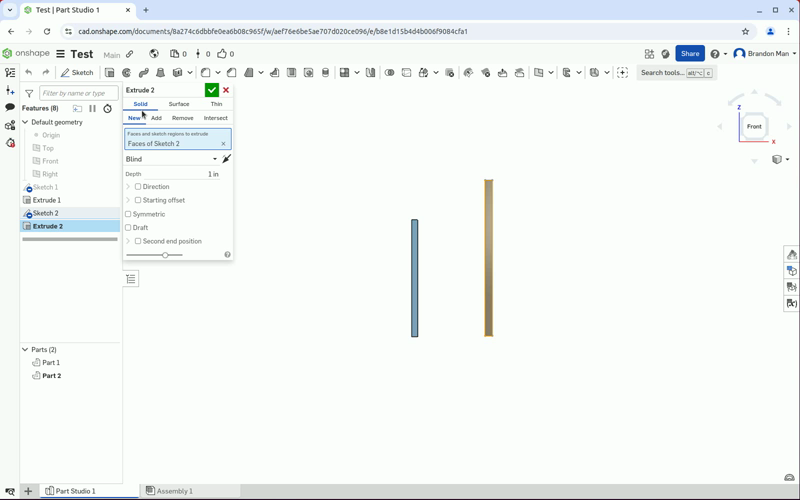
mouse_move(137, 120)
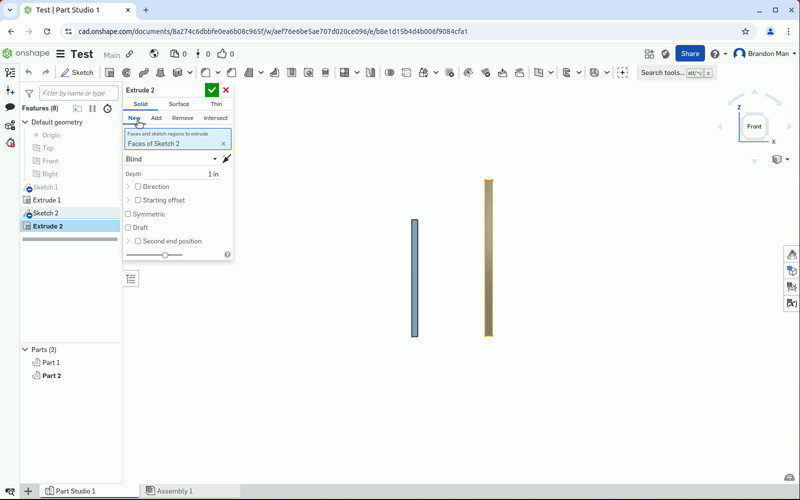
click(137, 120)
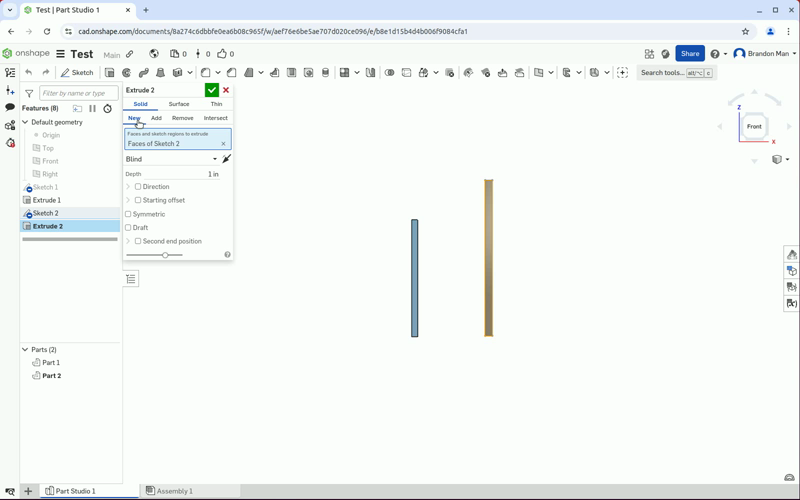
key(tab, 4)
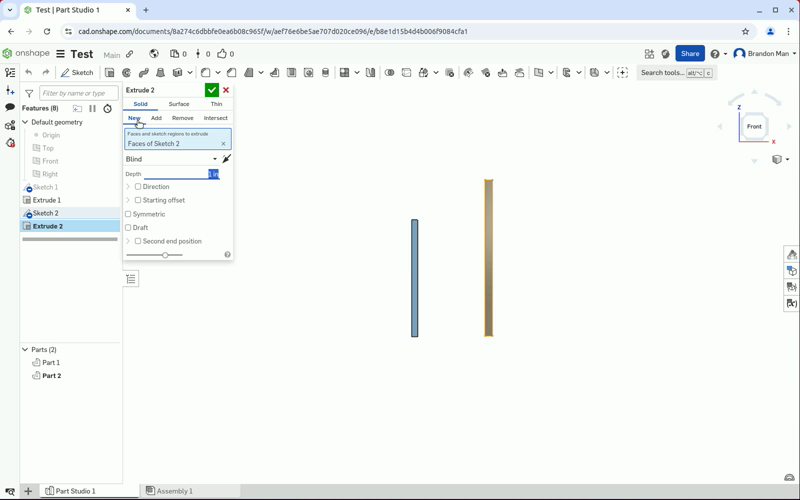
text(0.722)
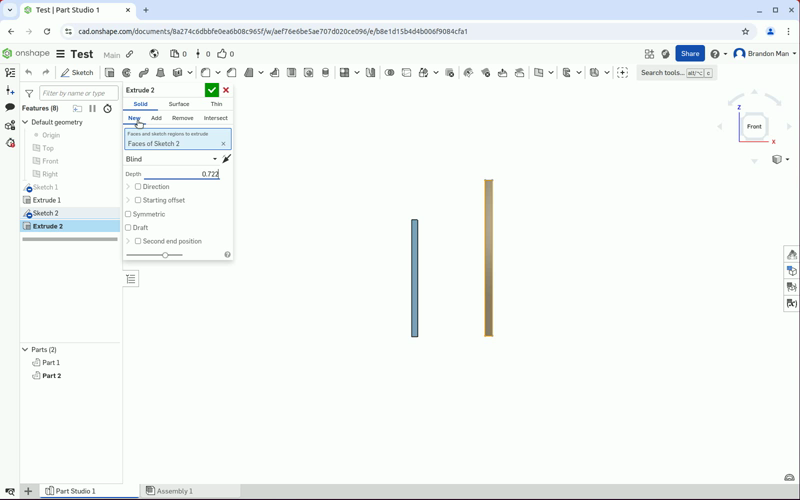
key(enter)
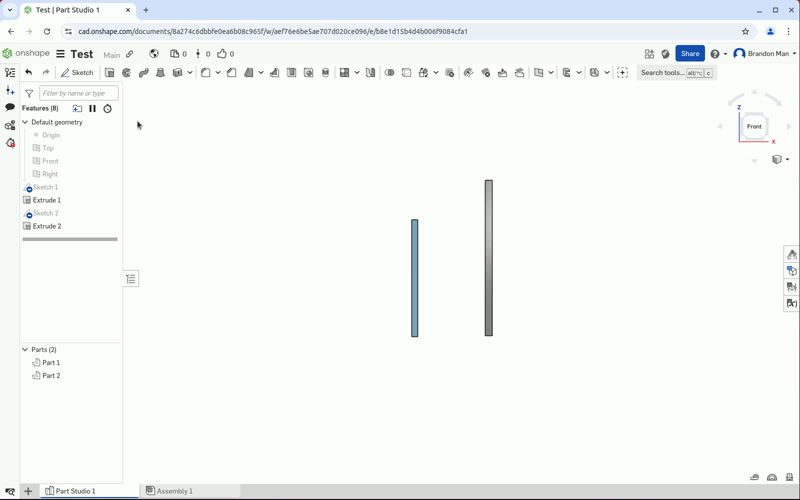
key(shift+h)
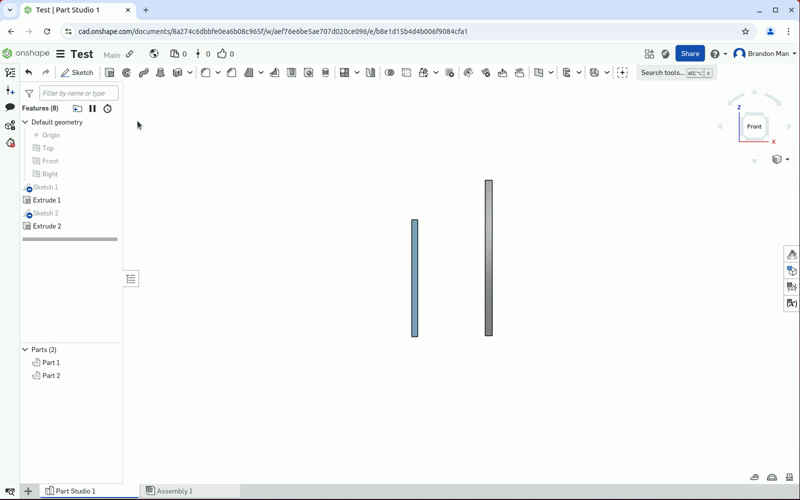
key(shift+h)
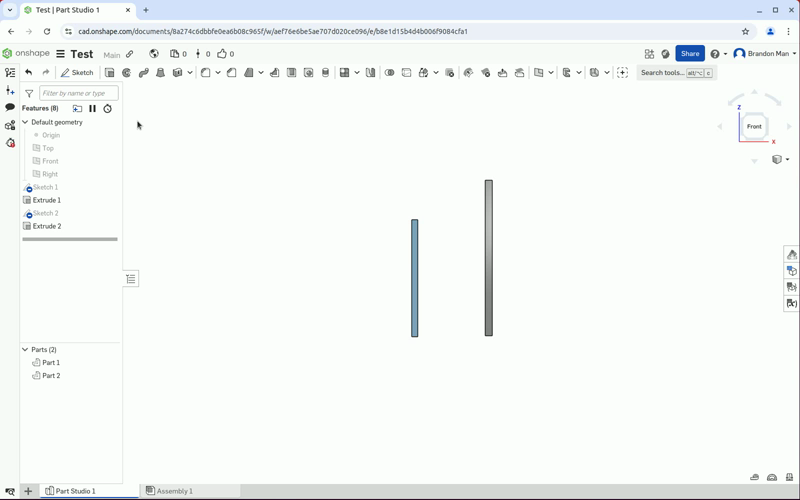
mouse_move(73, 189)
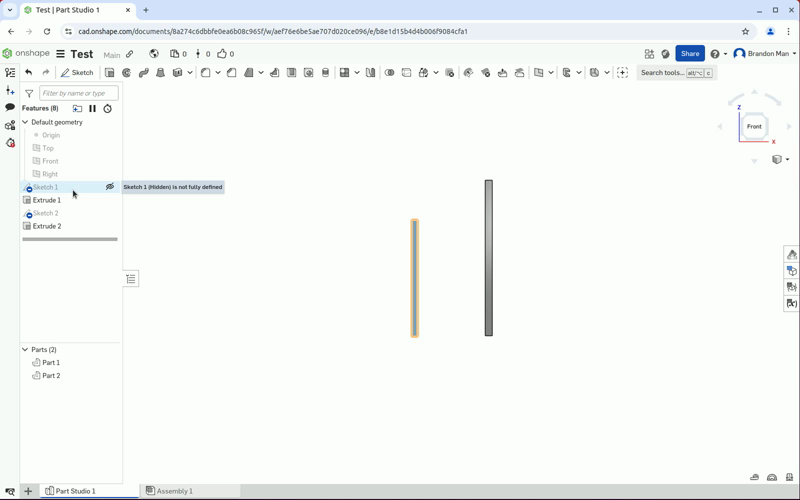
click(73, 189)
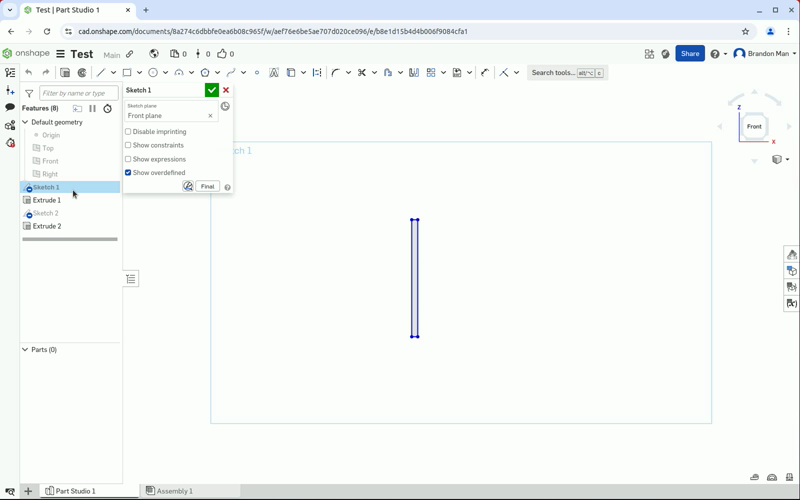
mouse_move(229, 92)
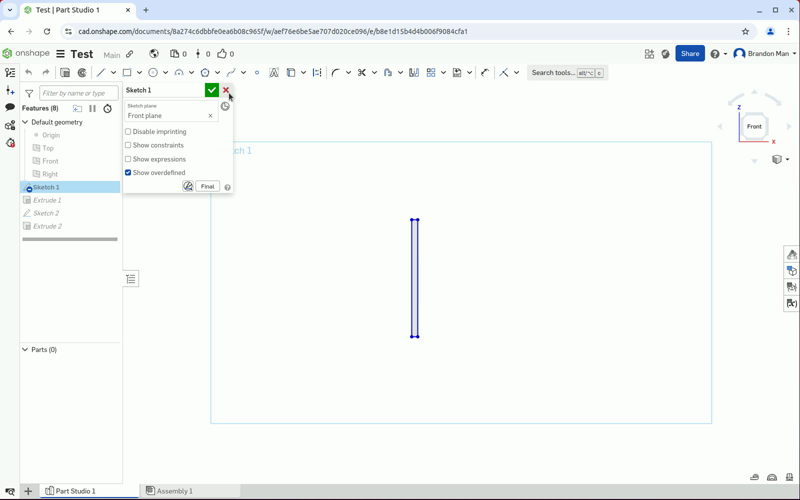
click(229, 92)
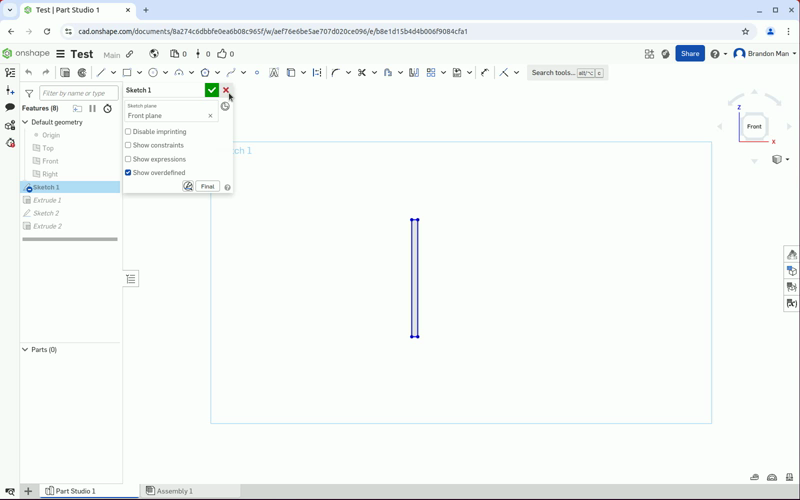
key(shift+s)
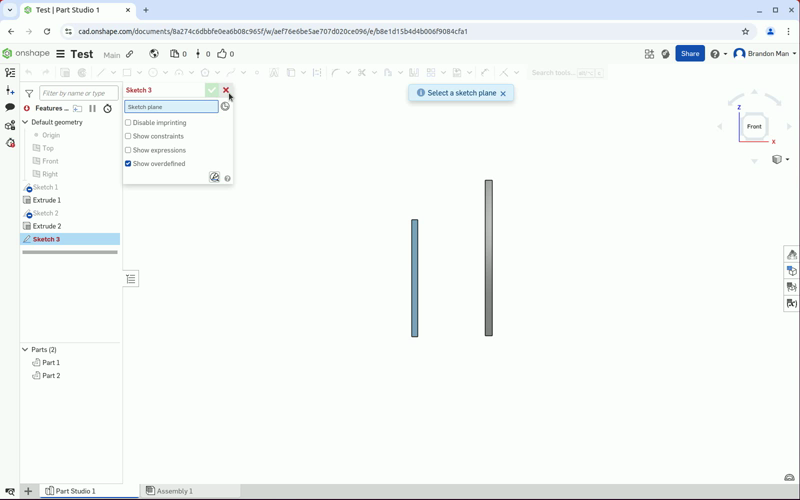
mouse_move(73, 163)
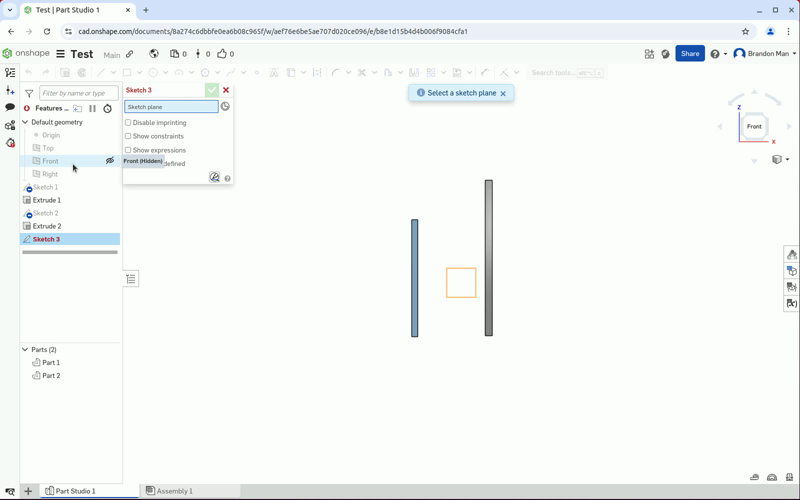
click(73, 163)
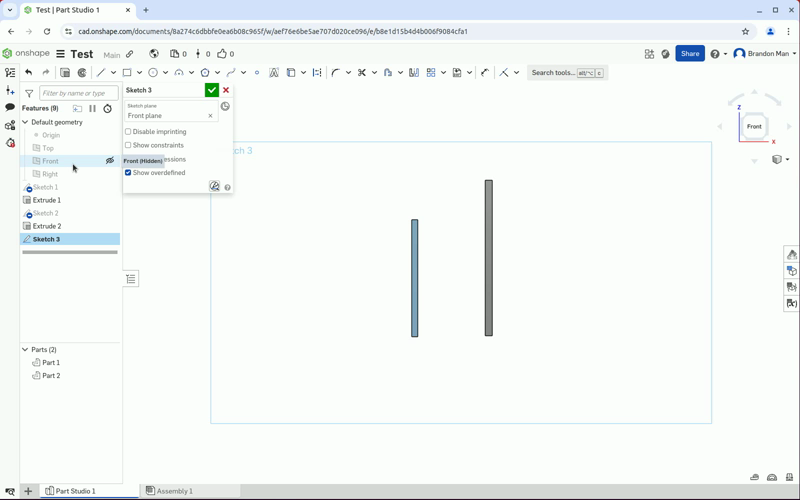
mouse_move(73, 352)
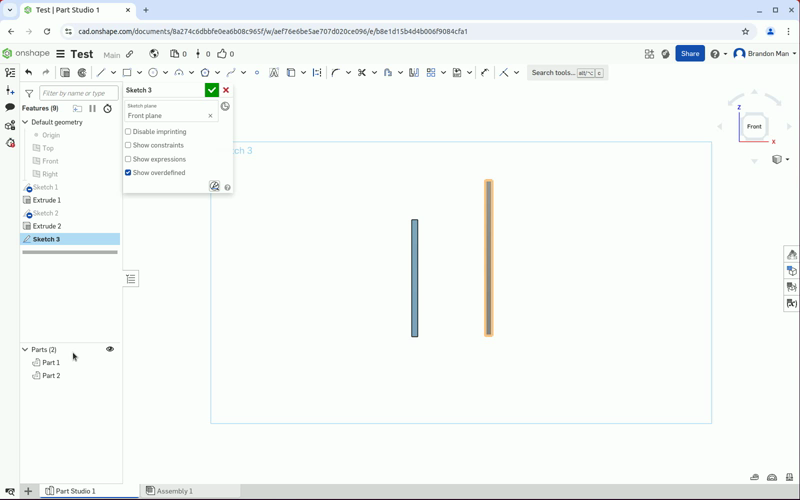
key(y)
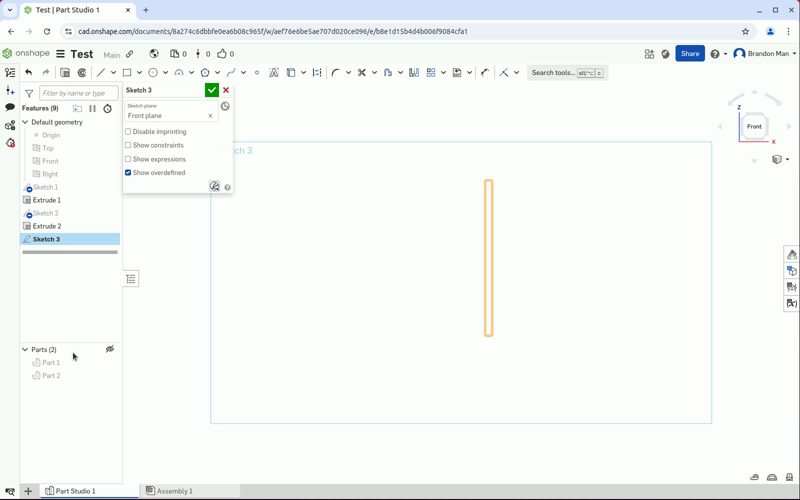
key(l)
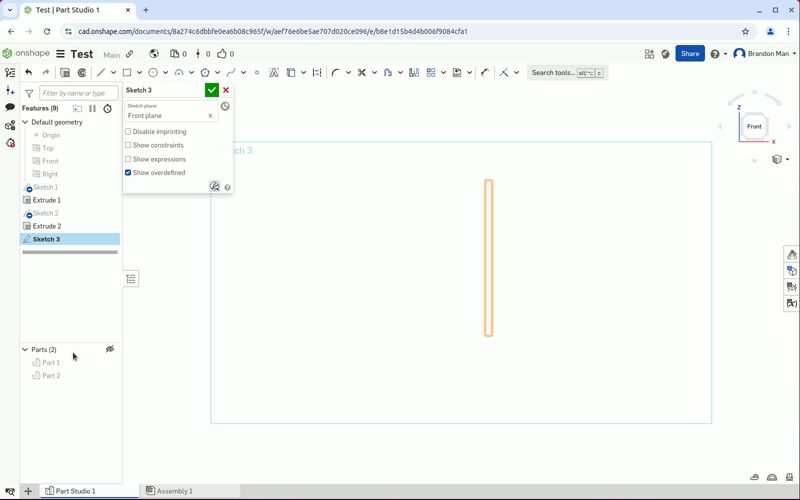
key_down(shift)
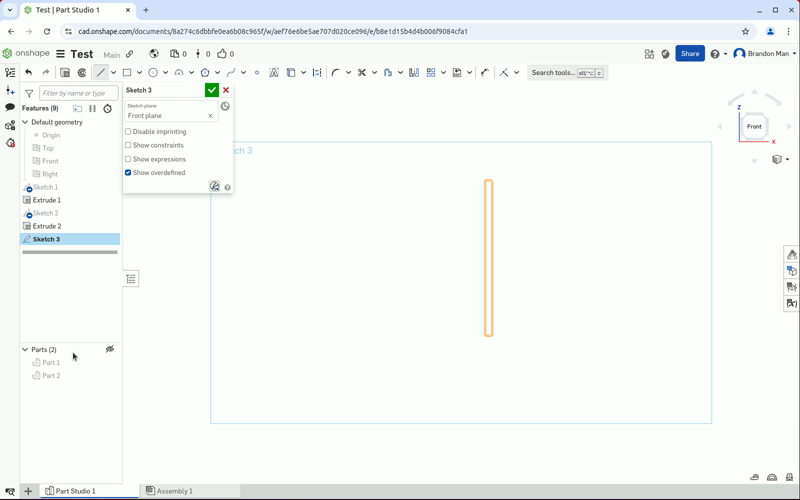
mouse_move(363, 284)
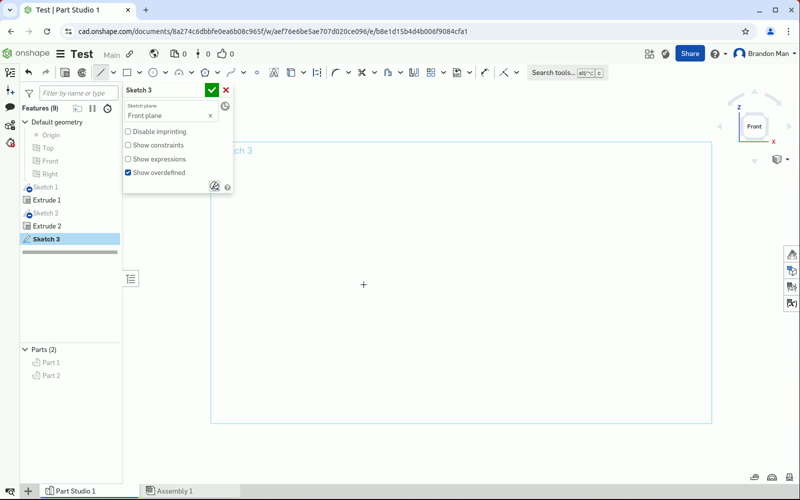
click(363, 284)
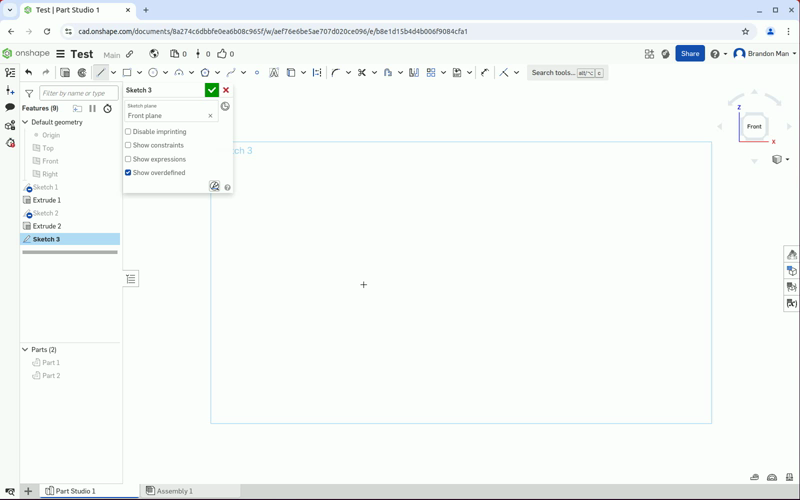
key_up(shift)
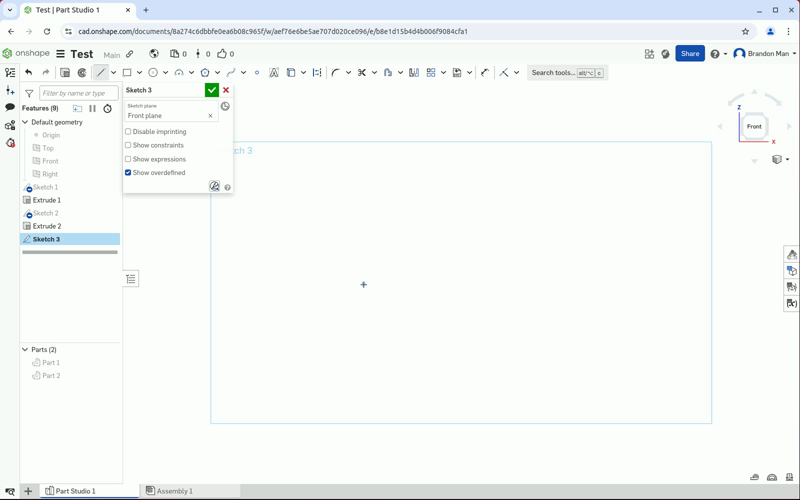
key_down(shift)
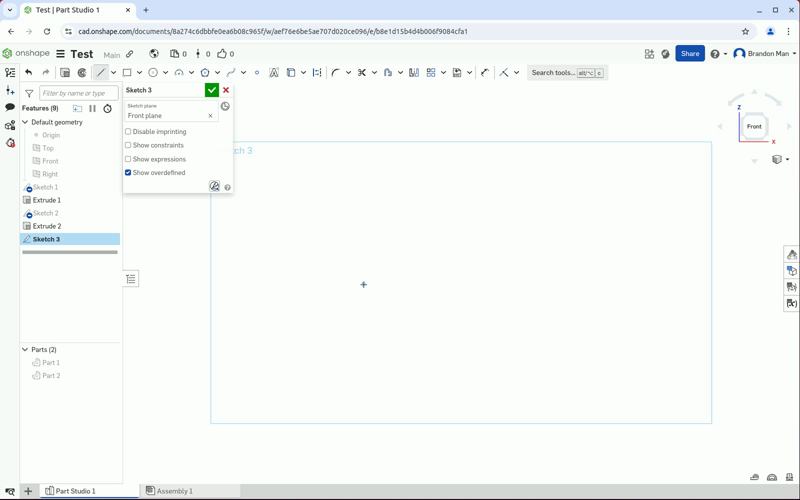
mouse_move(393, 284)
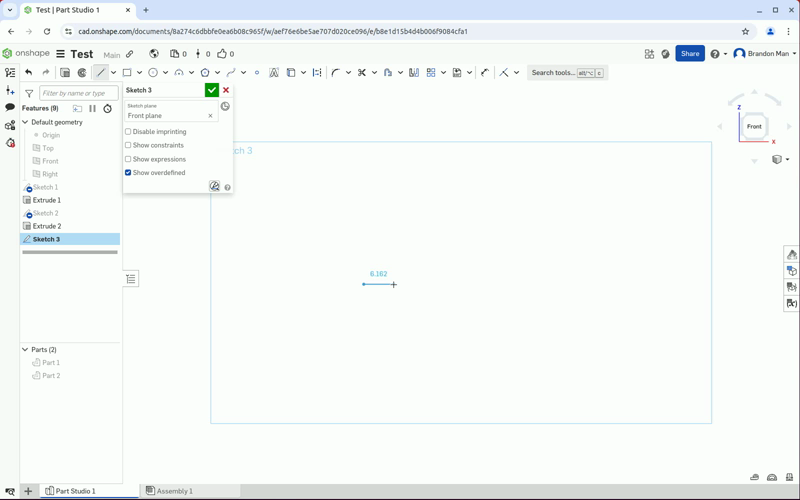
mouse_move(366, 315)
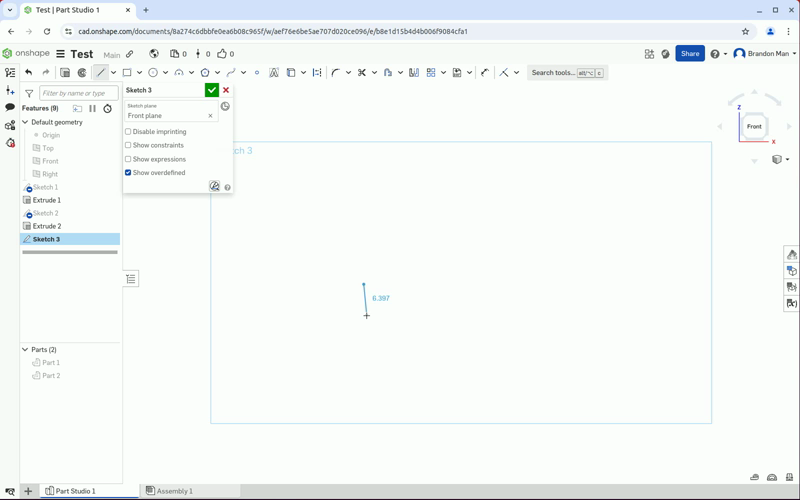
click(366, 315)
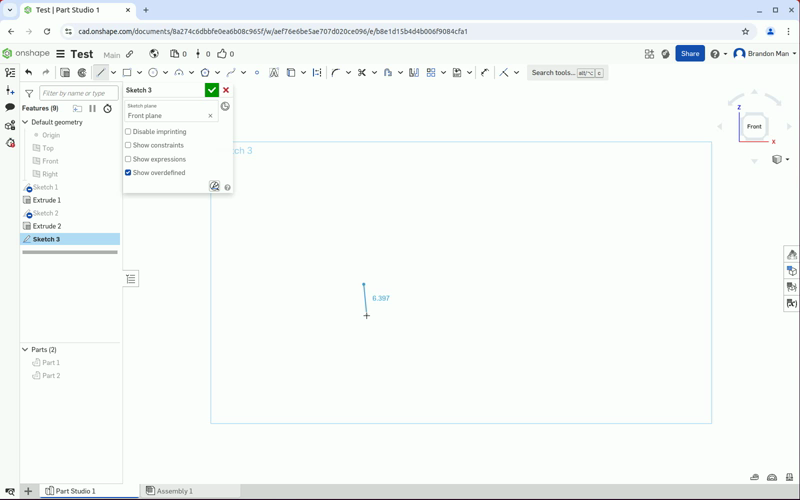
key_up(shift)
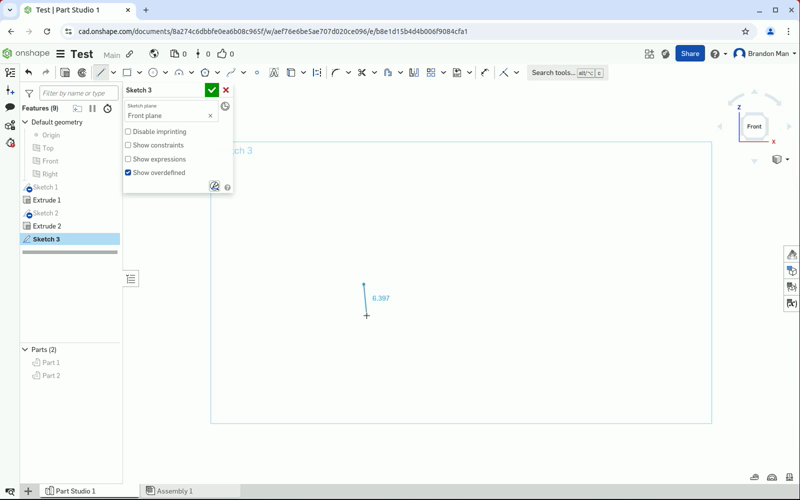
key_down(shift)
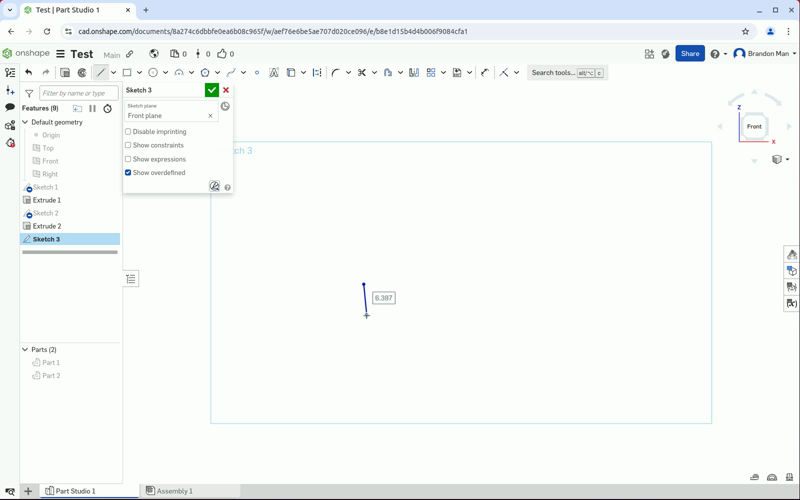
mouse_move(396, 315)
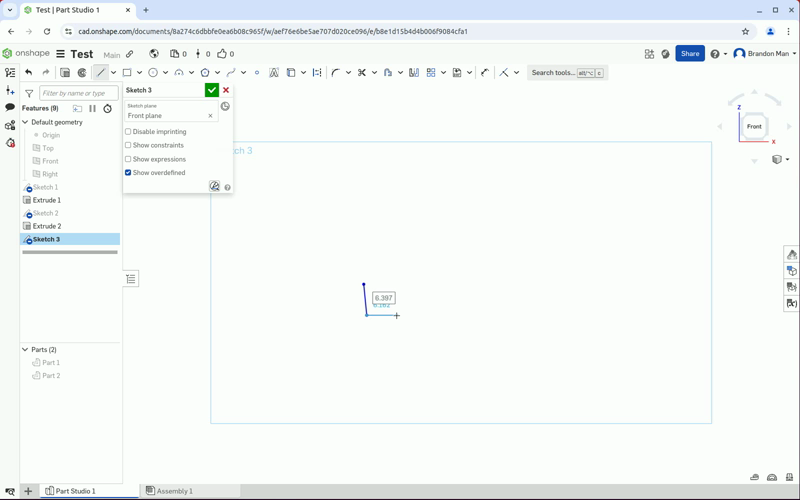
mouse_move(391, 315)
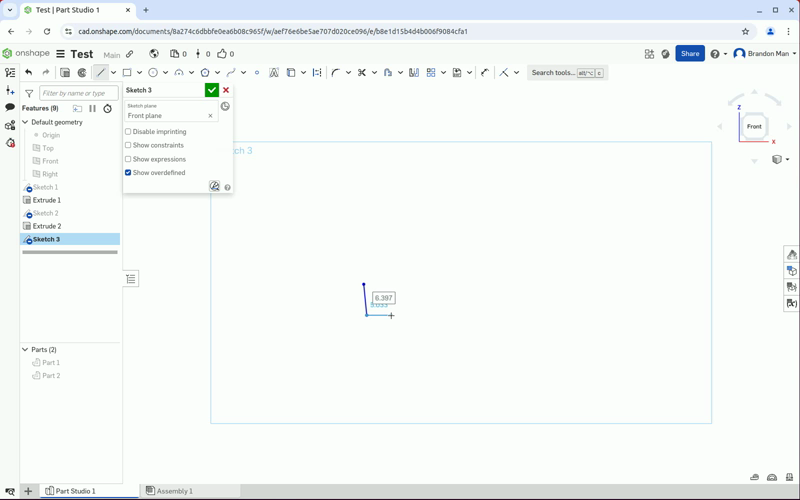
click(391, 315)
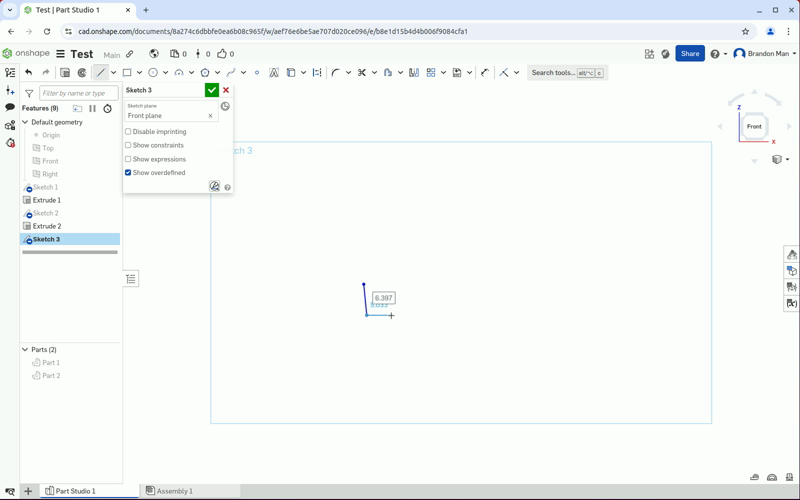
key_up(shift)
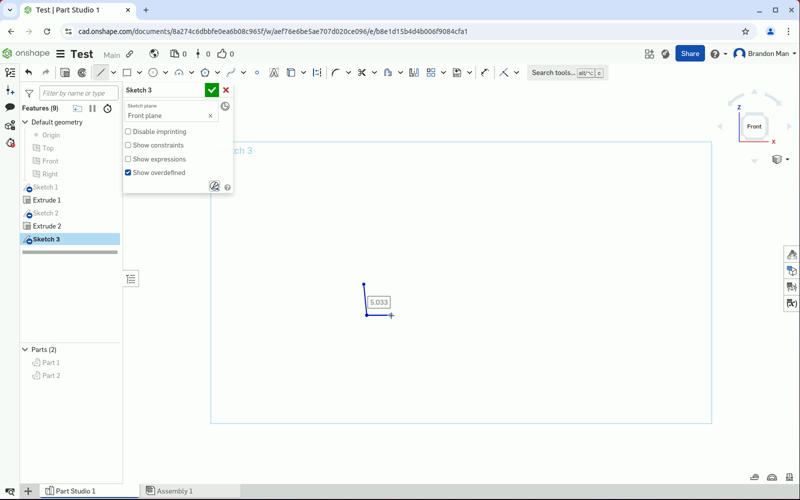
key_down(shift)
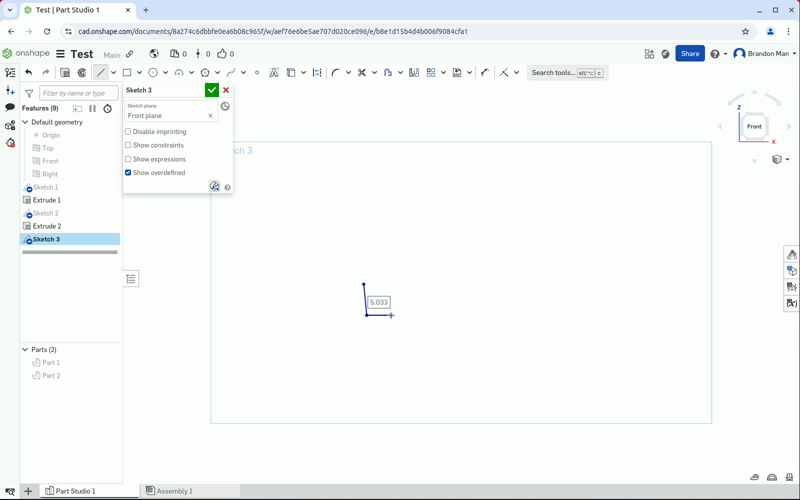
mouse_move(421, 315)
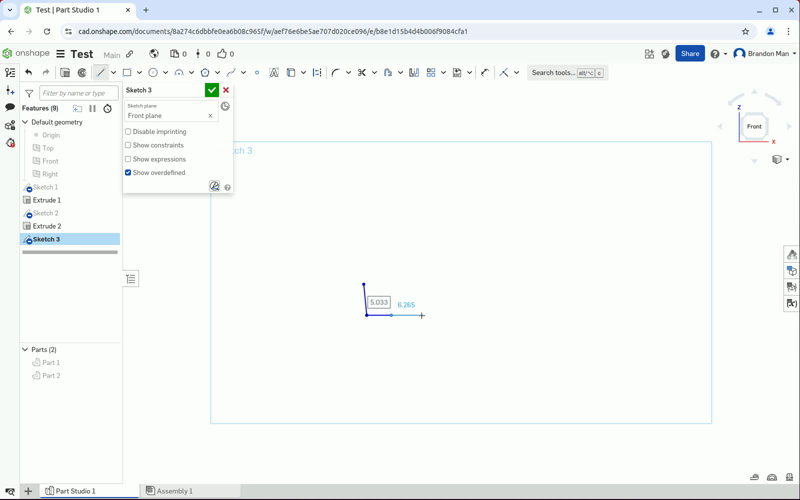
mouse_move(394, 284)
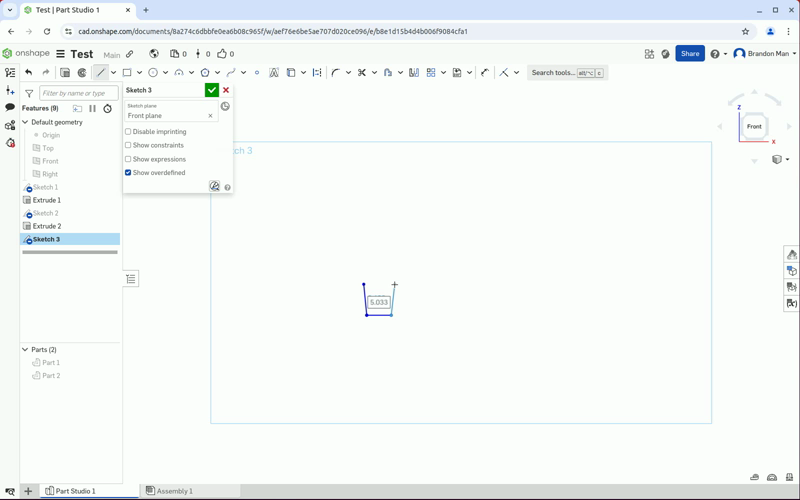
click(394, 284)
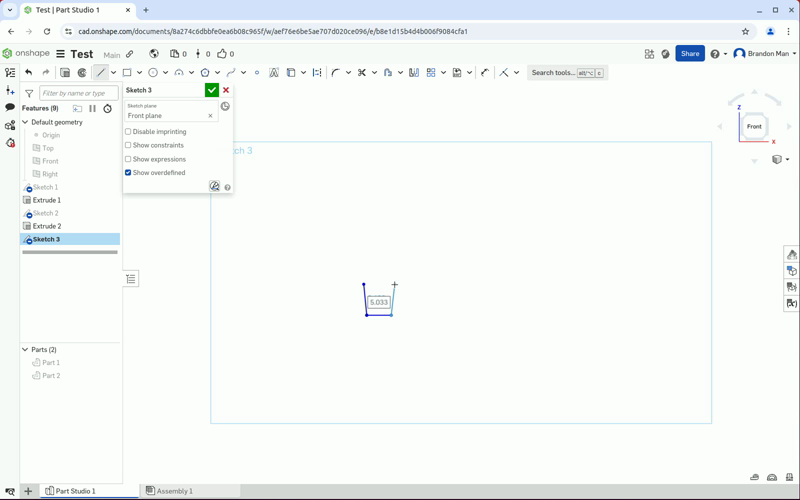
key_up(shift)
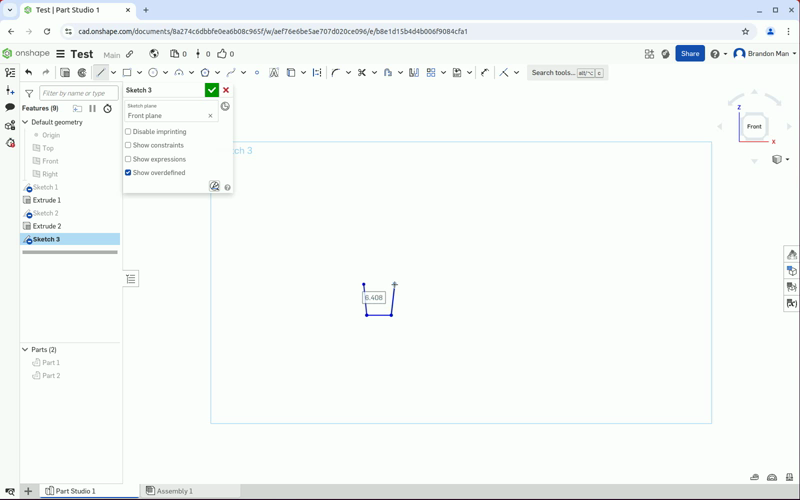
mouse_move(424, 284)
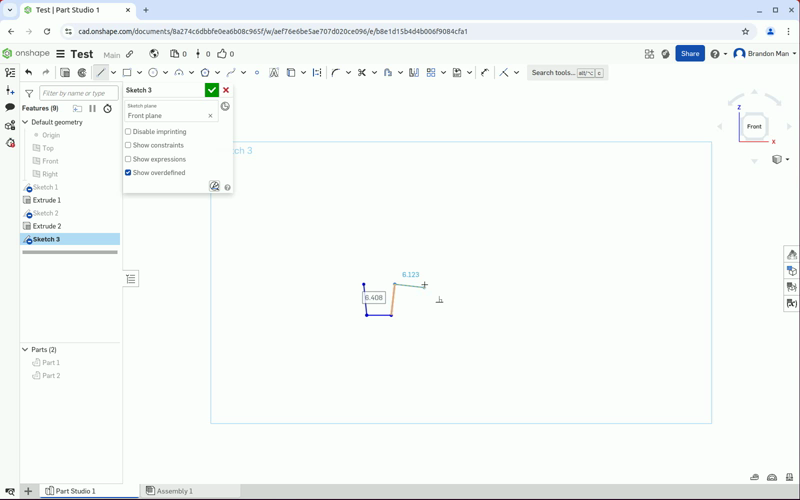
key_down(shift)
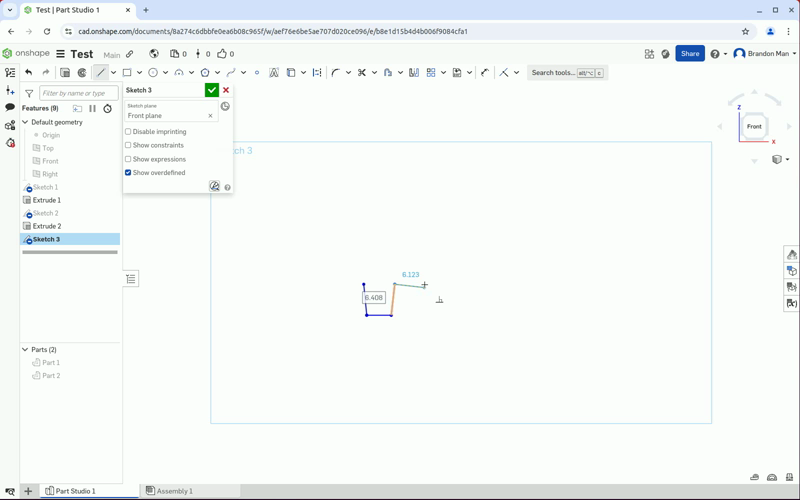
mouse_move(363, 284)
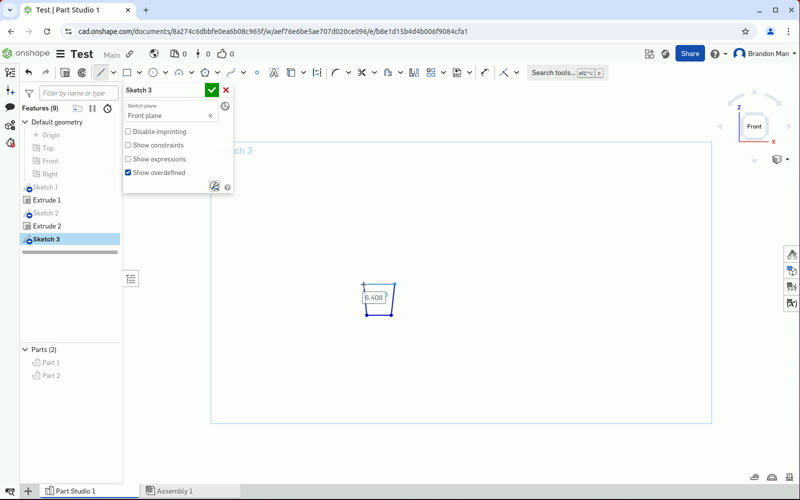
key_up(shift)
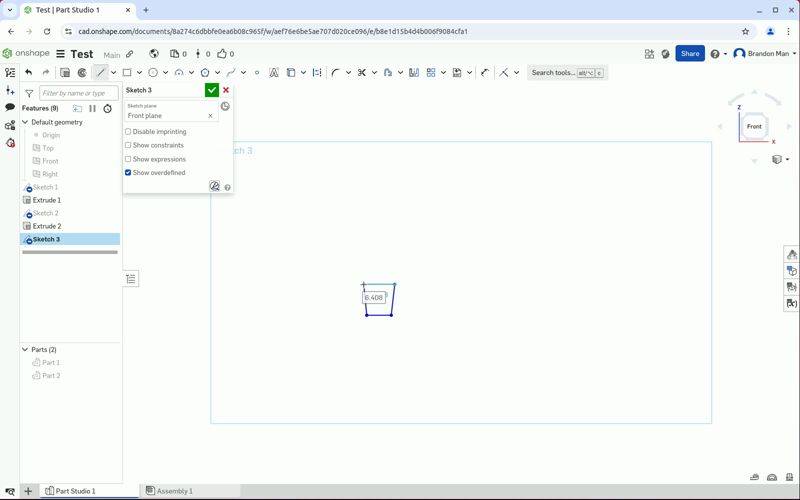
click(363, 284)
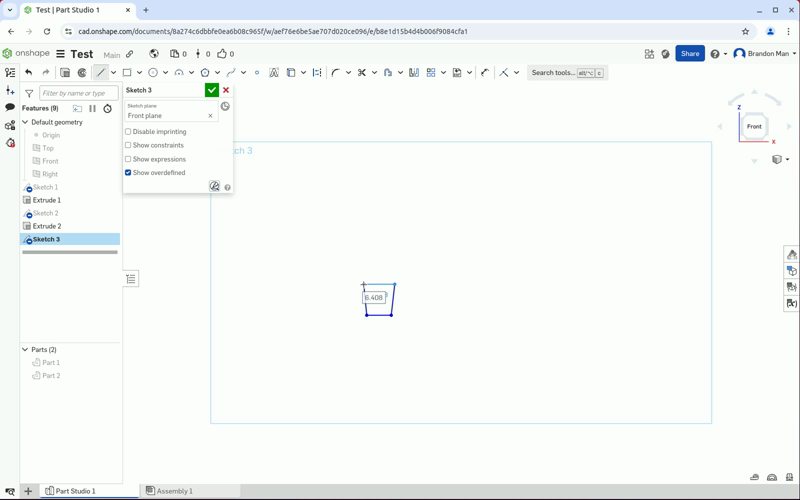
key(esc)
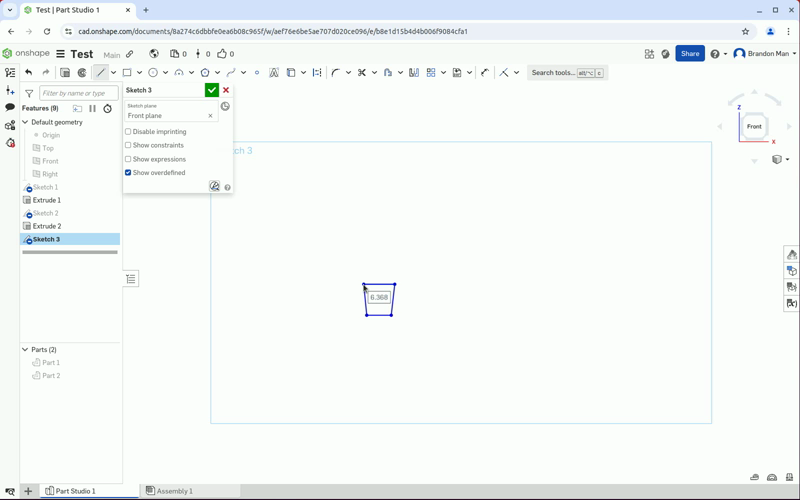
mouse_move(370, 295)
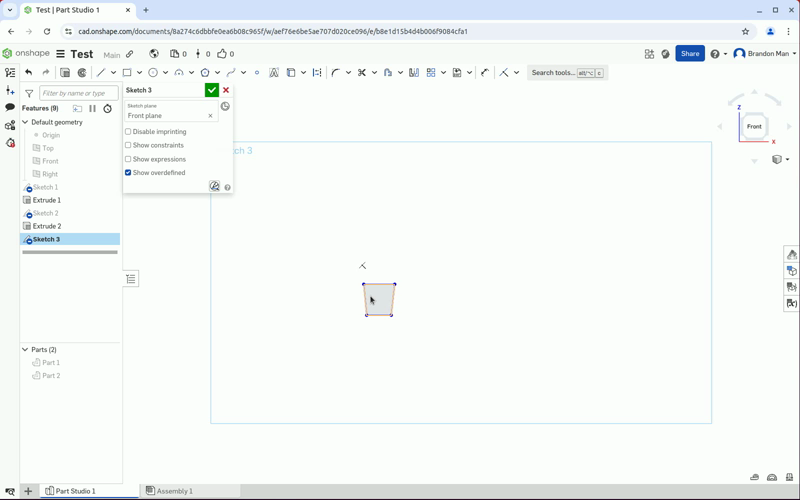
scroll(6)
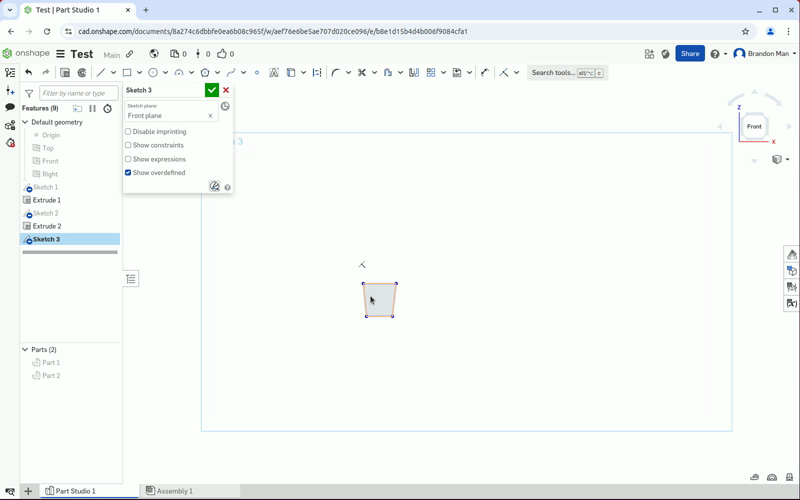
scroll(6)
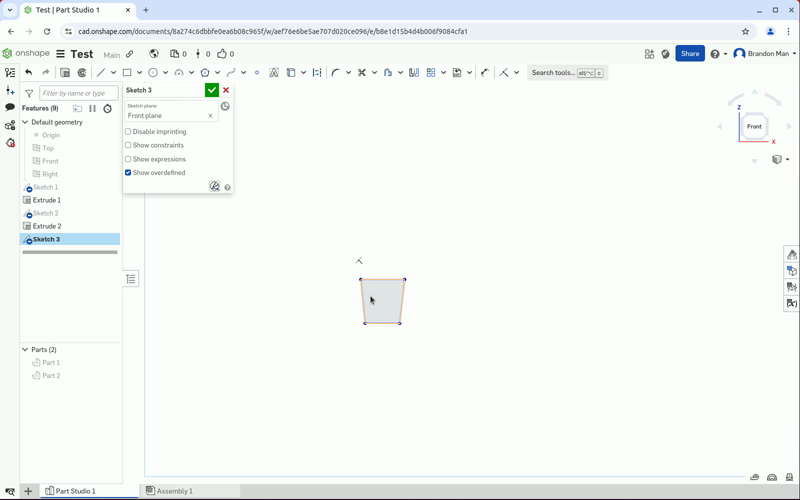
scroll(6)
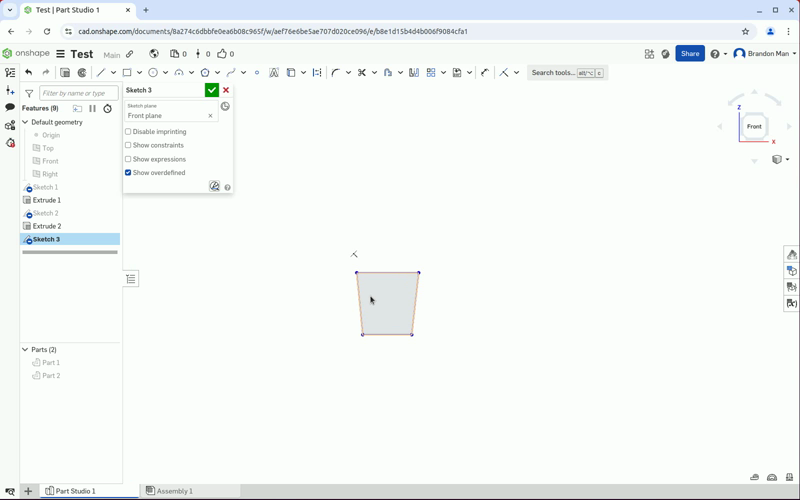
scroll(6)
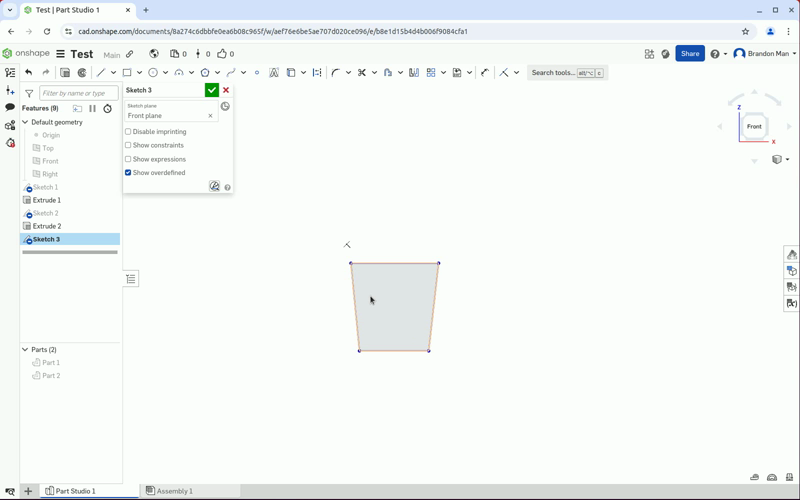
scroll(6)
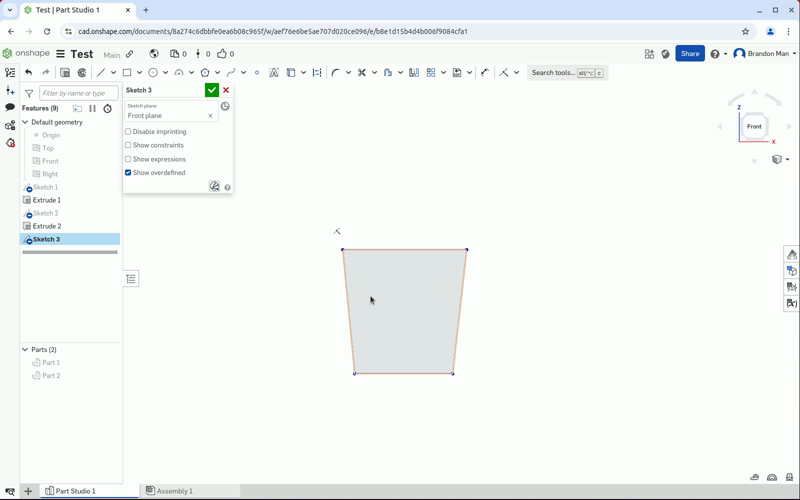
scroll(6)
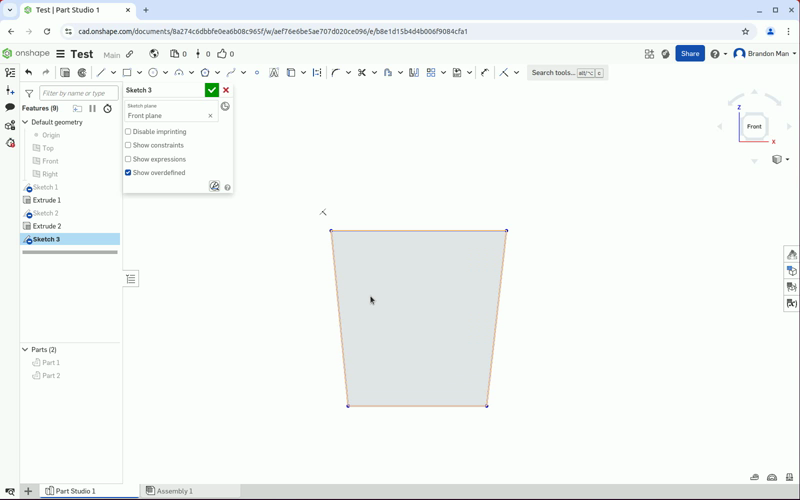
scroll(6)
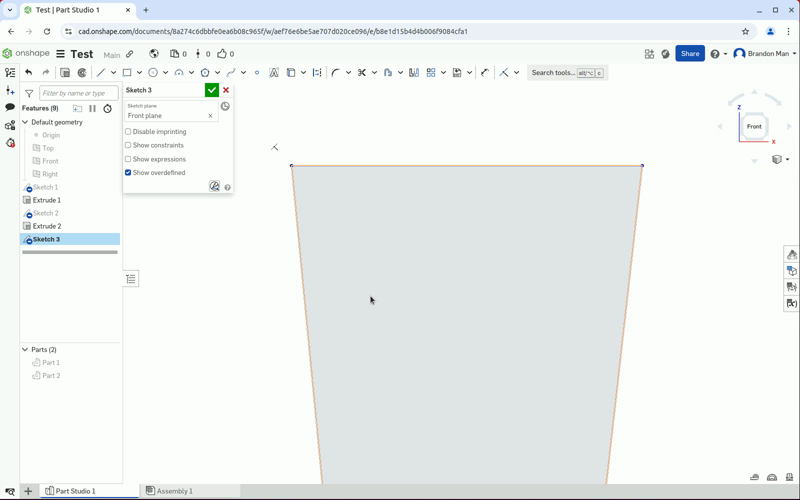
click(370, 295)
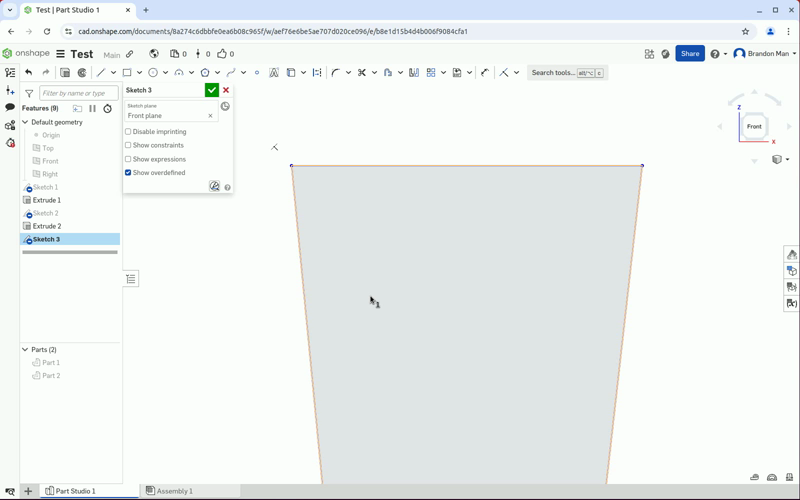
scroll(-6)
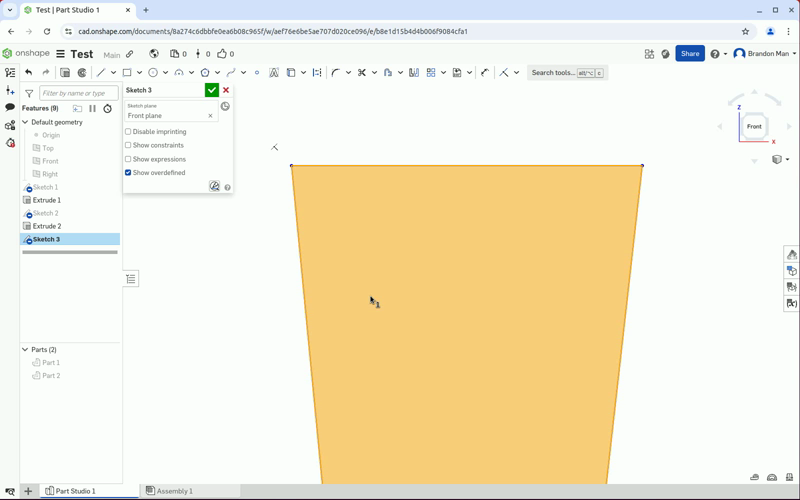
scroll(-6)
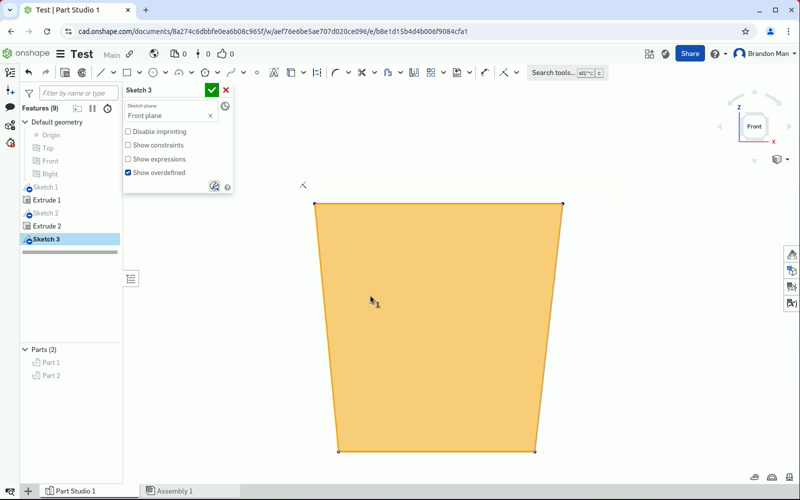
scroll(-6)
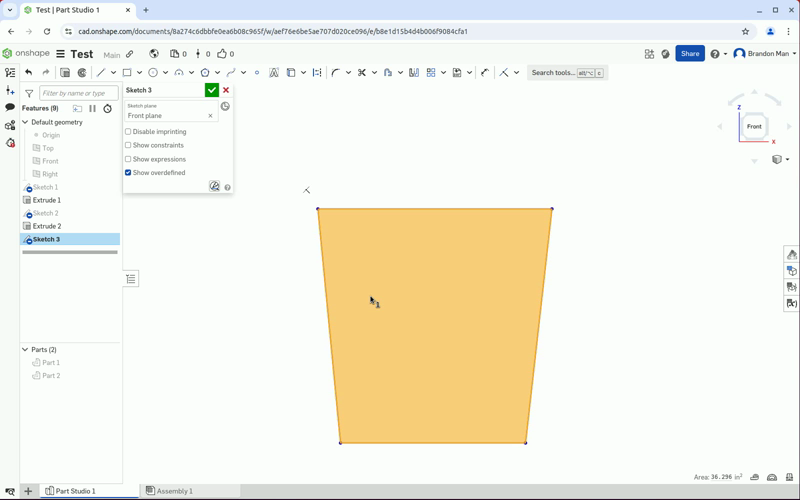
scroll(-6)
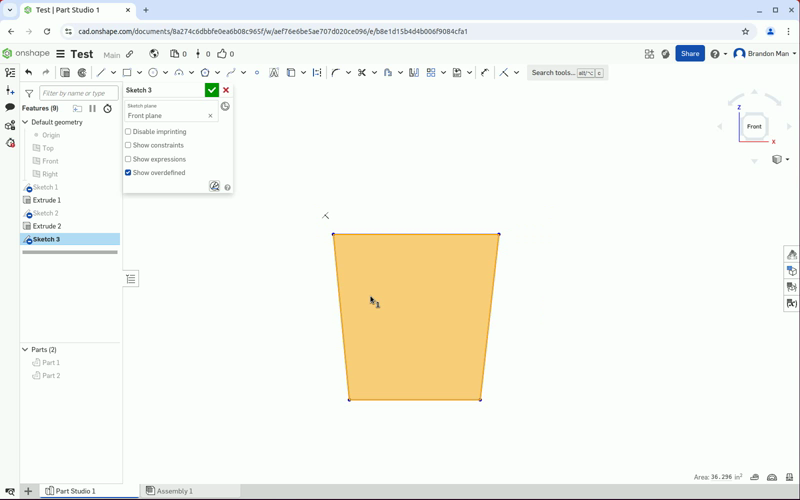
scroll(-6)
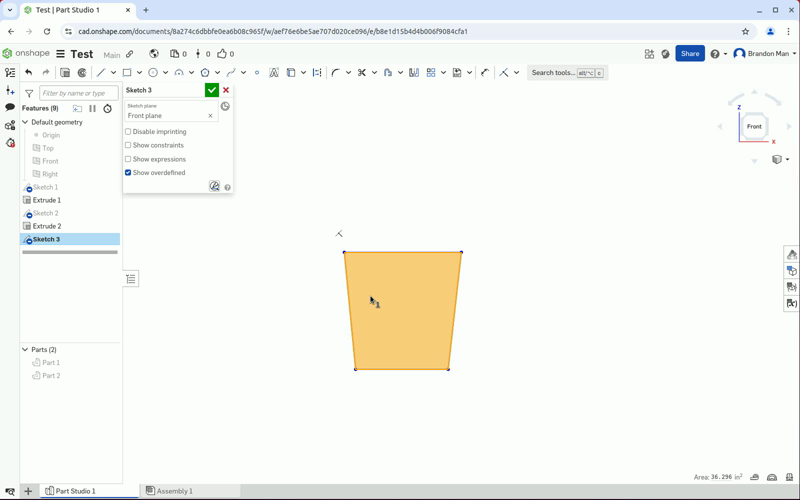
scroll(-6)
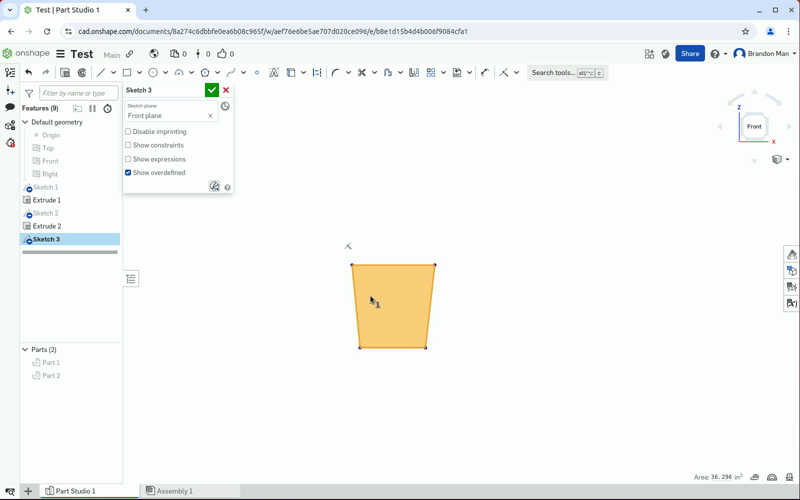
scroll(-6)
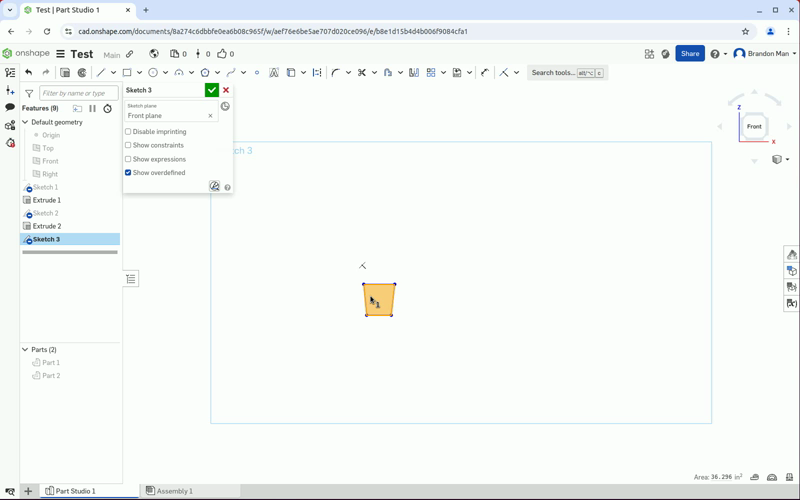
mouse_move(73, 352)
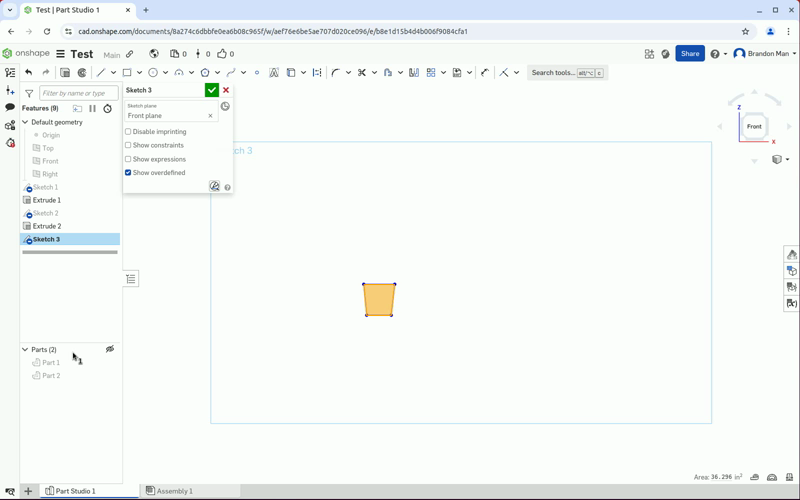
key(shift+y)
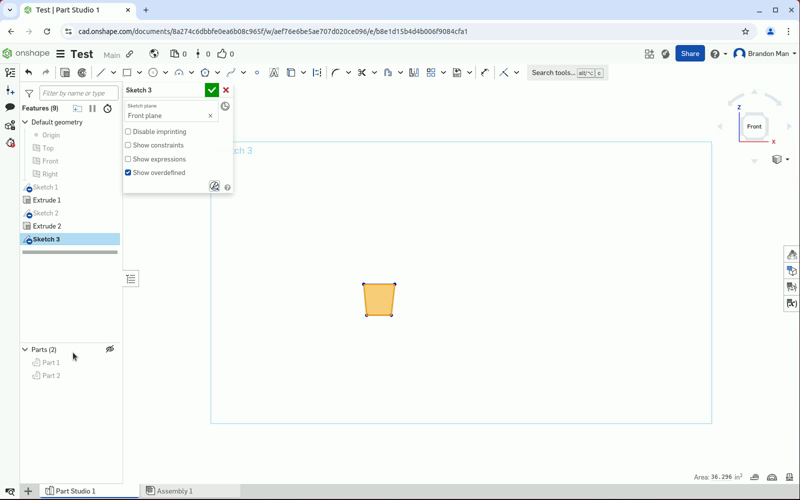
key(shift+e)
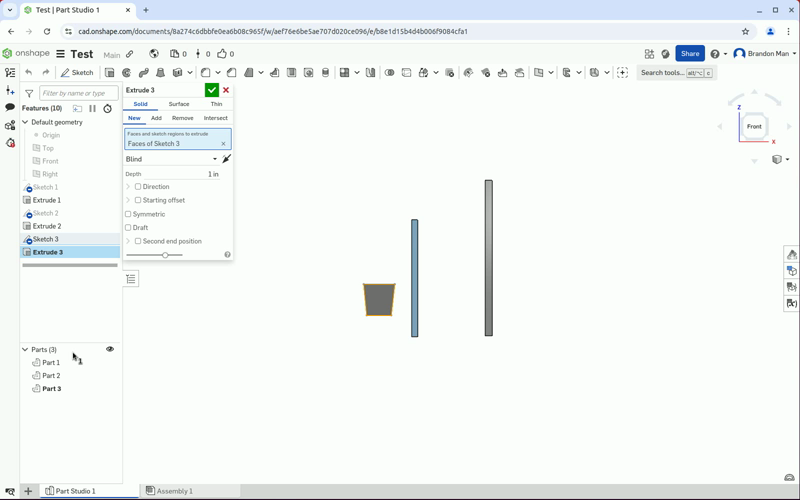
mouse_move(143, 106)
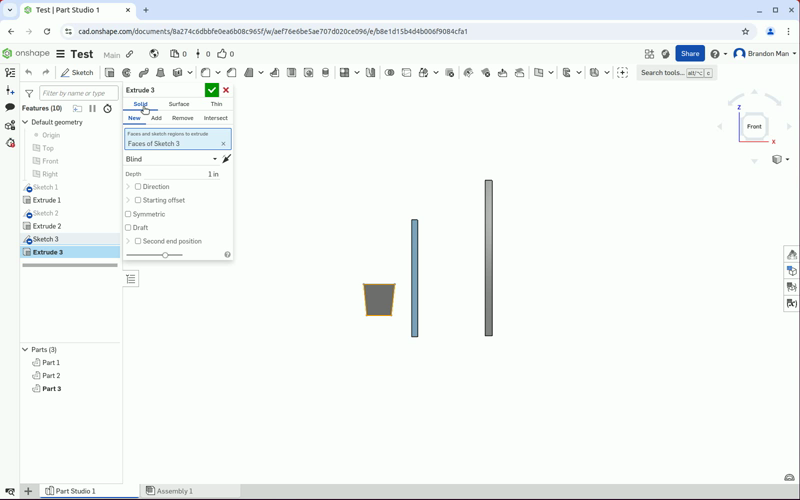
click(143, 106)
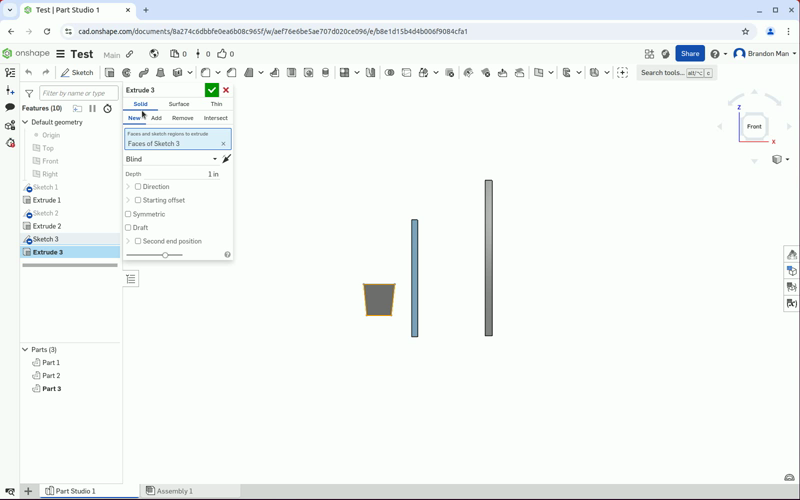
mouse_move(137, 120)
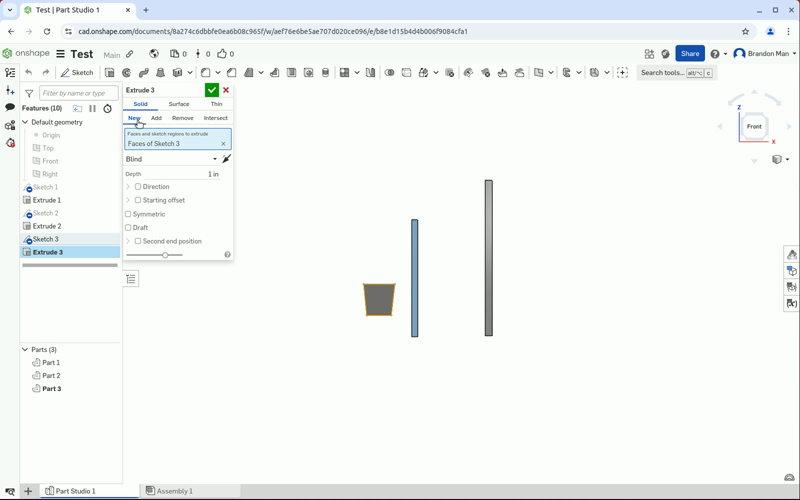
click(137, 120)
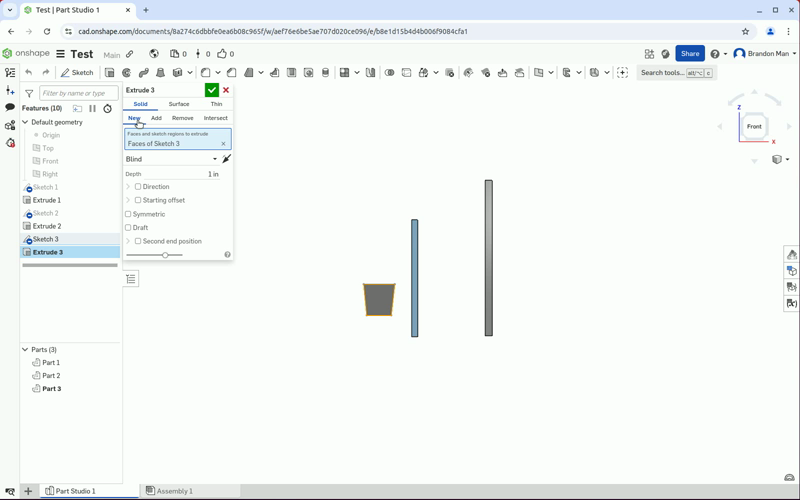
key(tab, 4)
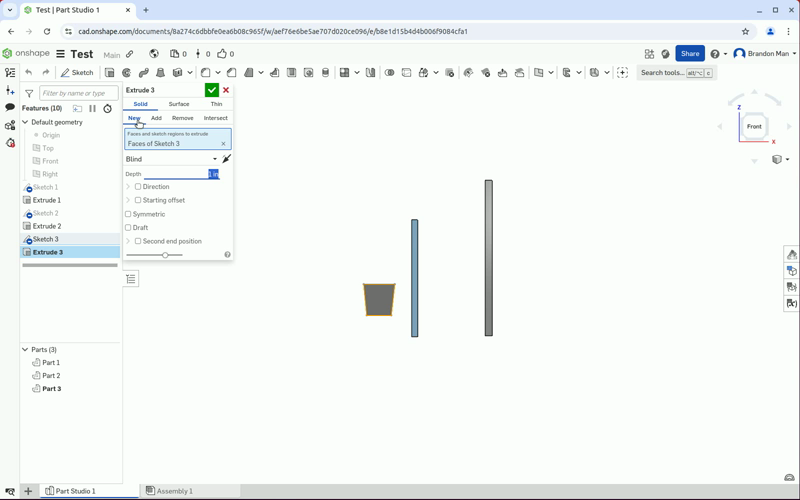
text(8.184)
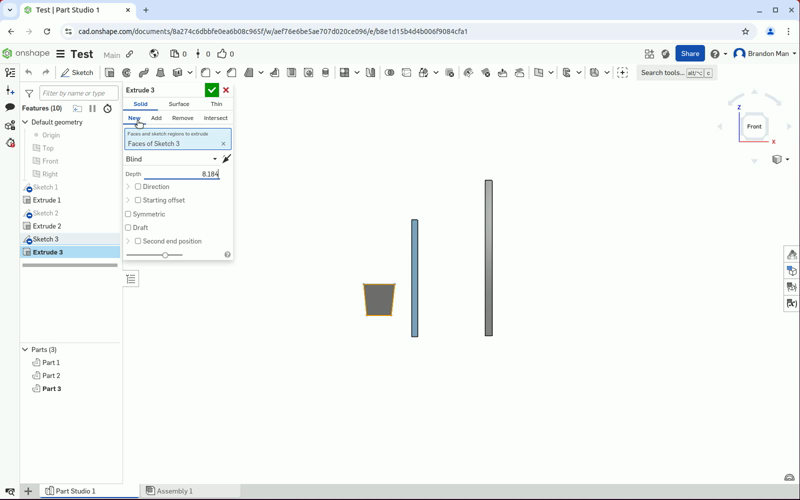
key(enter)
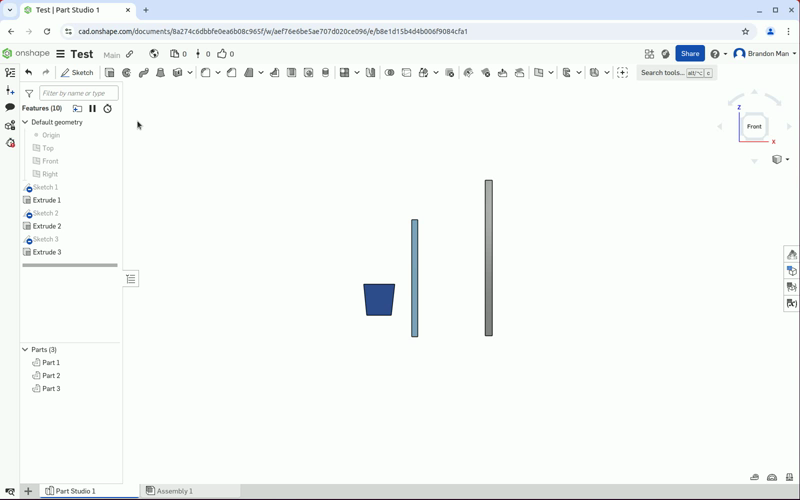
key(shift+h)
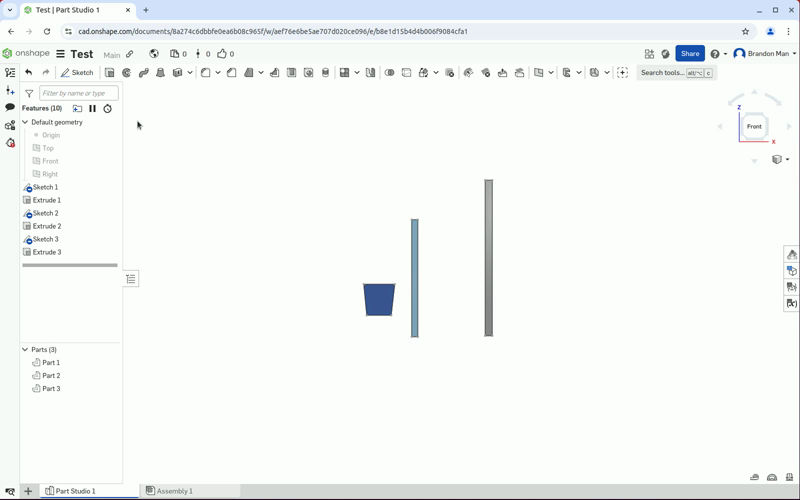
key(shift+h)
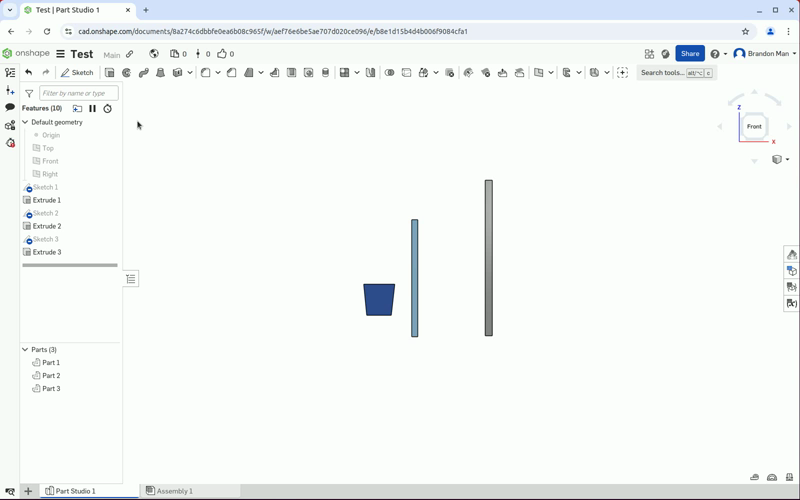
mouse_move(73, 189)
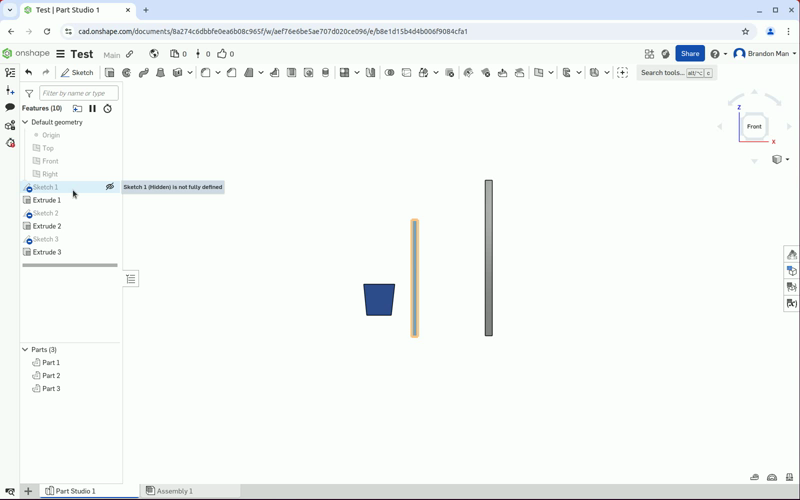
click(73, 189)
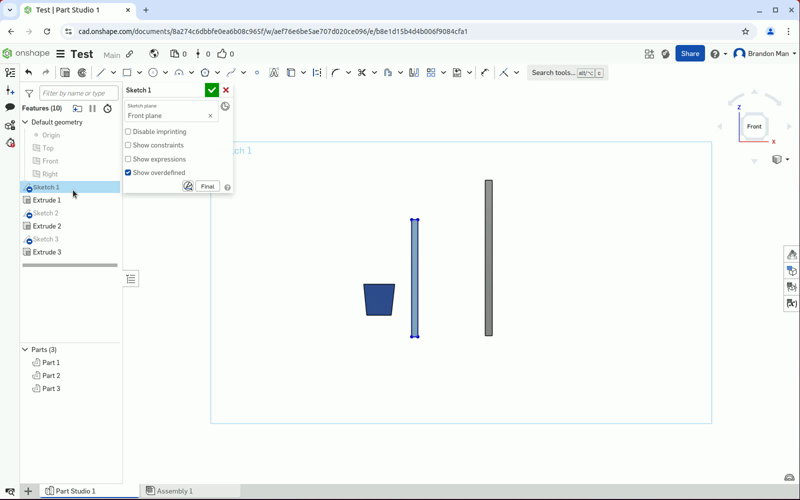
mouse_move(229, 92)
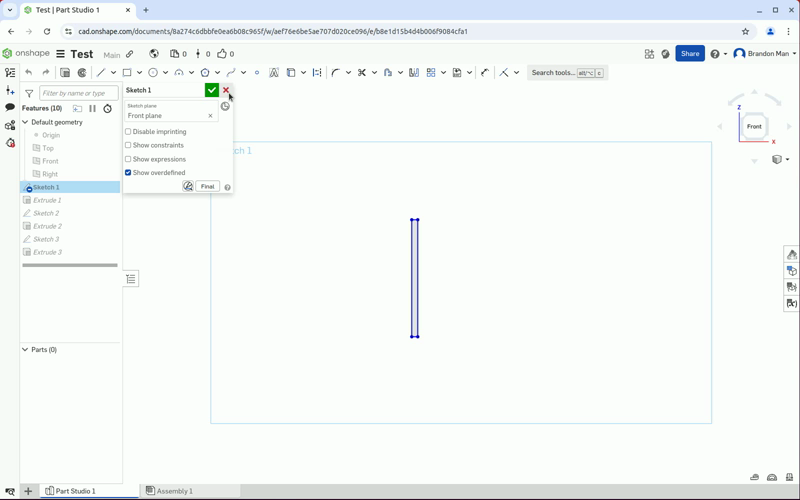
click(229, 92)
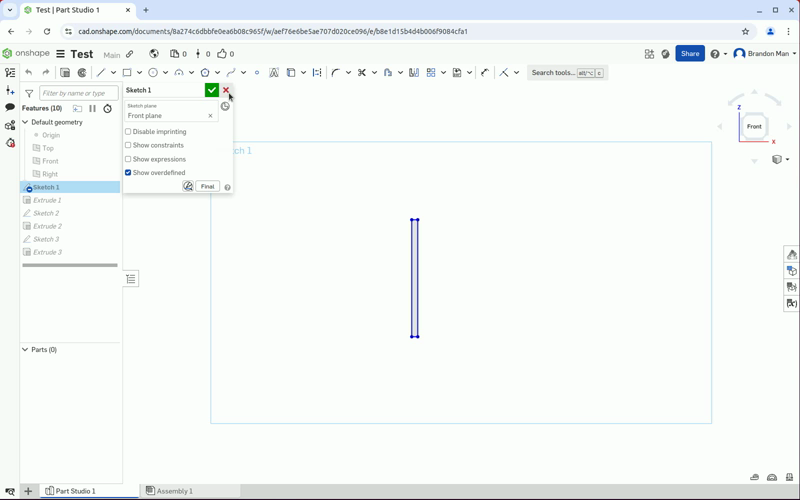
key(shift+s)
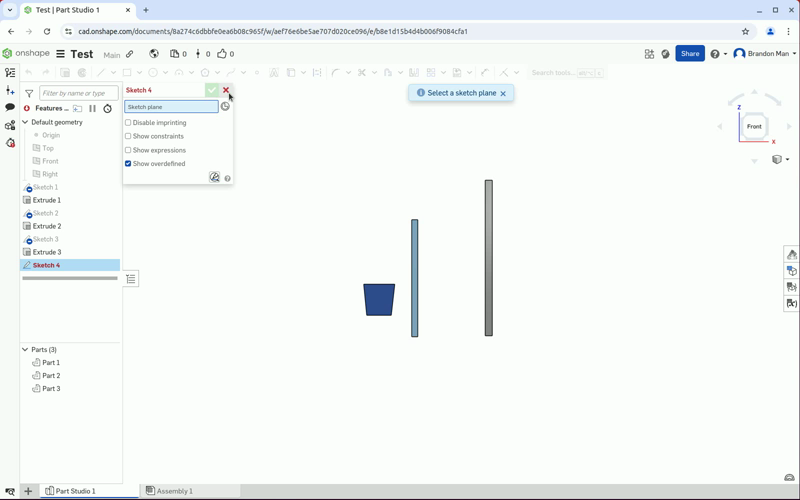
mouse_move(73, 163)
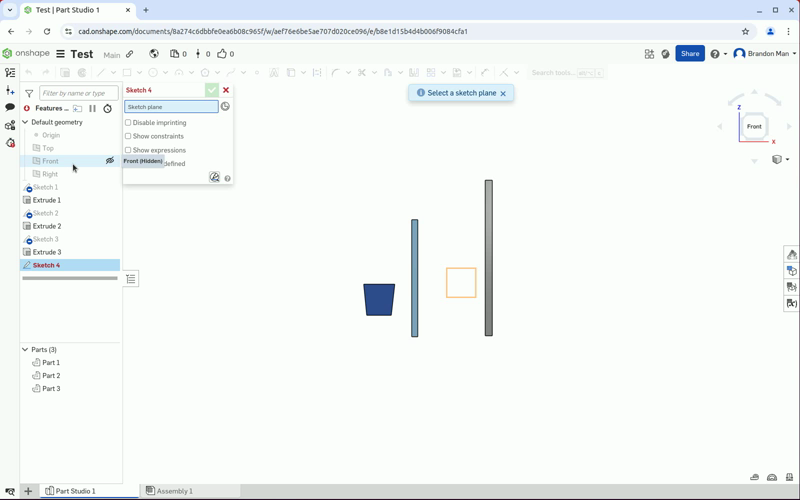
click(73, 163)
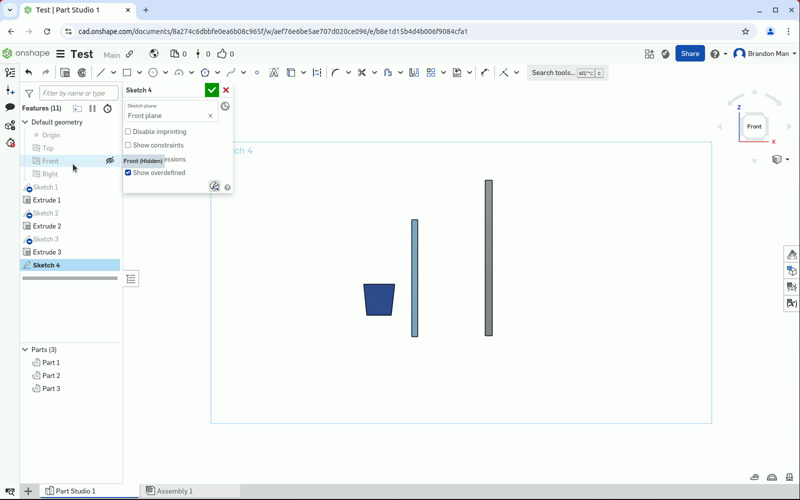
mouse_move(73, 352)
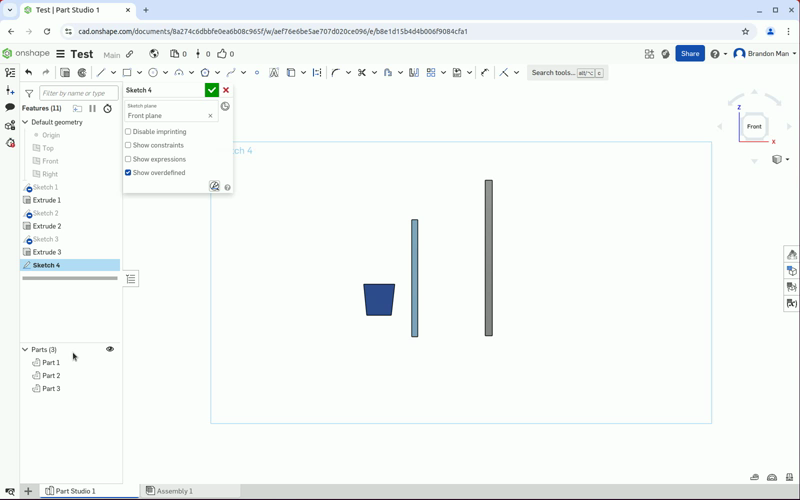
key(y)
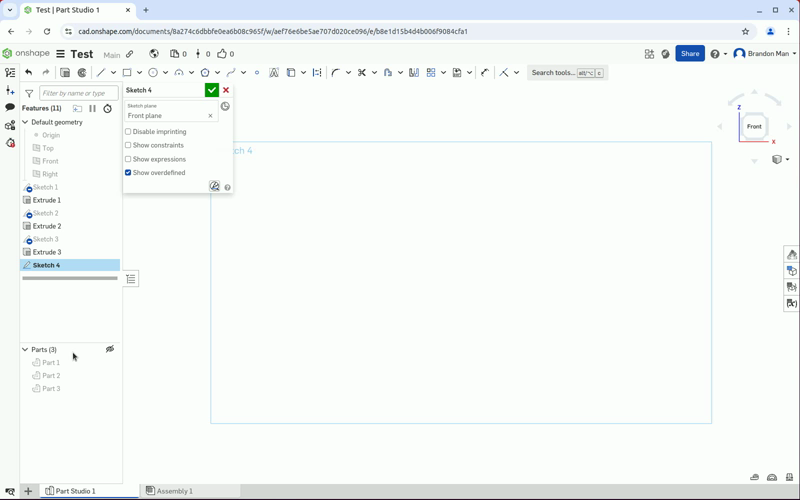
key(l)
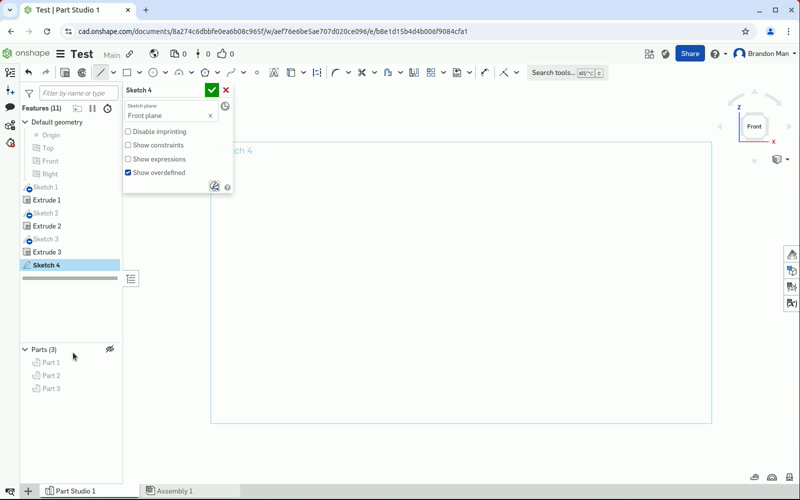
key_down(shift)
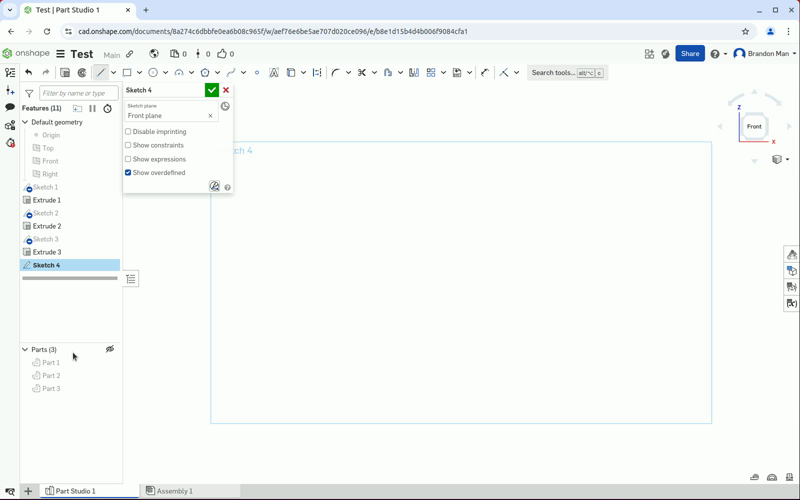
mouse_move(348, 252)
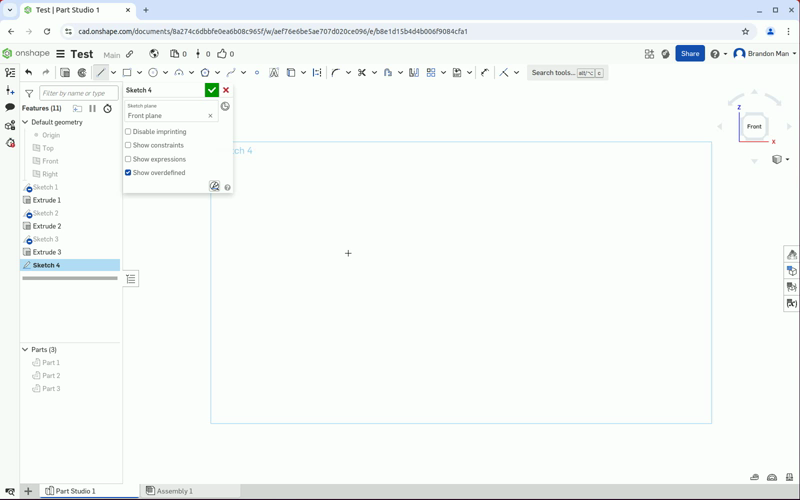
click(348, 252)
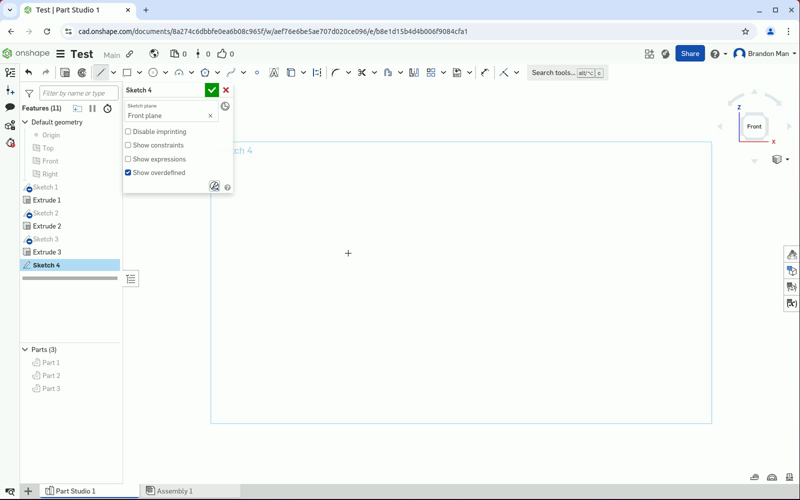
key_up(shift)
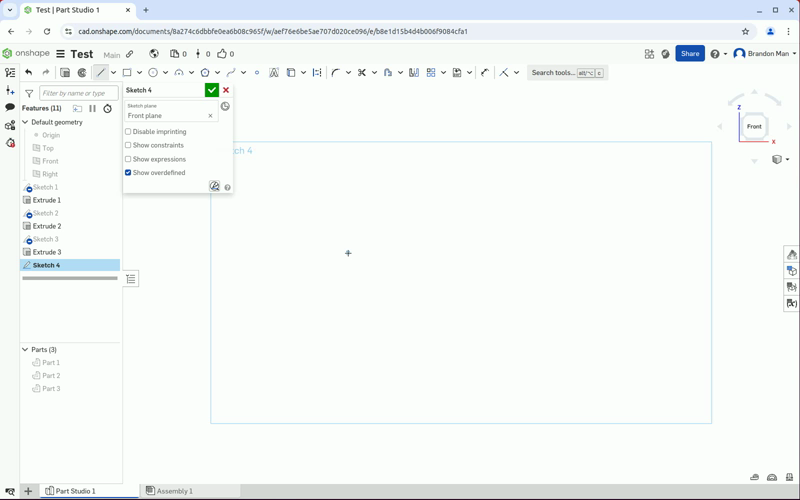
key_down(shift)
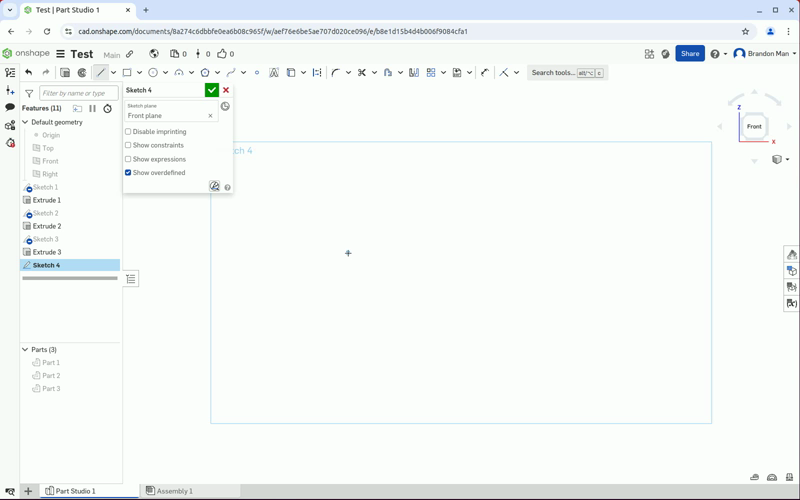
mouse_move(378, 252)
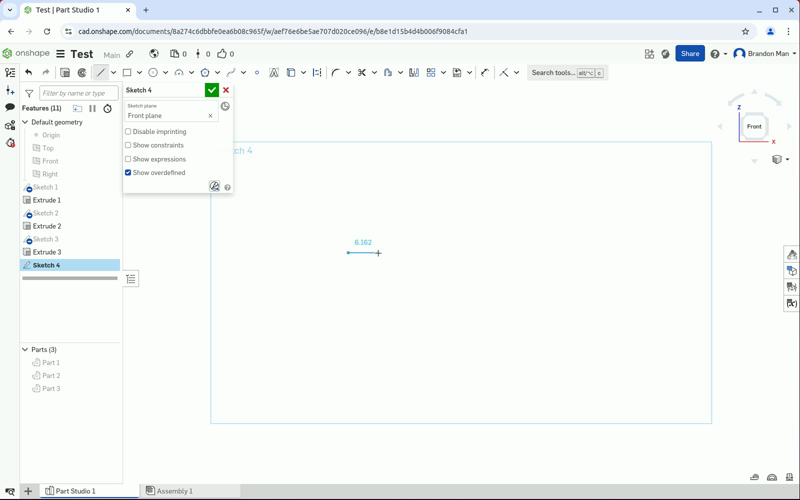
mouse_move(387, 252)
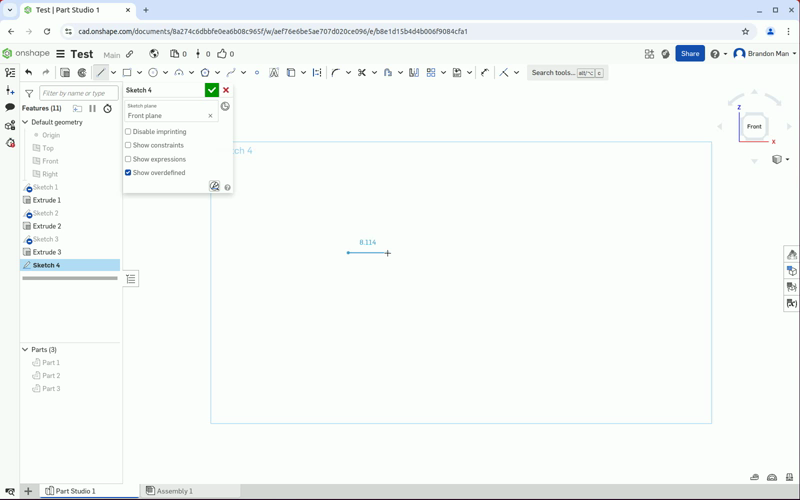
click(387, 252)
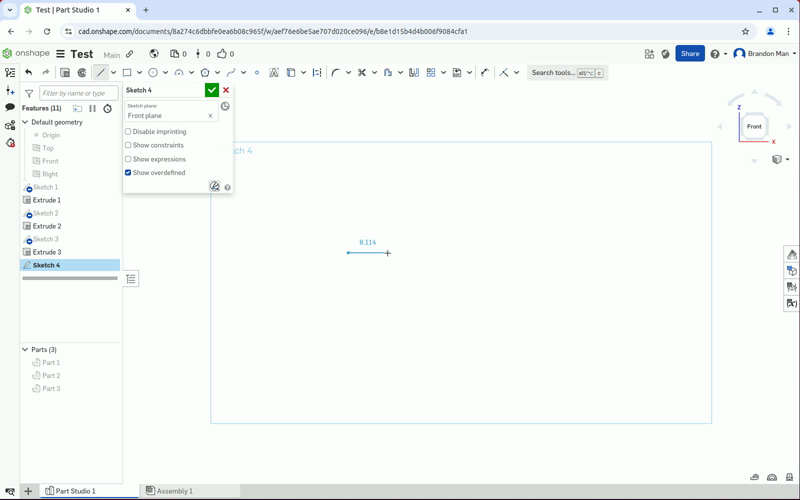
key_up(shift)
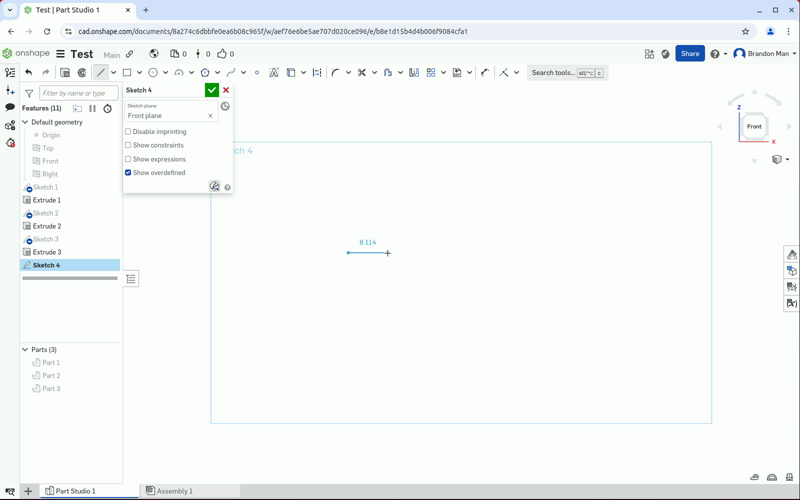
key_down(shift)
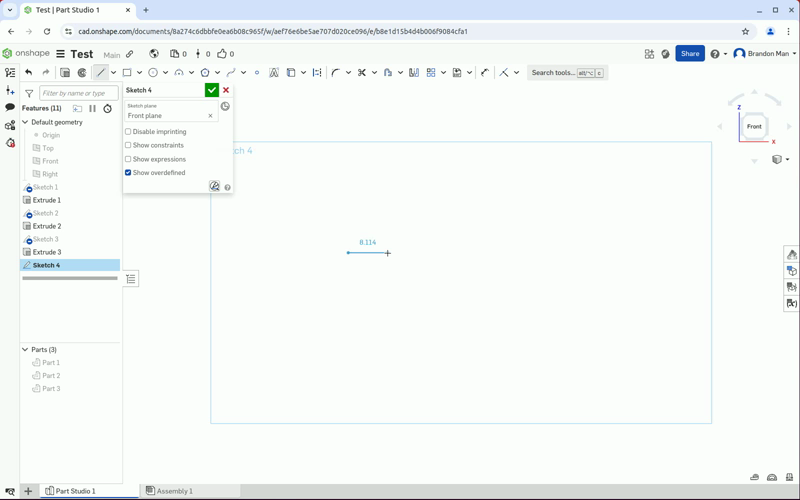
mouse_move(417, 252)
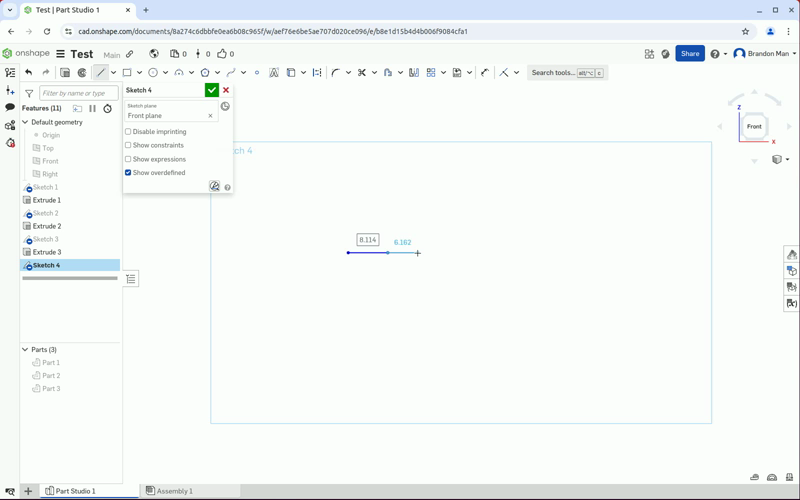
mouse_move(387, 245)
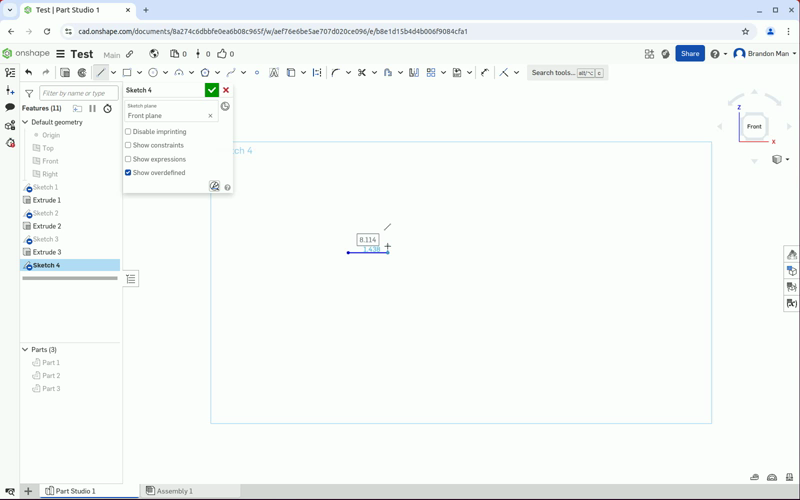
scroll(6)
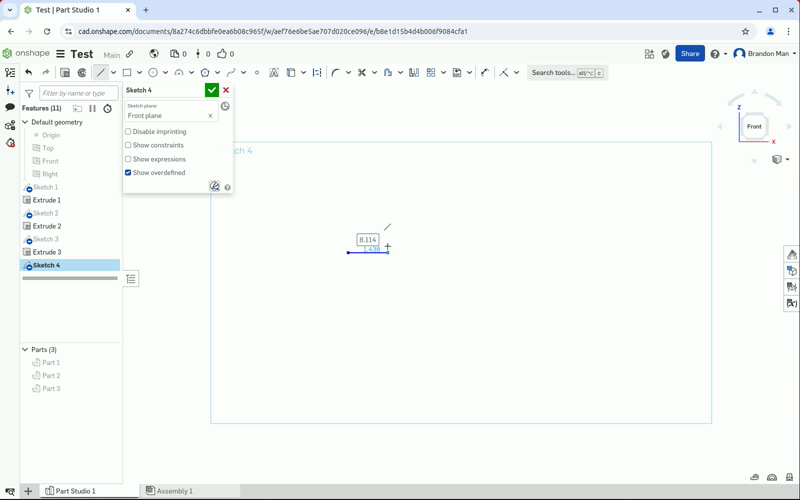
scroll(6)
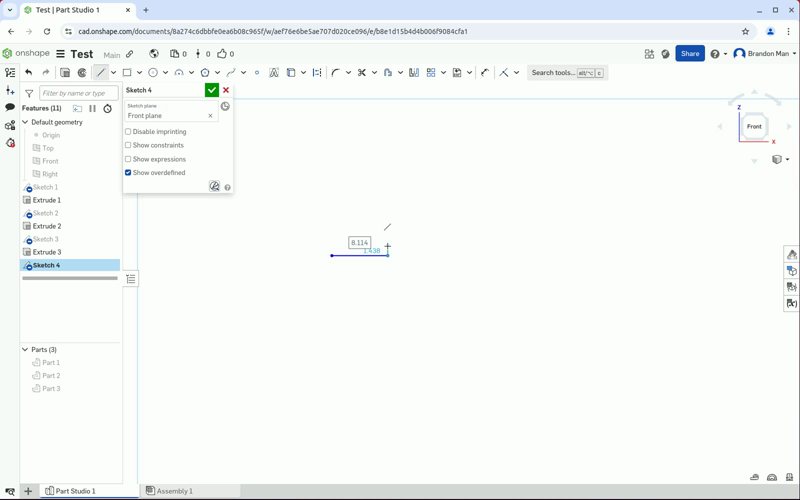
scroll(6)
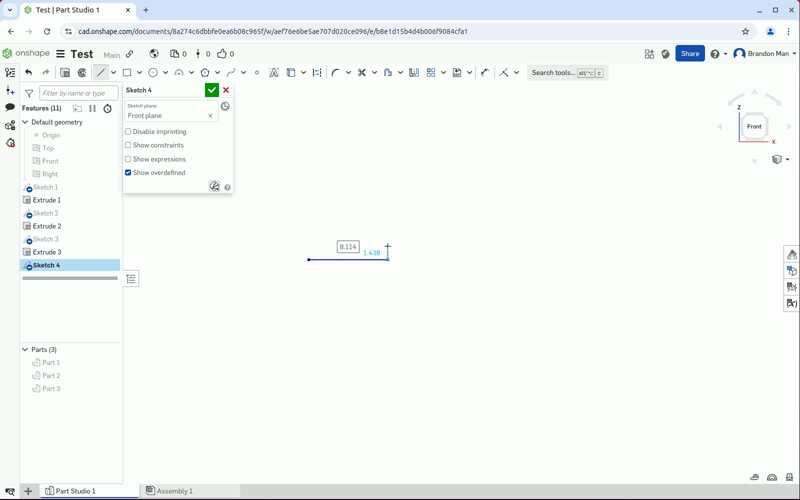
scroll(6)
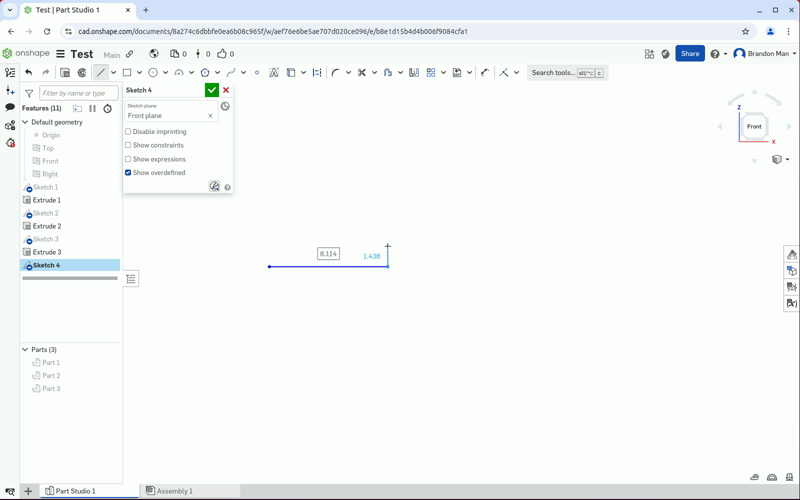
scroll(6)
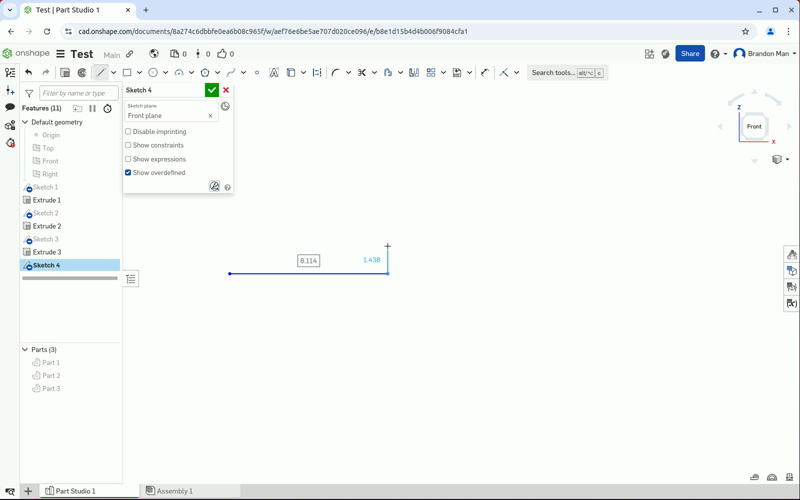
scroll(6)
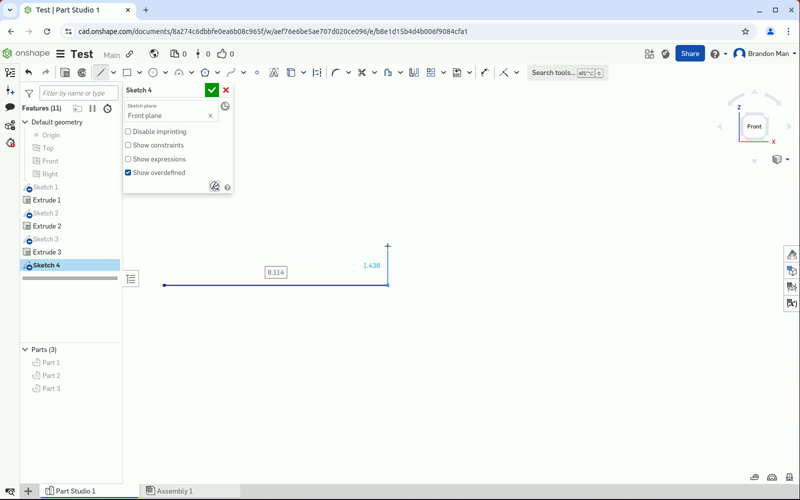
scroll(6)
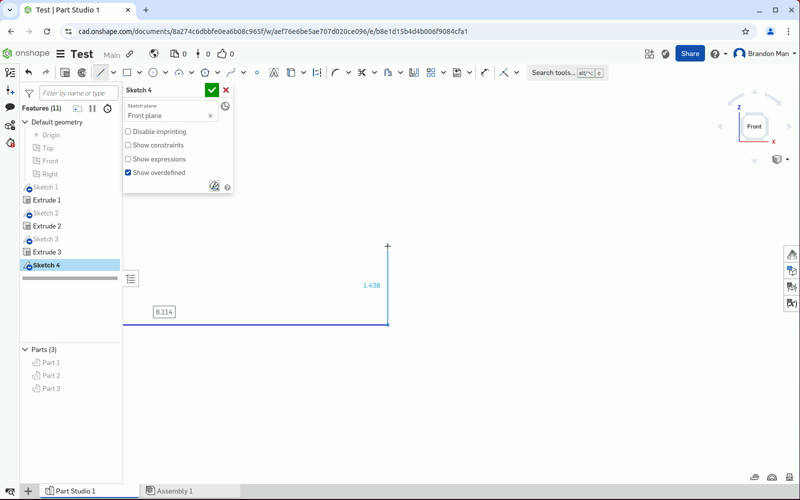
click(387, 245)
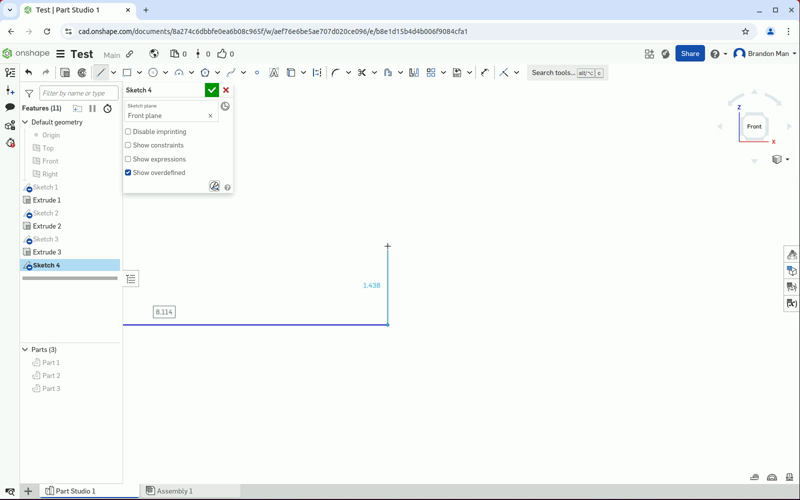
scroll(-6)
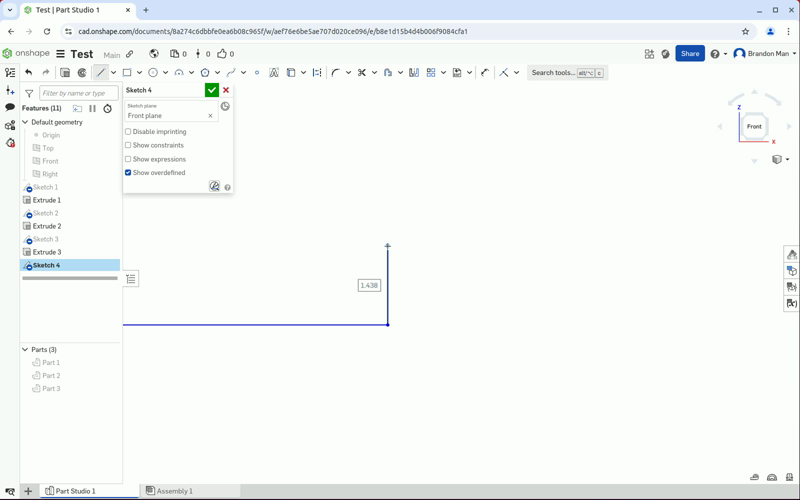
scroll(-6)
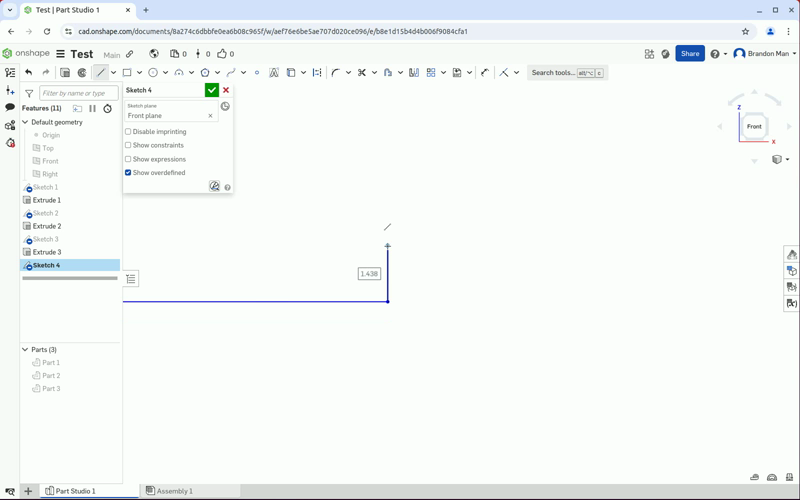
scroll(-6)
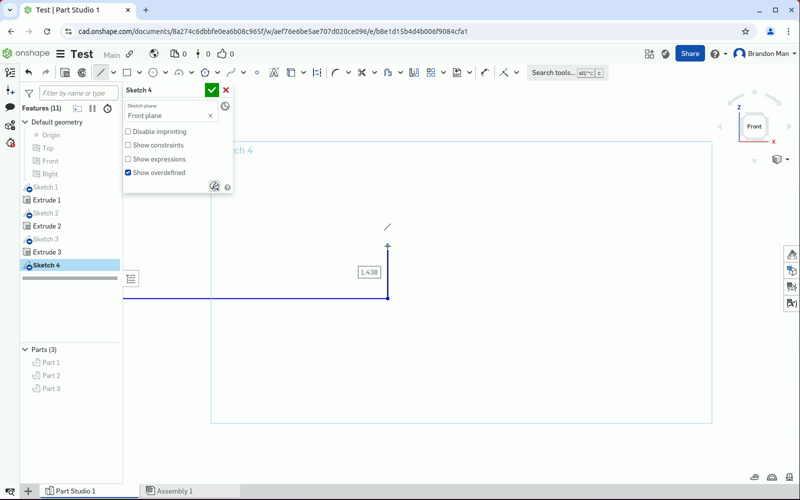
scroll(-6)
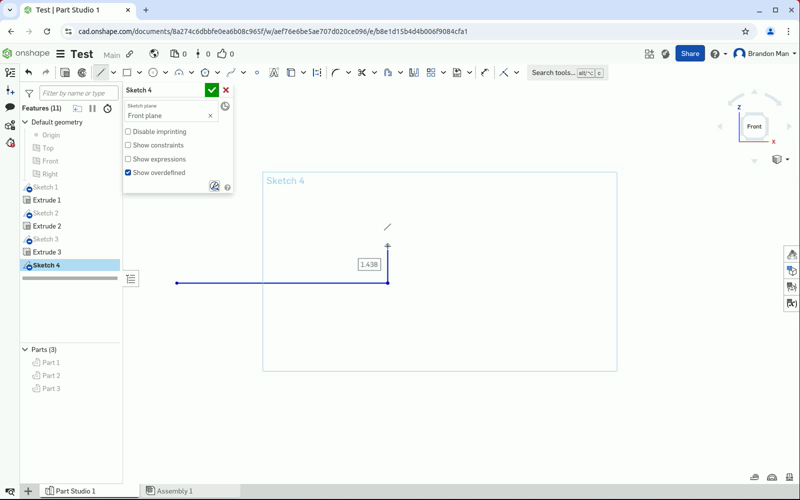
scroll(-6)
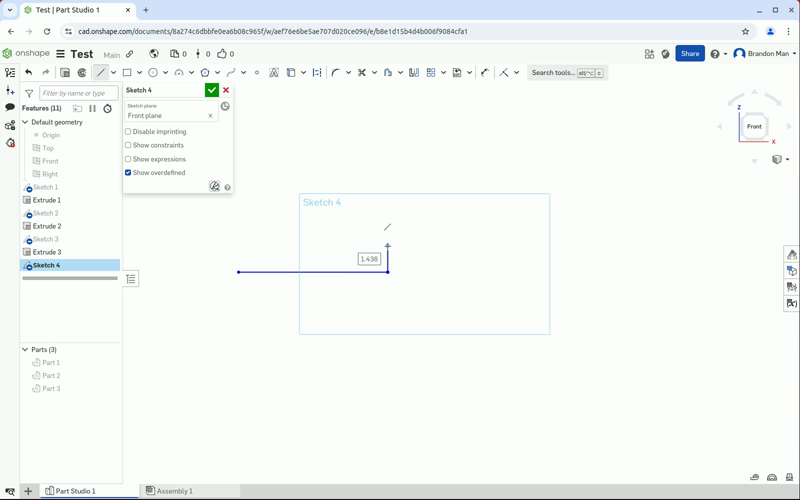
scroll(-6)
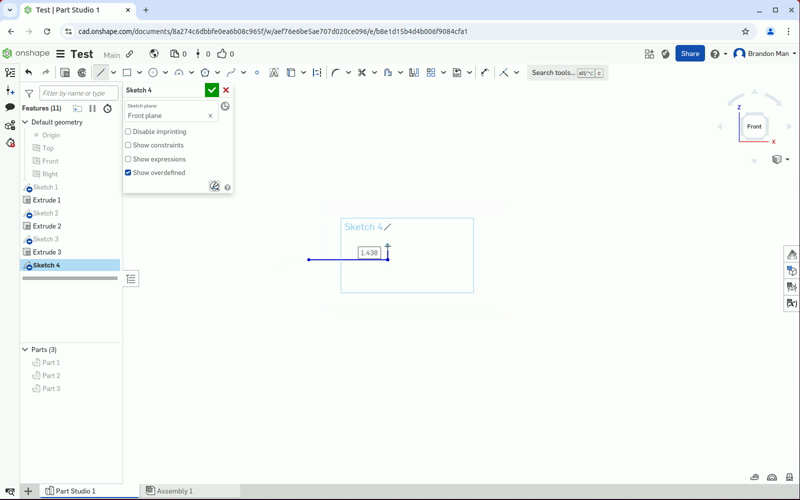
scroll(-6)
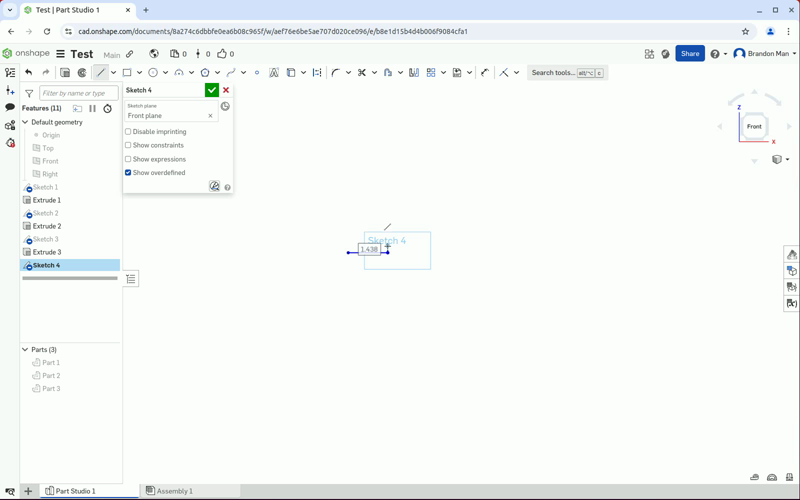
key_up(shift)
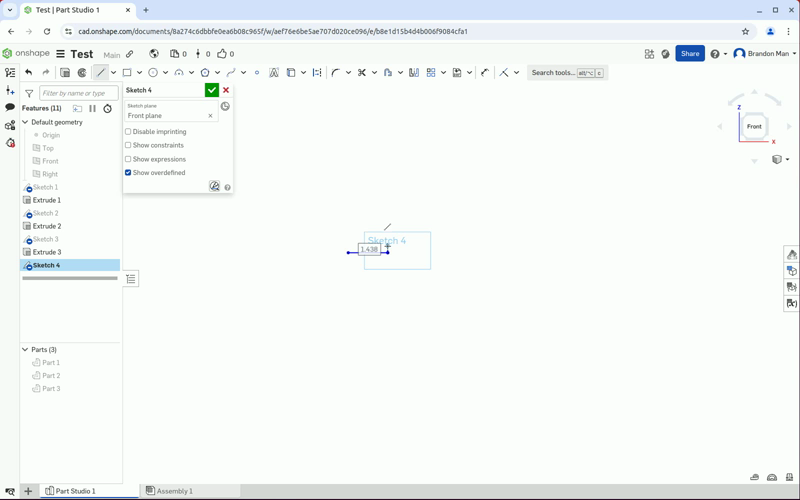
key_down(shift)
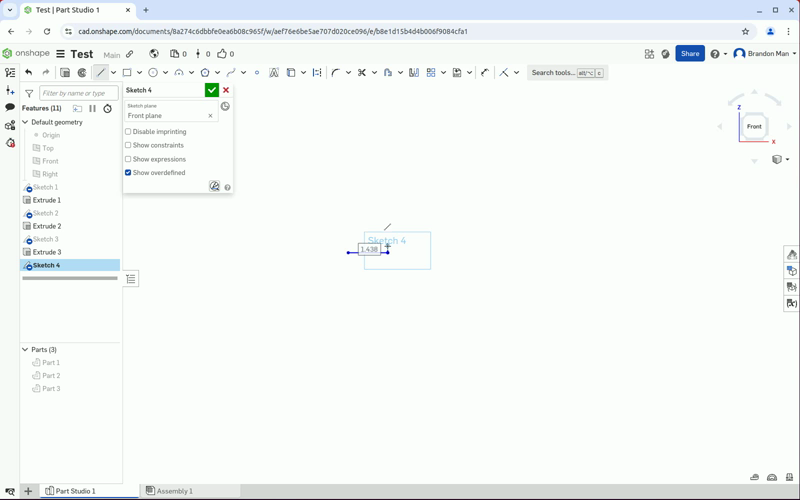
mouse_move(417, 245)
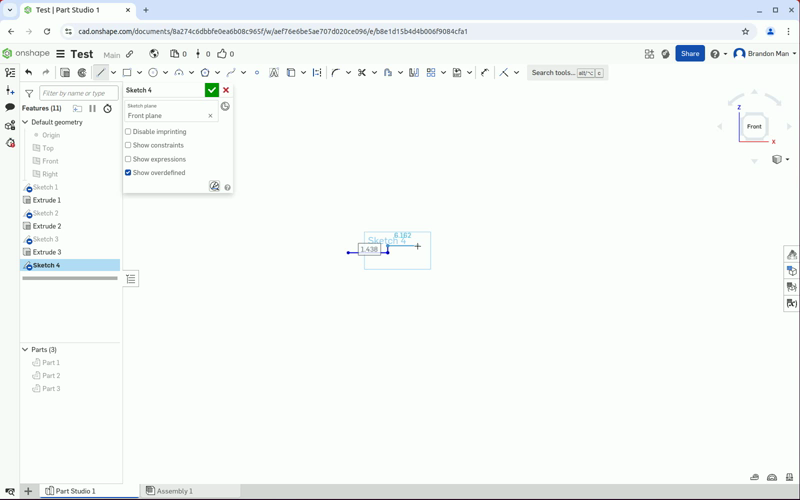
mouse_move(348, 245)
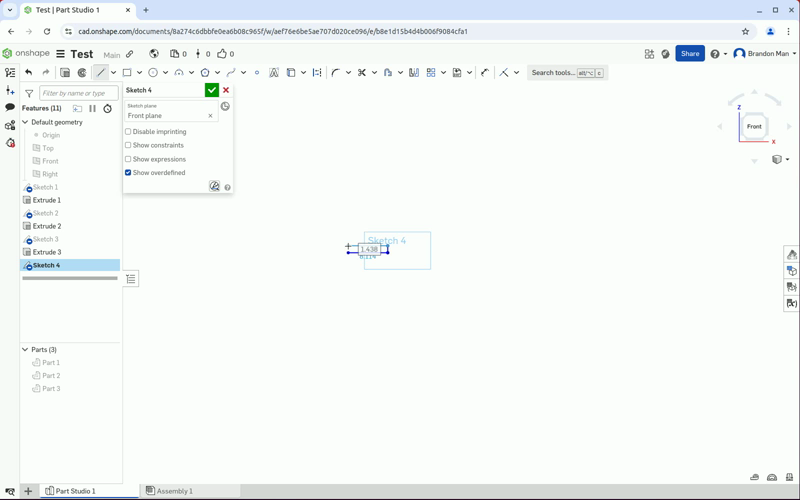
click(348, 245)
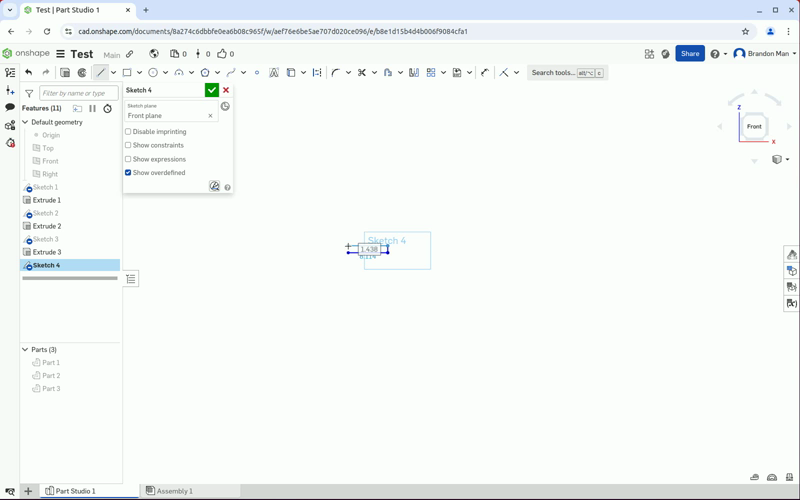
key_up(shift)
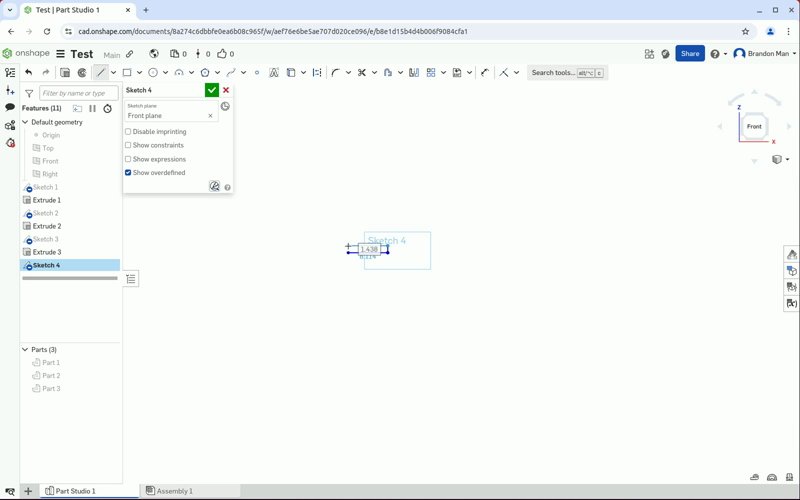
mouse_move(378, 245)
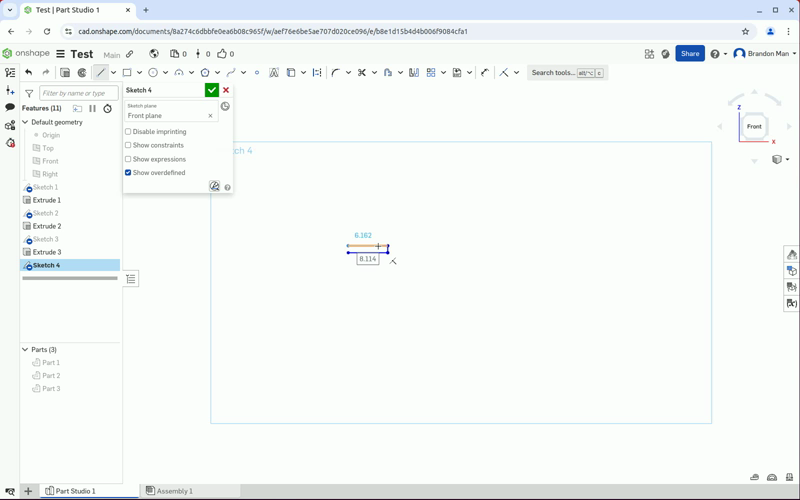
key_down(shift)
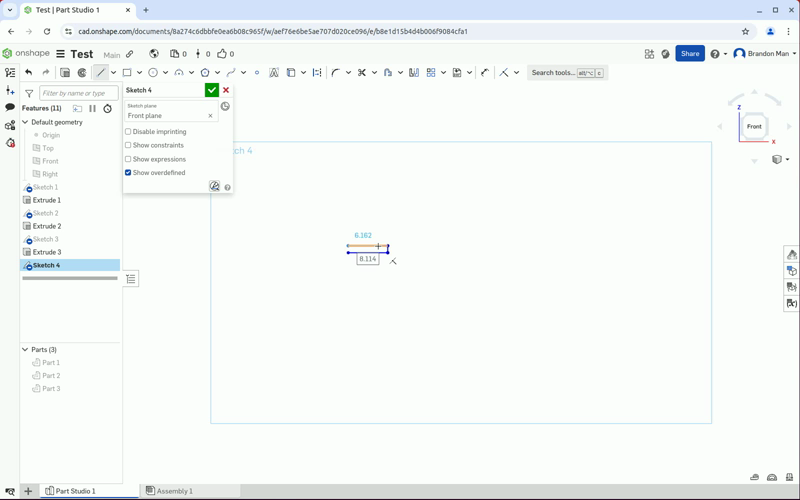
mouse_move(348, 252)
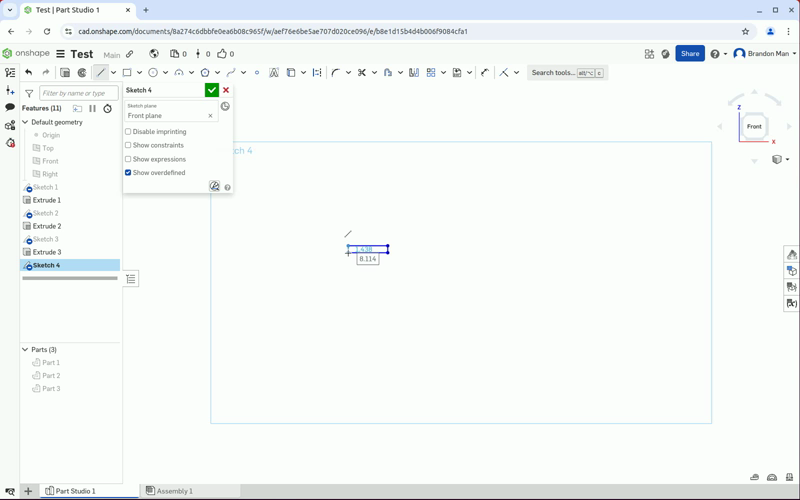
scroll(6)
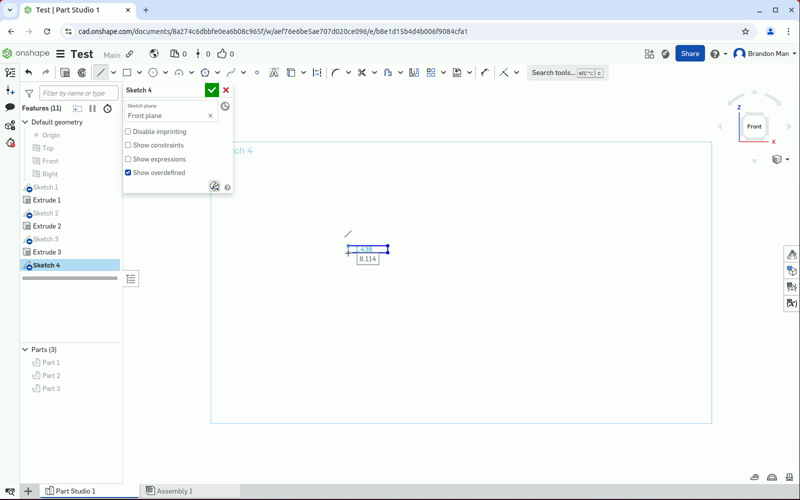
scroll(6)
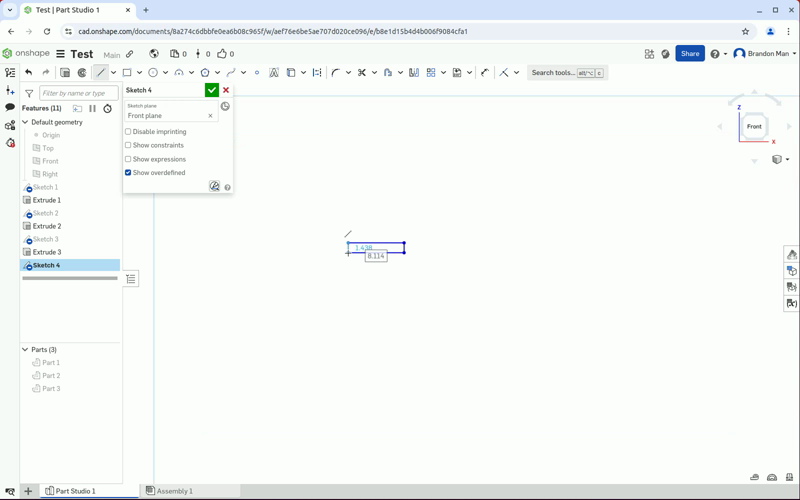
scroll(6)
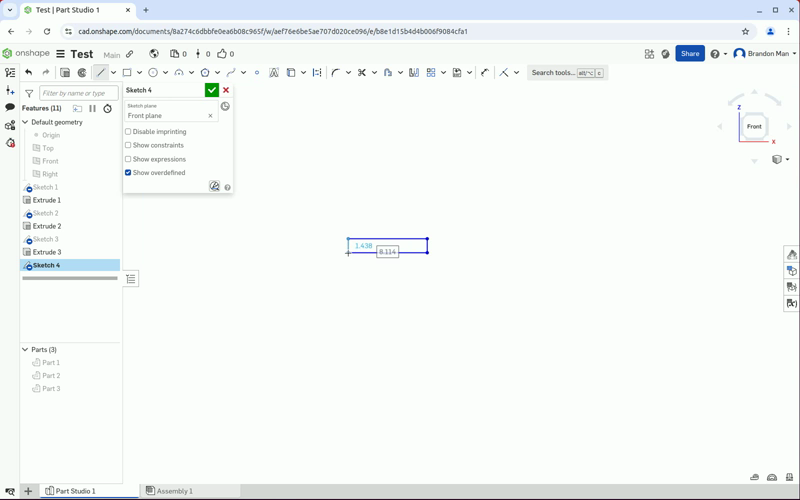
scroll(6)
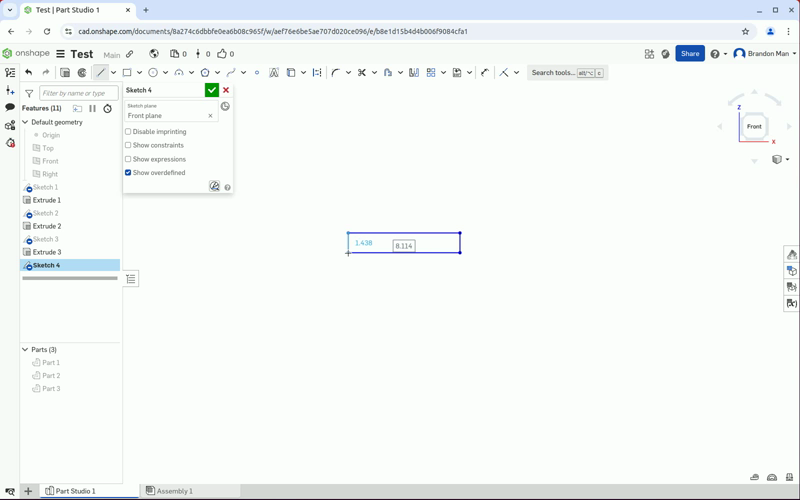
scroll(6)
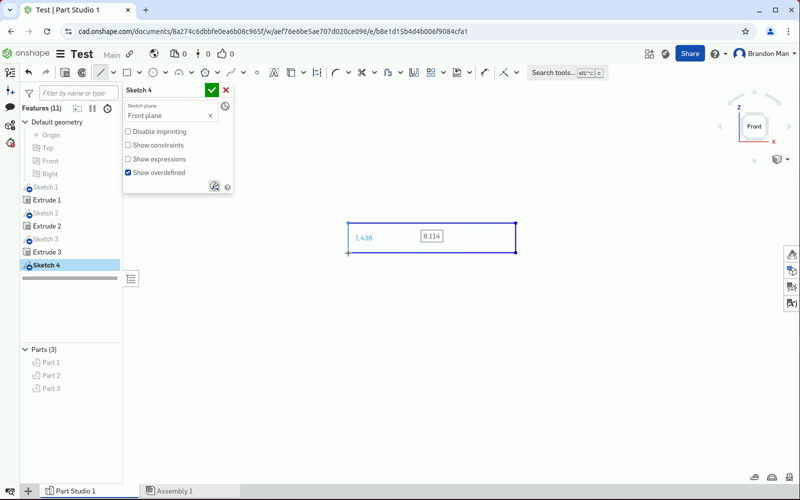
scroll(6)
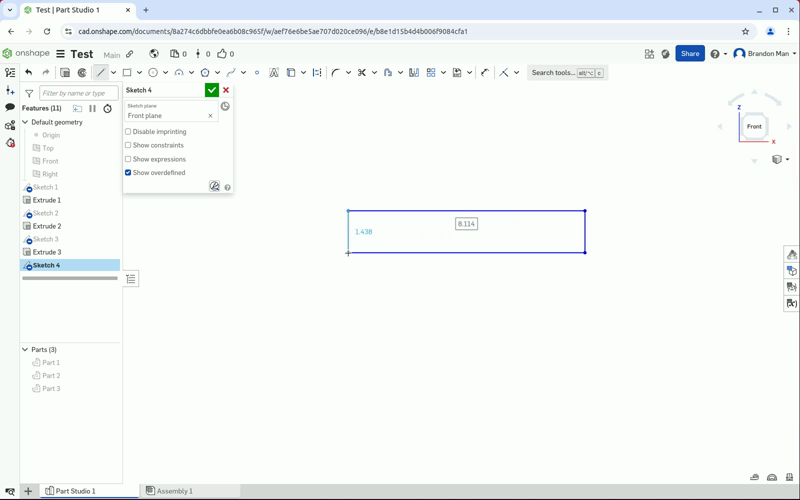
scroll(6)
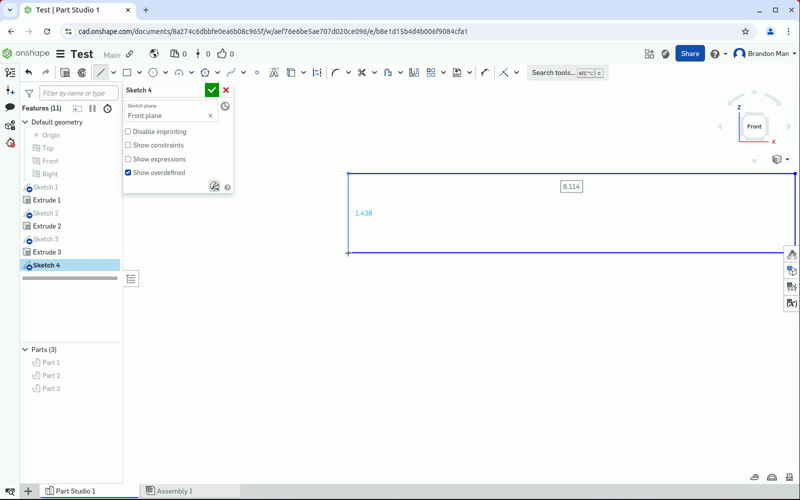
key_up(shift)
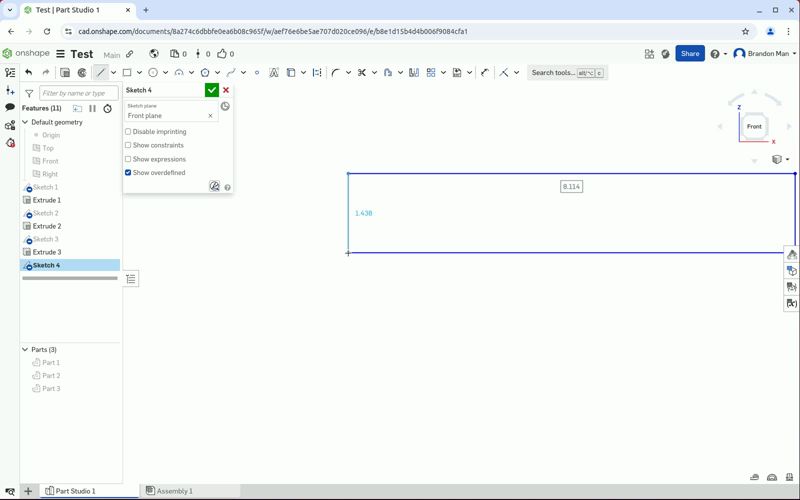
click(348, 252)
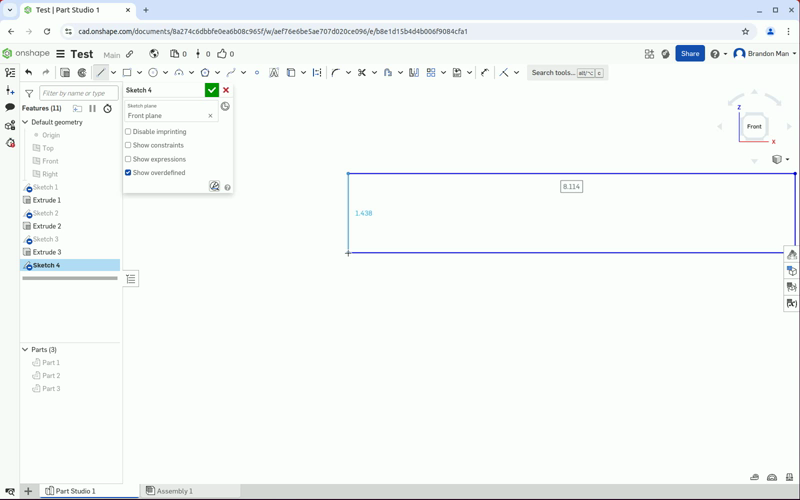
scroll(-6)
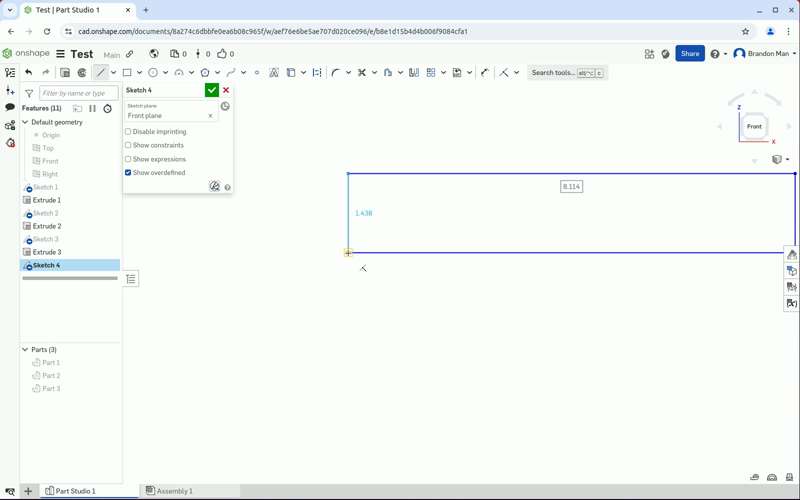
scroll(-6)
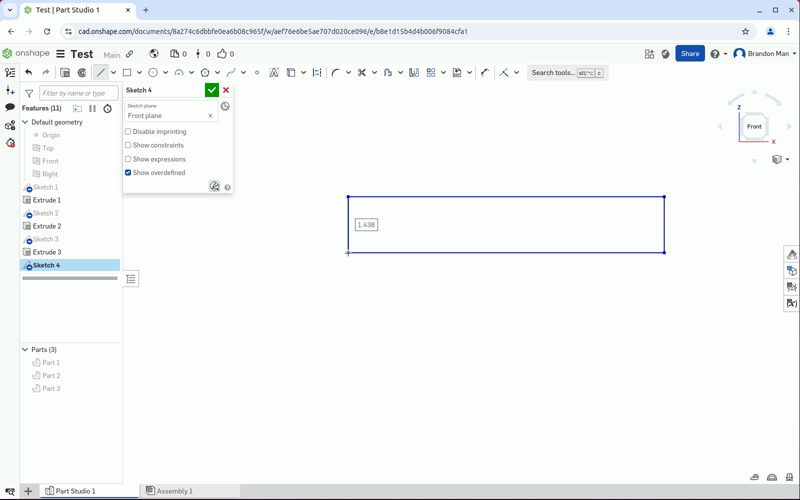
scroll(-6)
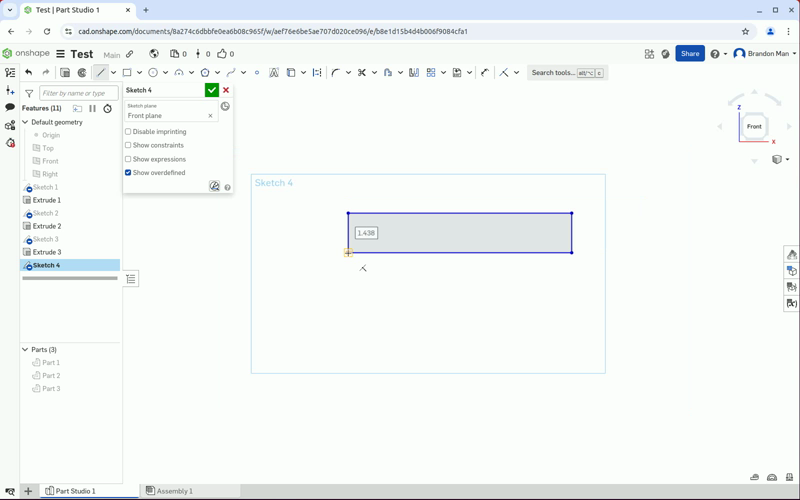
scroll(-6)
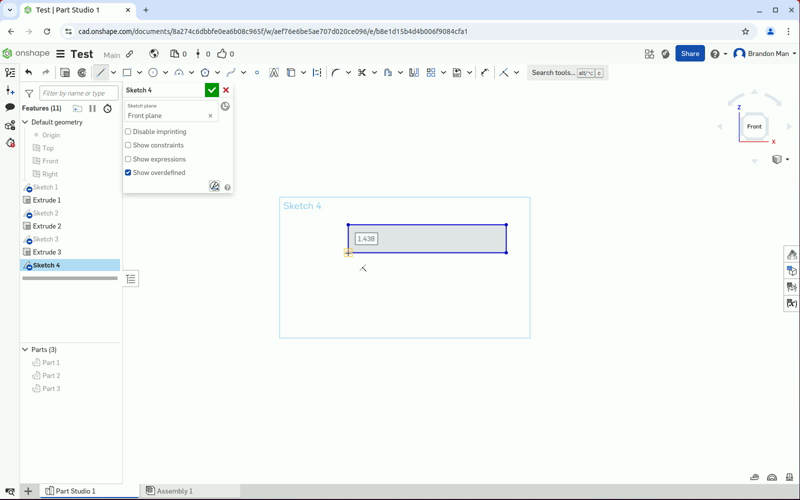
scroll(-6)
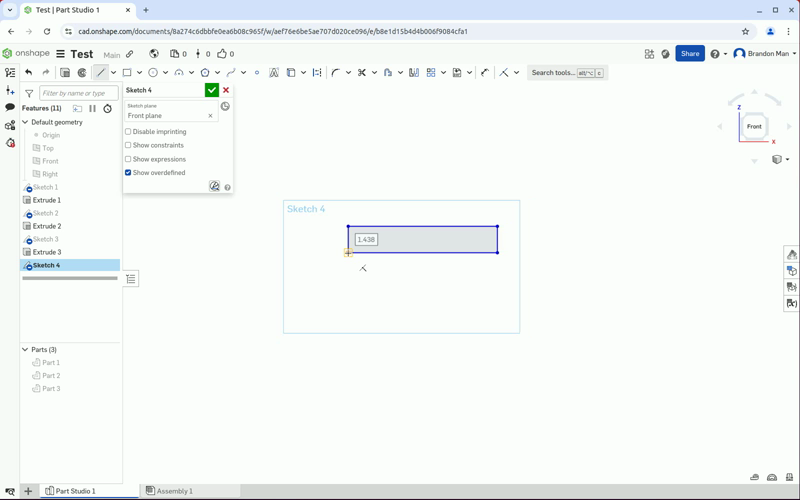
scroll(-6)
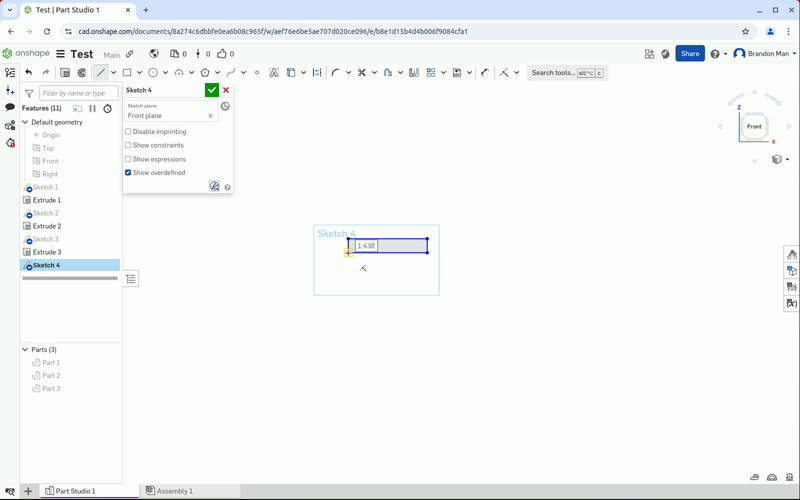
scroll(-6)
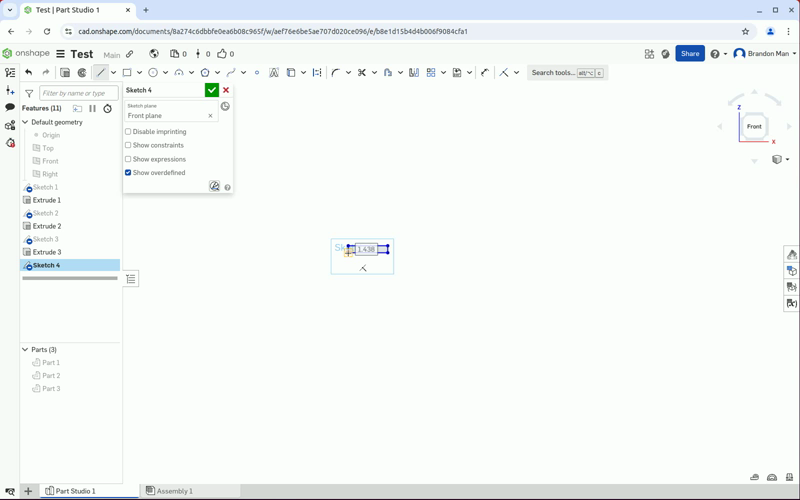
key(esc)
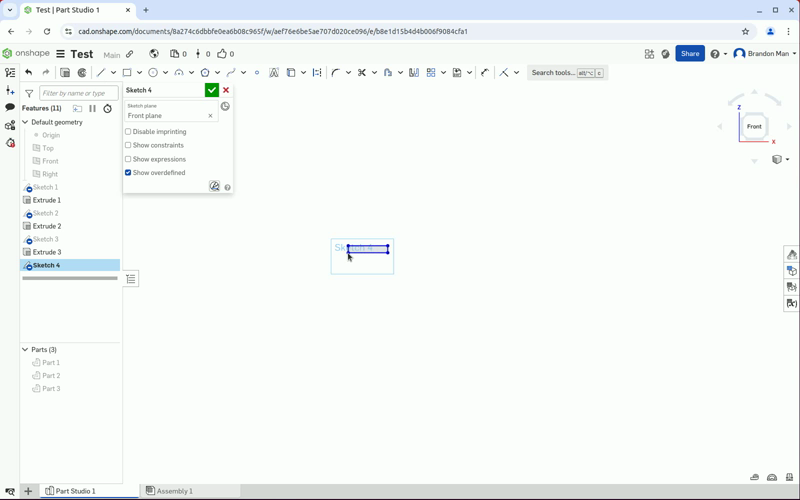
mouse_move(374, 249)
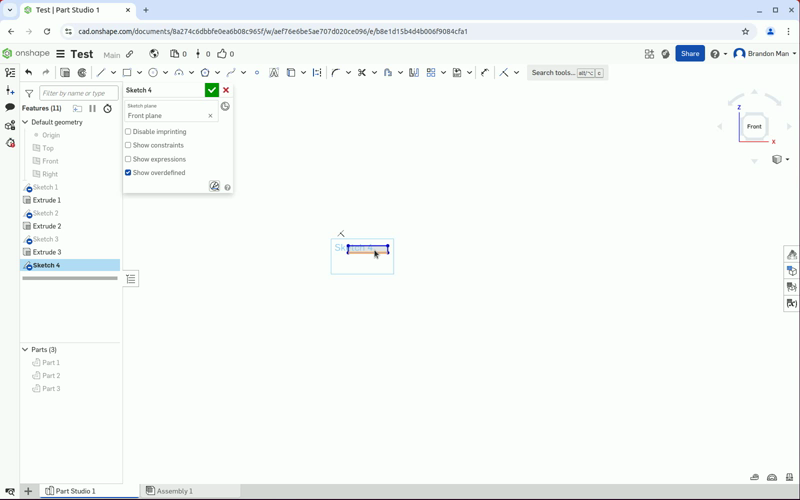
scroll(6)
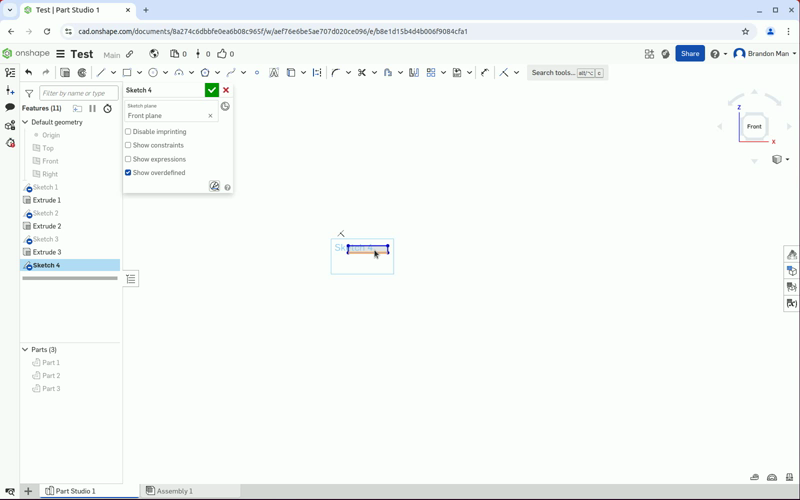
scroll(6)
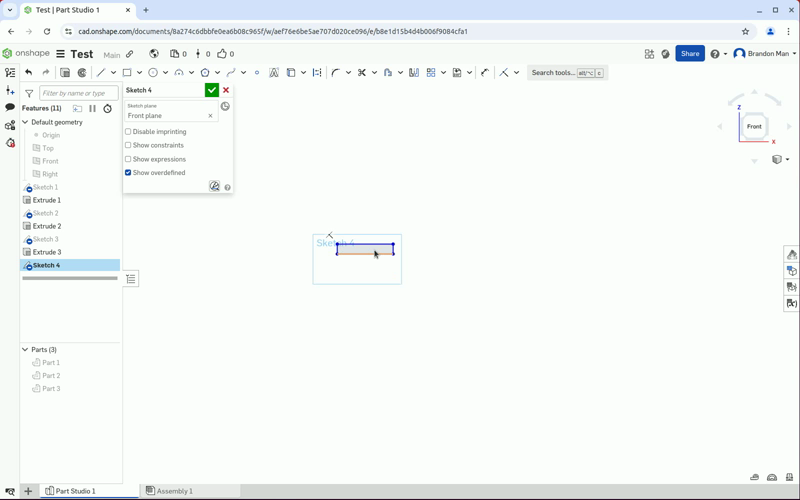
scroll(6)
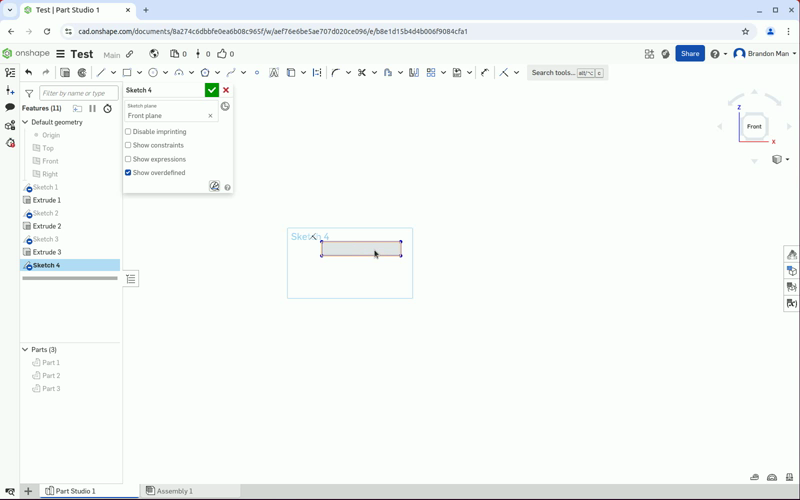
scroll(6)
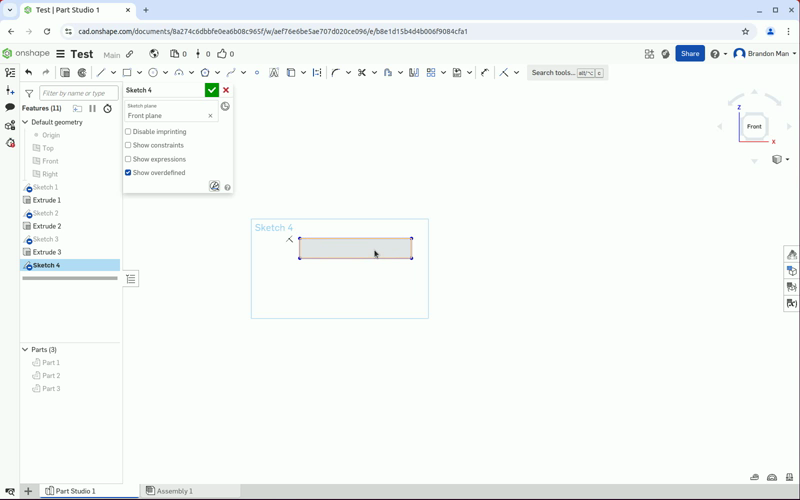
scroll(6)
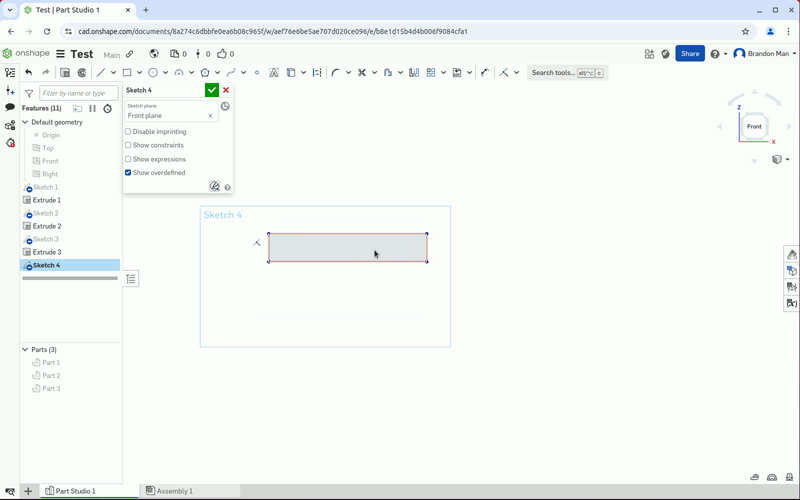
scroll(6)
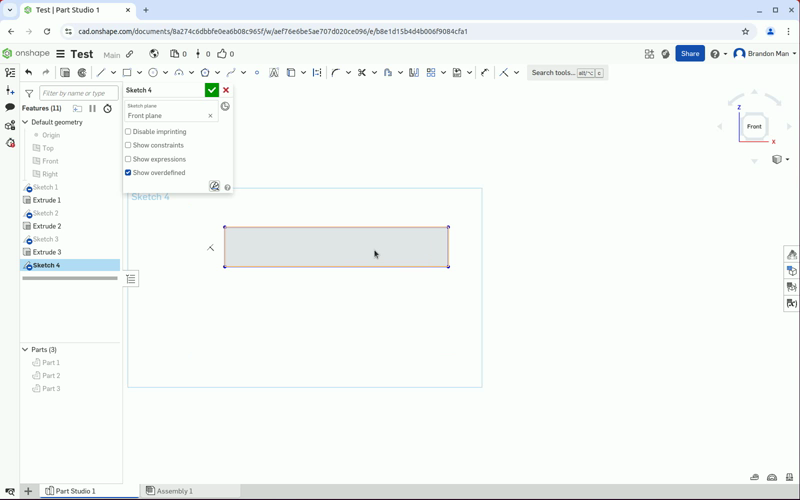
scroll(6)
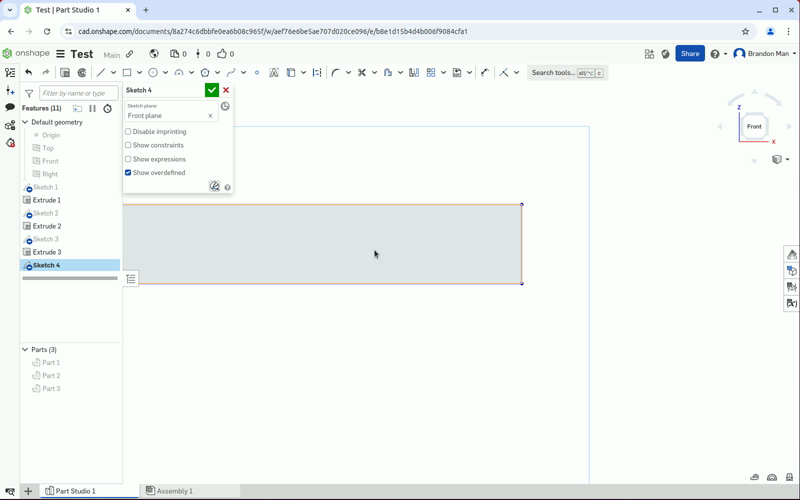
click(374, 249)
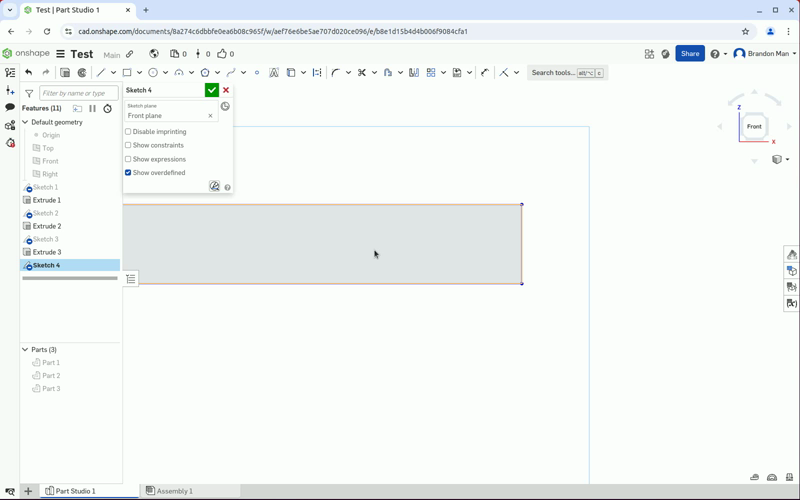
scroll(-6)
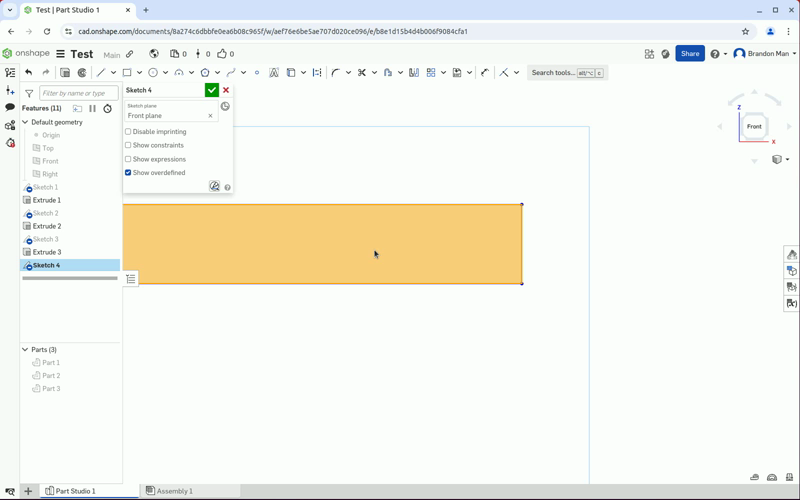
scroll(-6)
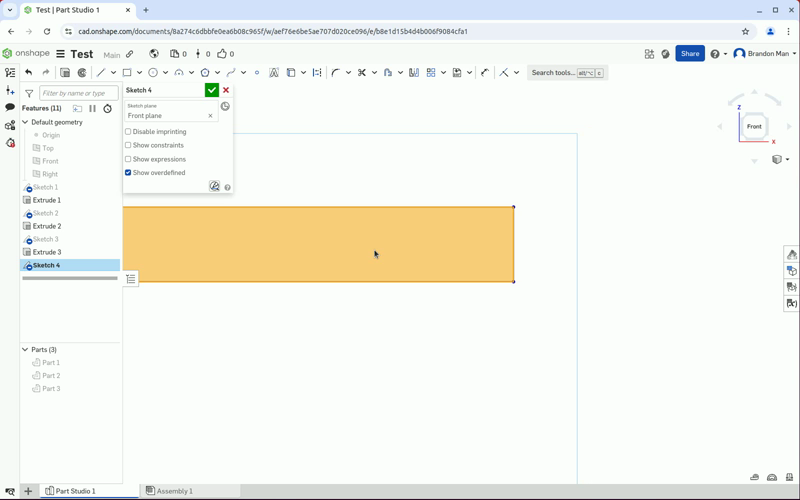
scroll(-6)
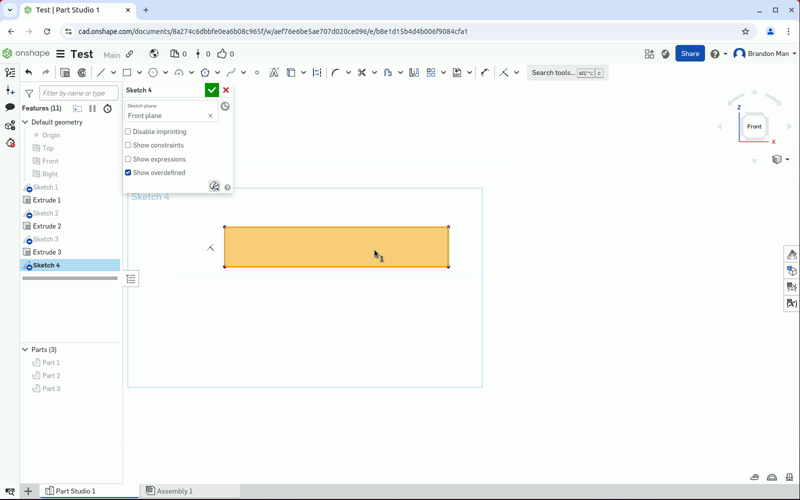
scroll(-6)
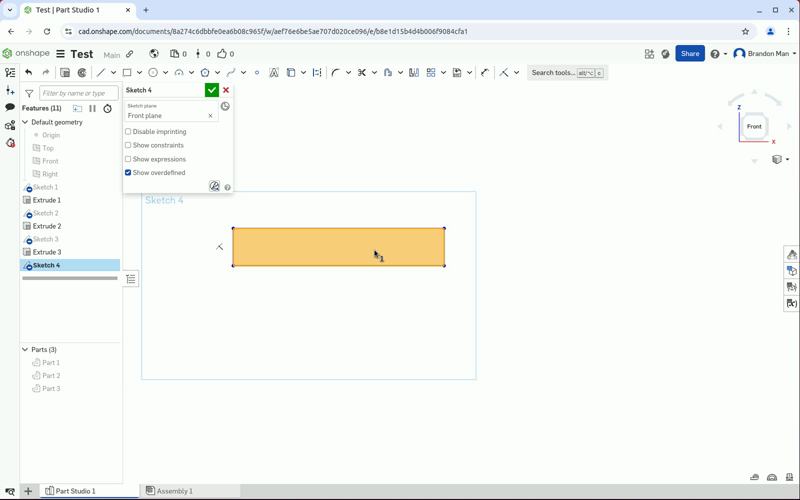
scroll(-6)
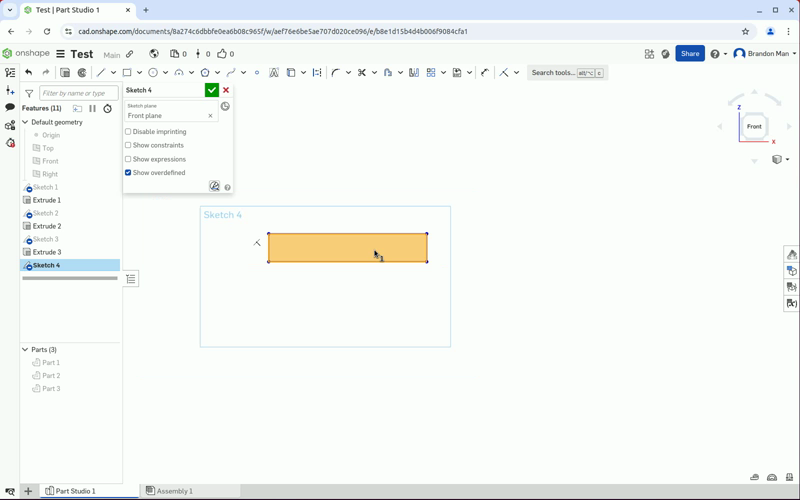
scroll(-6)
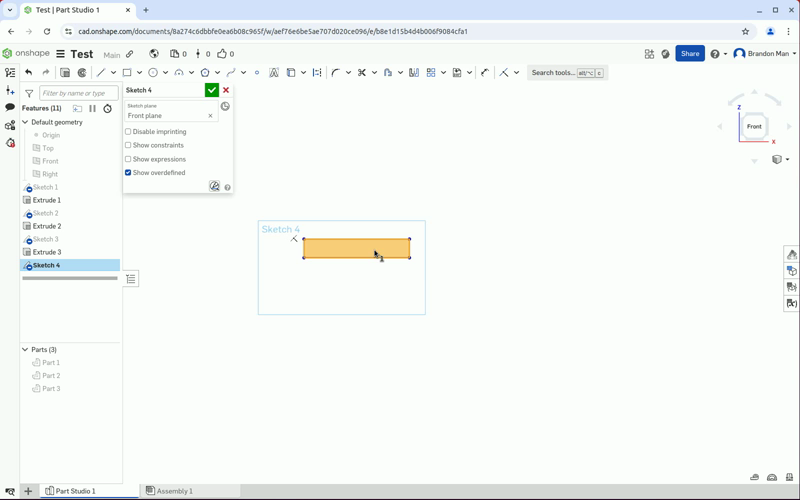
scroll(-6)
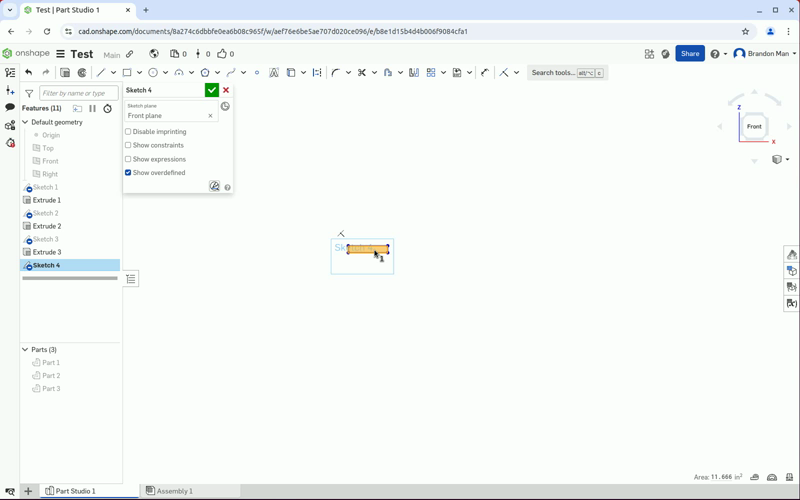
mouse_move(73, 352)
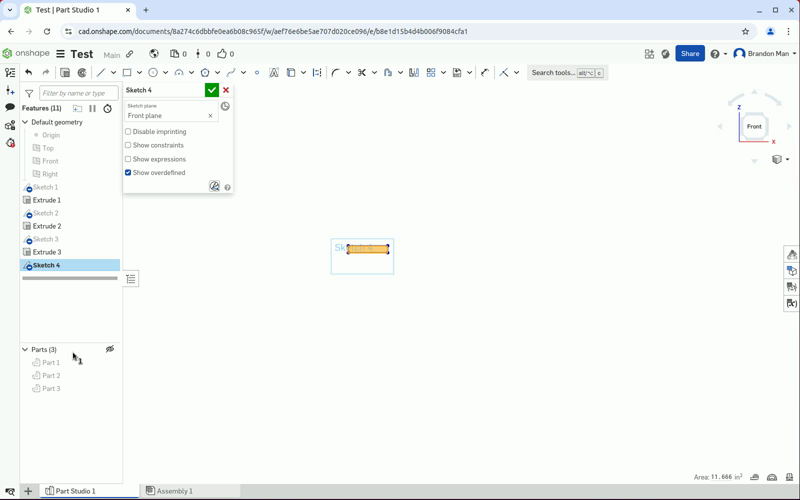
key(shift+y)
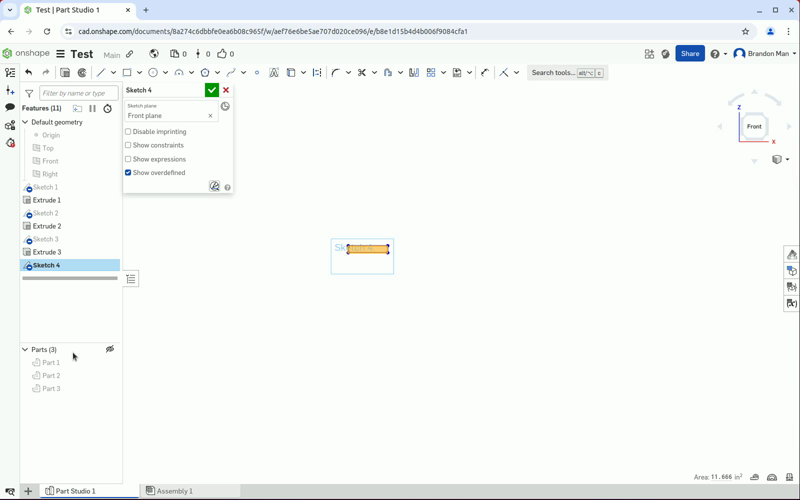
key(shift+e)
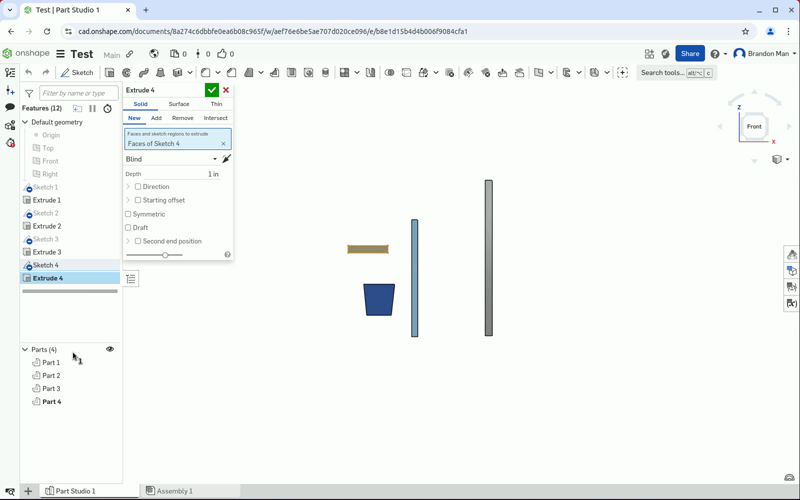
mouse_move(143, 106)
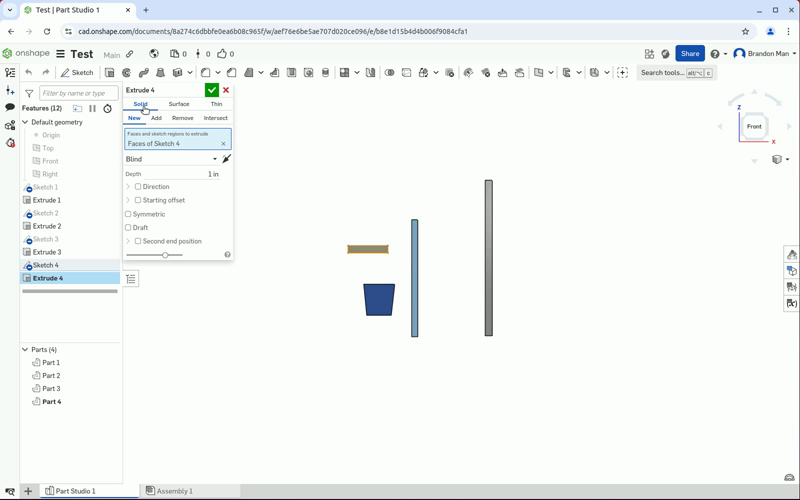
click(143, 106)
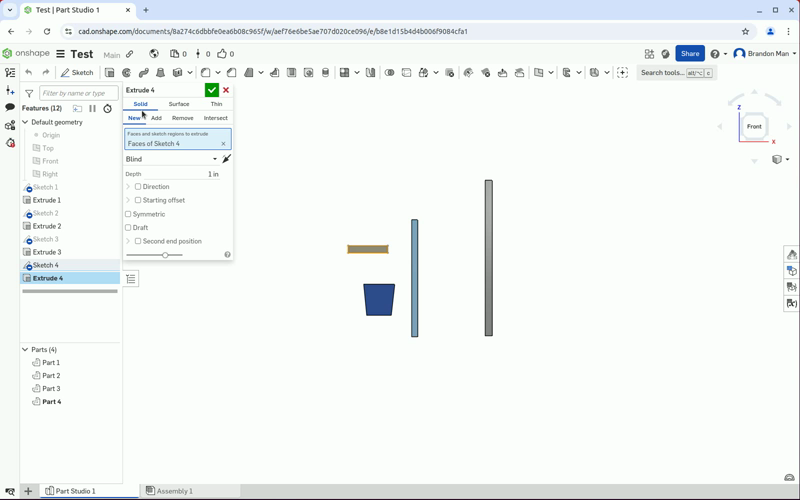
mouse_move(137, 120)
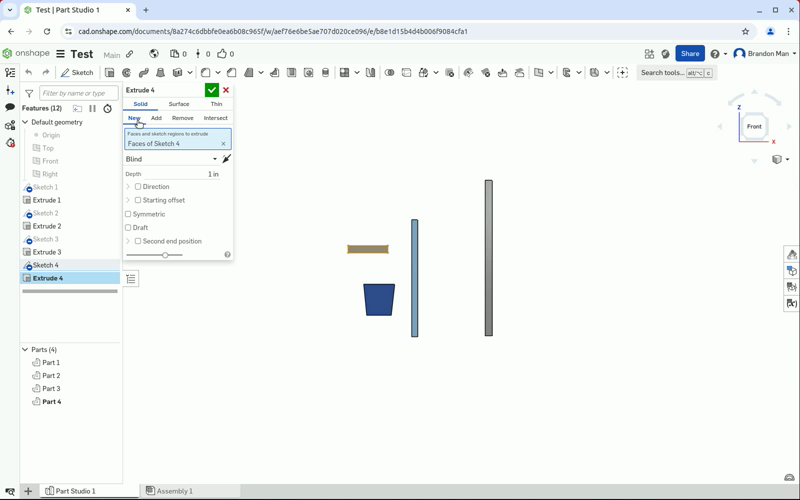
click(137, 120)
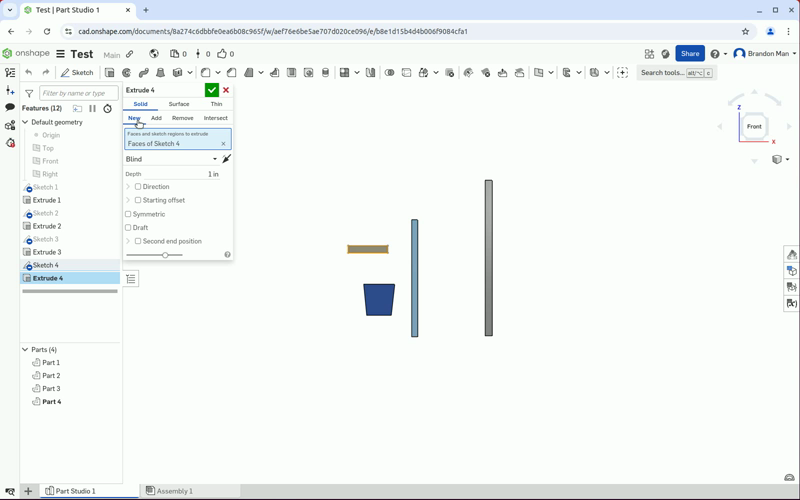
key(tab, 4)
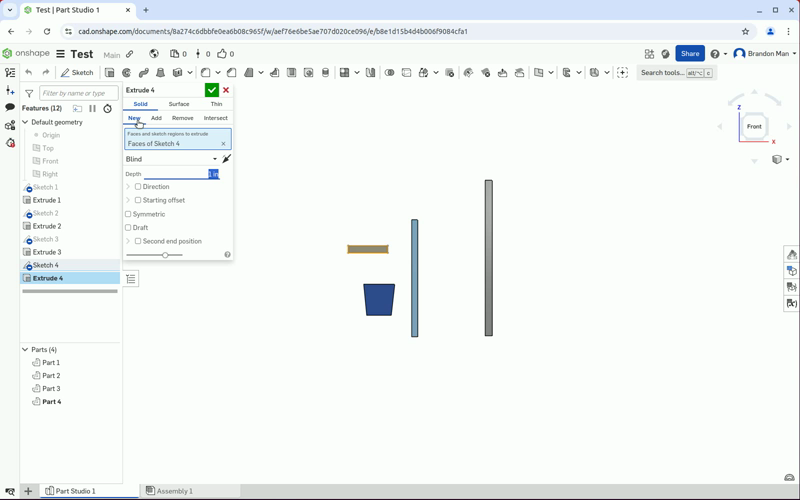
text(0.722)
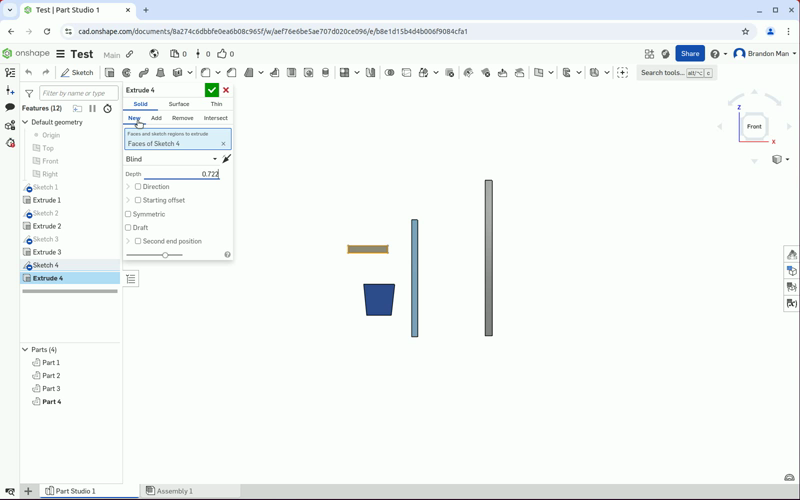
key(enter)
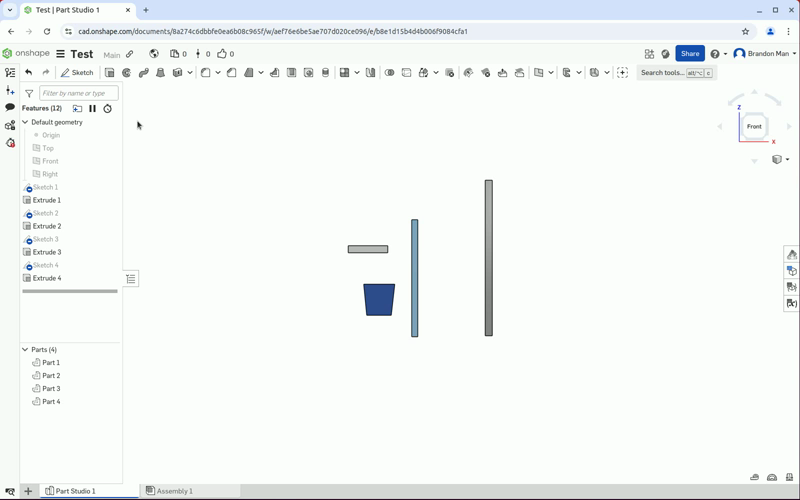
key(shift+h)
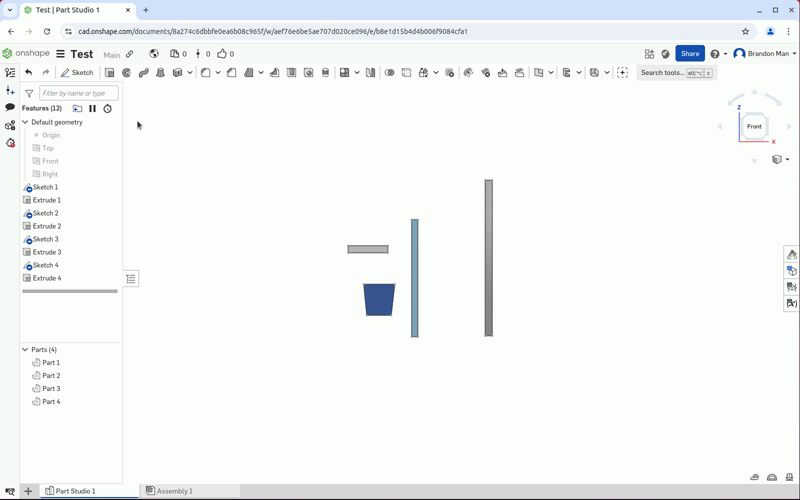
key(shift+h)
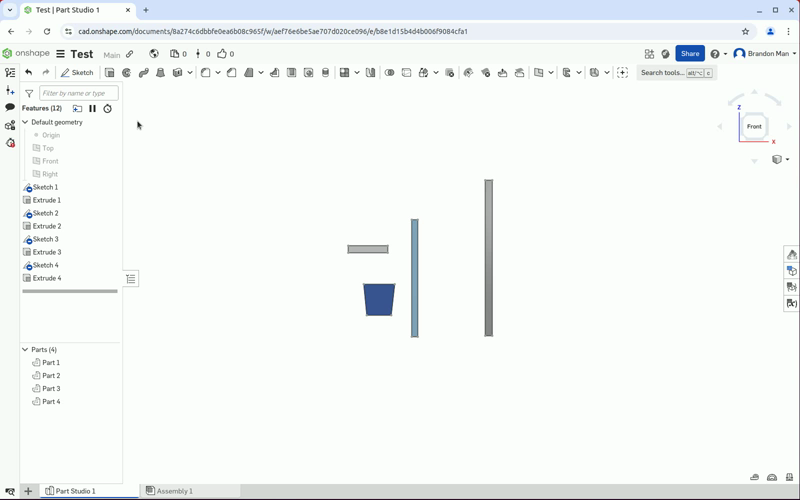
key(shift+7)
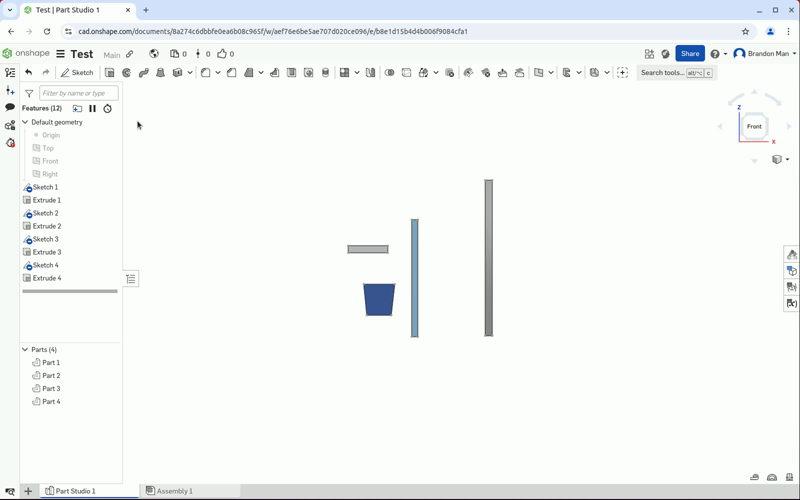
key(left, 2)
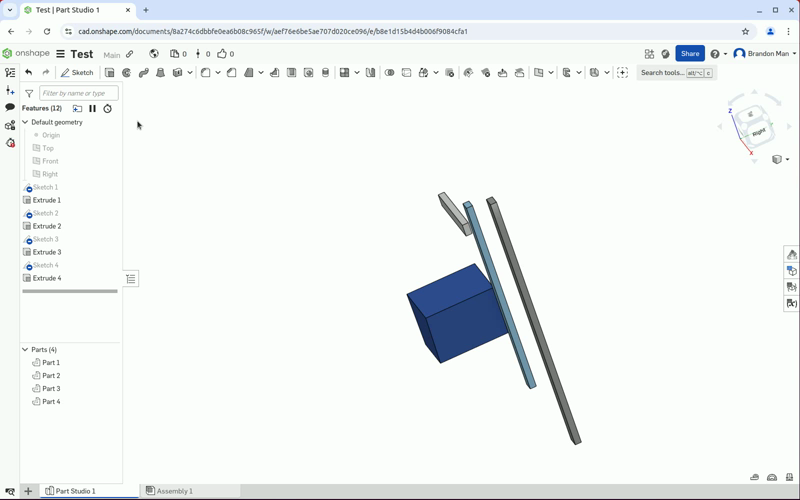
key(down, 2)
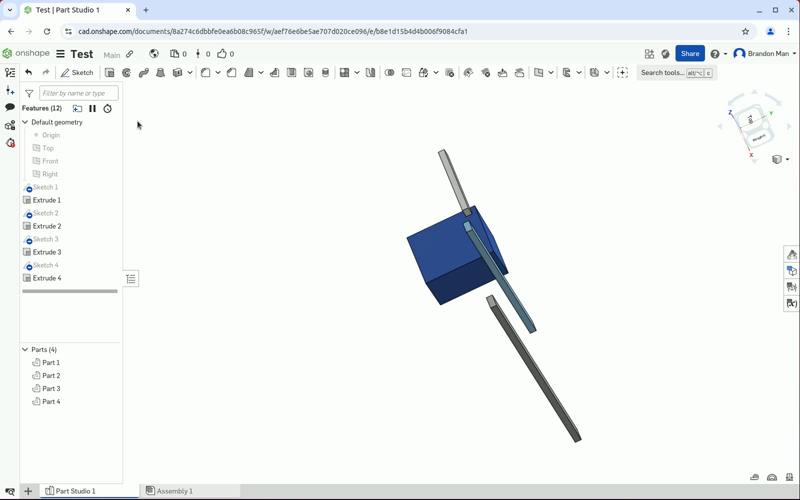
key(up, 2)
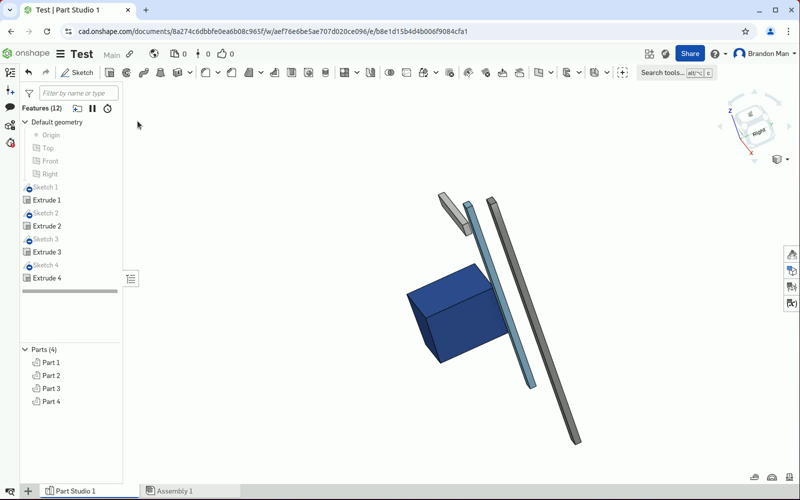
key(right, 2)
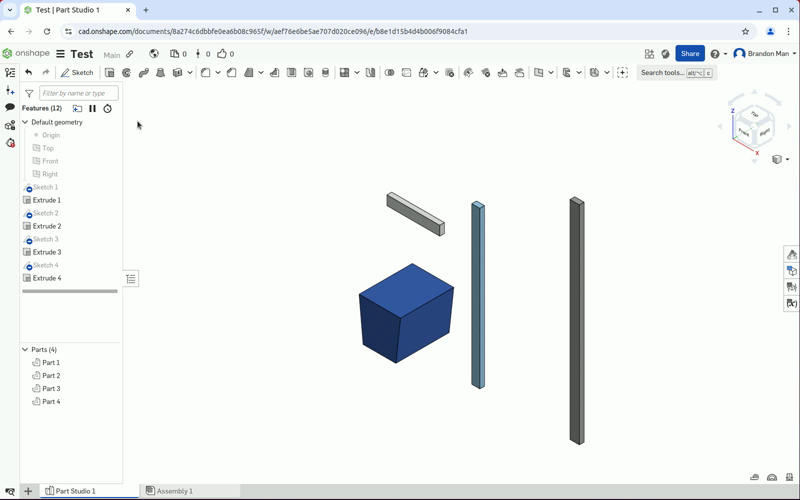
mouse_move(73, 189)
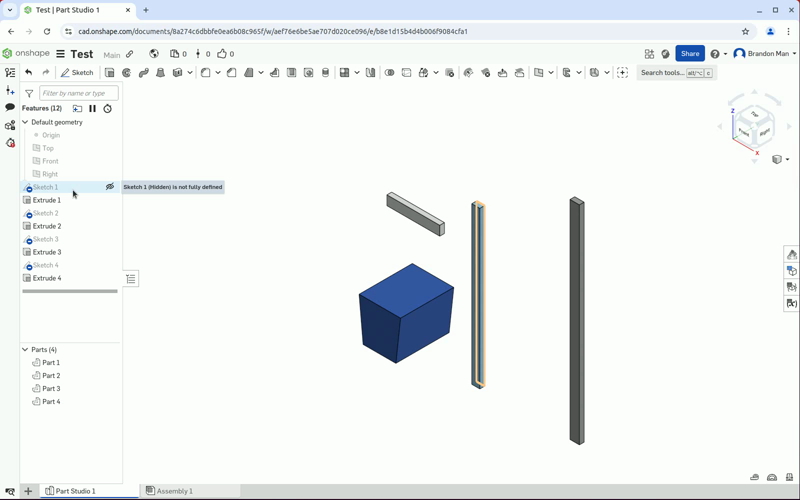
click(73, 189)